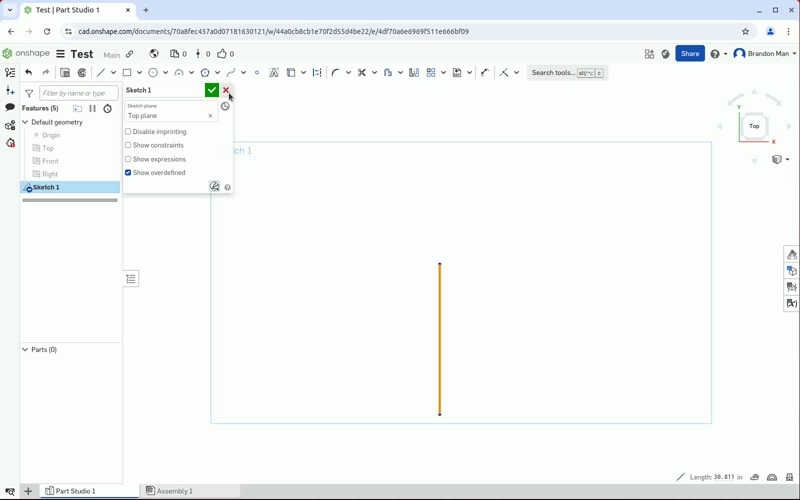
key(shift+h)
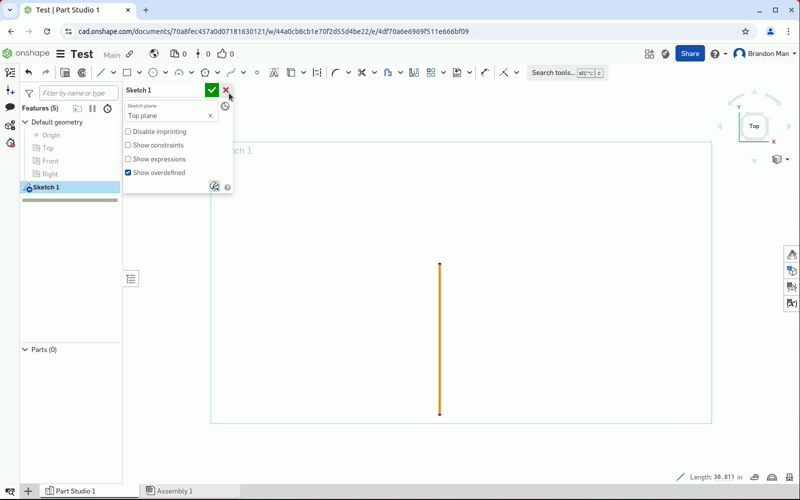
key(shift+s)
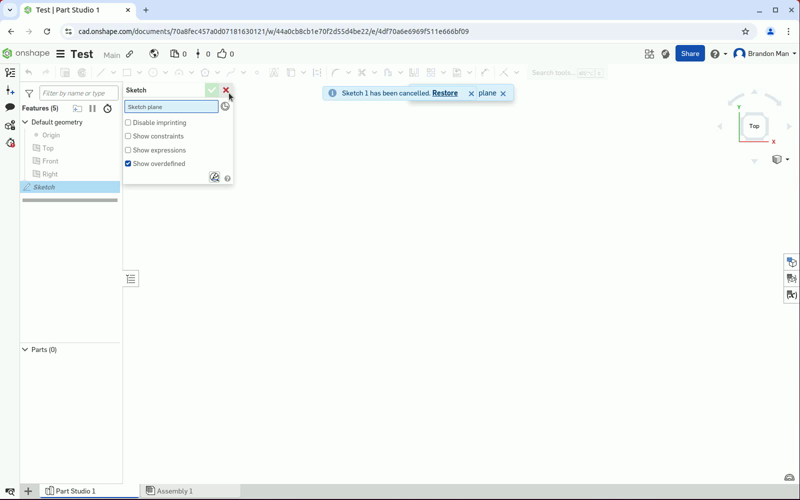
mouse_move(73, 150)
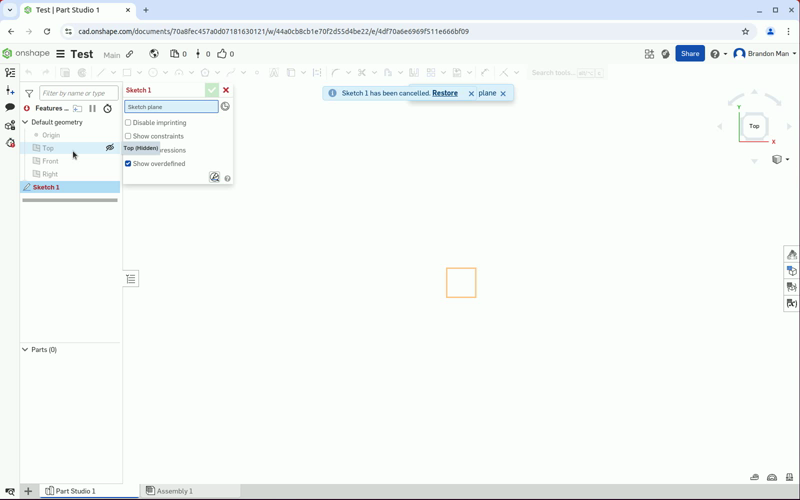
click(73, 150)
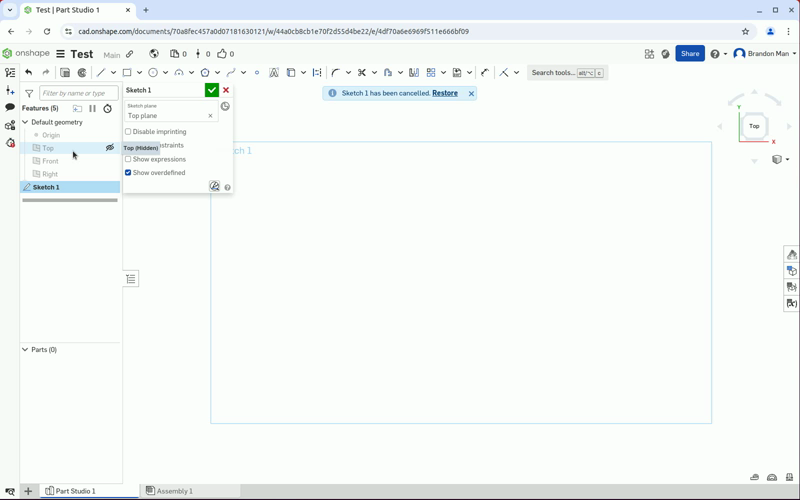
mouse_move(73, 352)
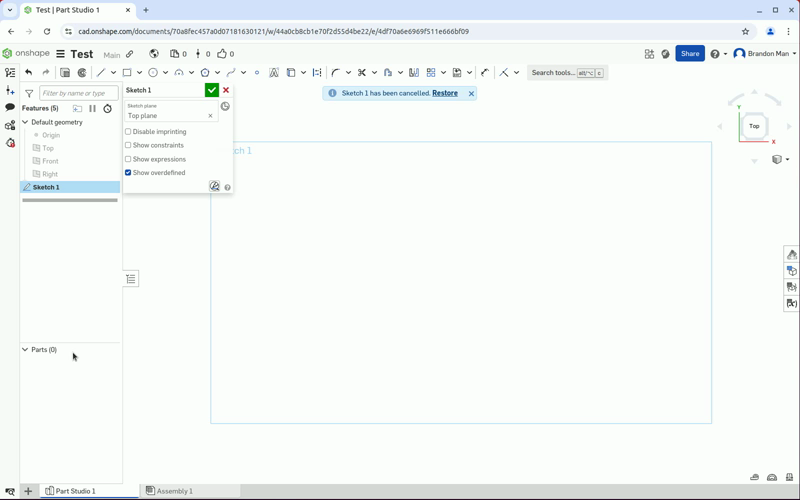
key(y)
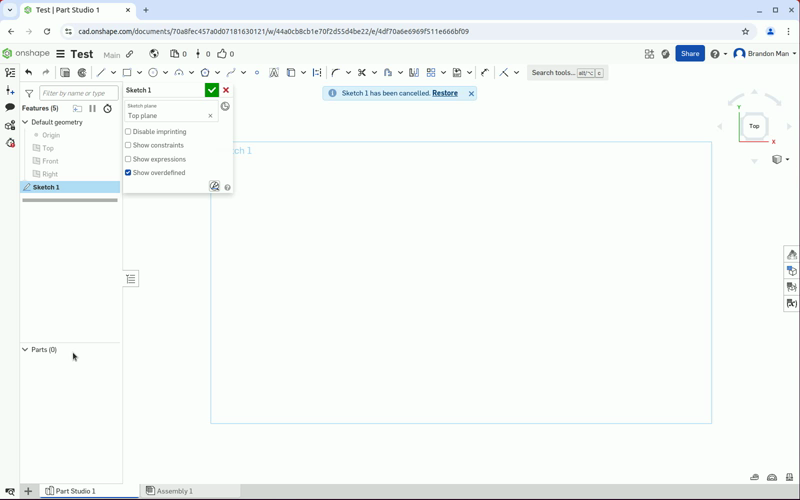
key(l)
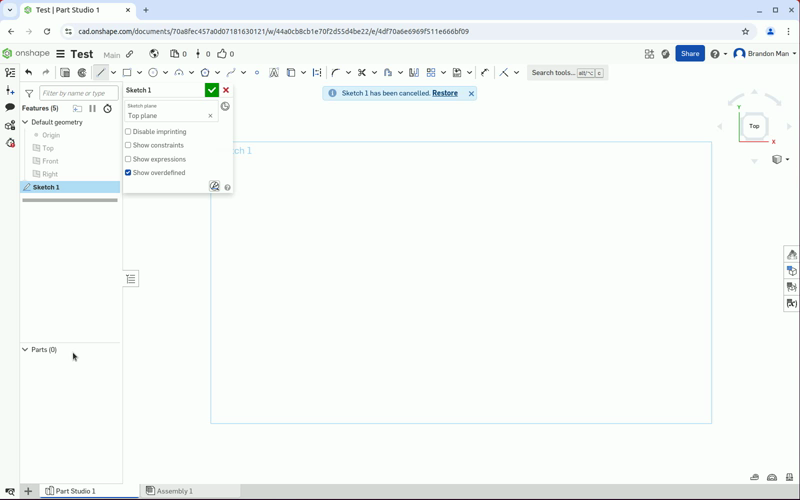
key_down(shift)
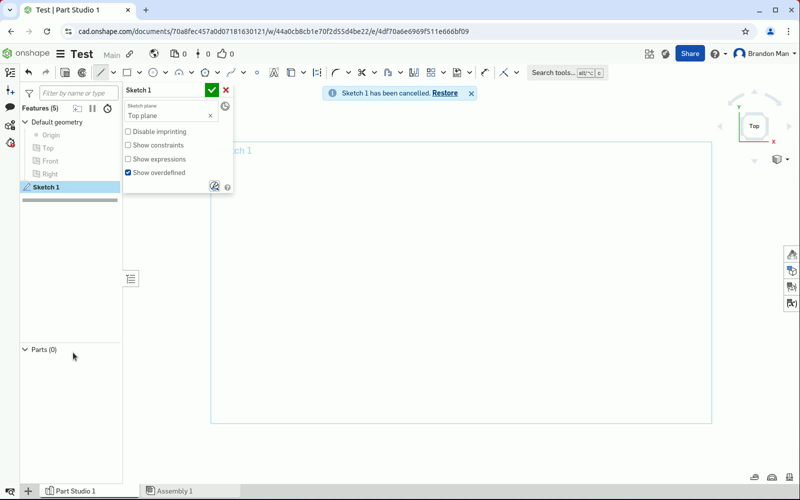
mouse_move(460, 282)
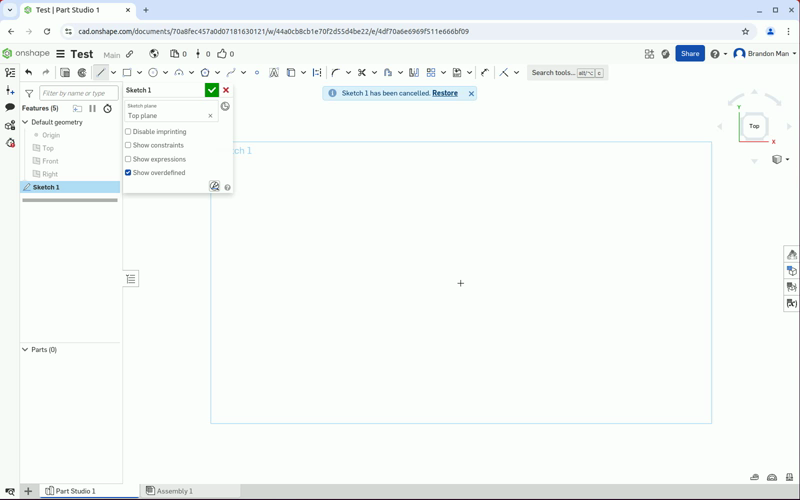
click(460, 282)
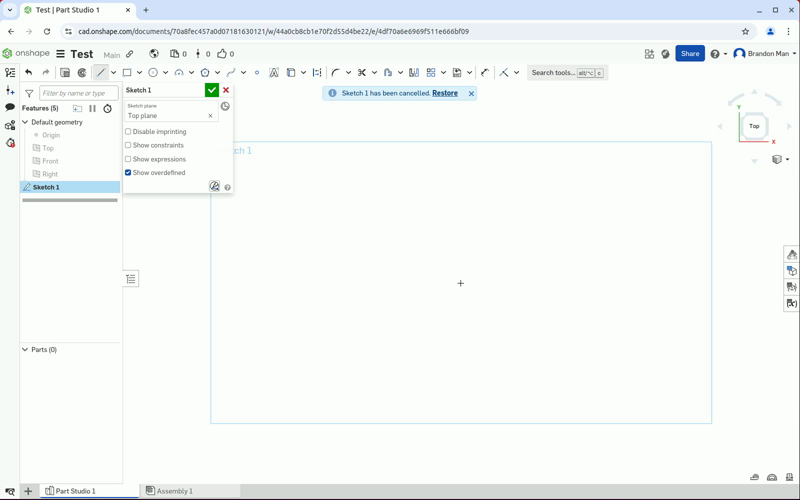
key_up(shift)
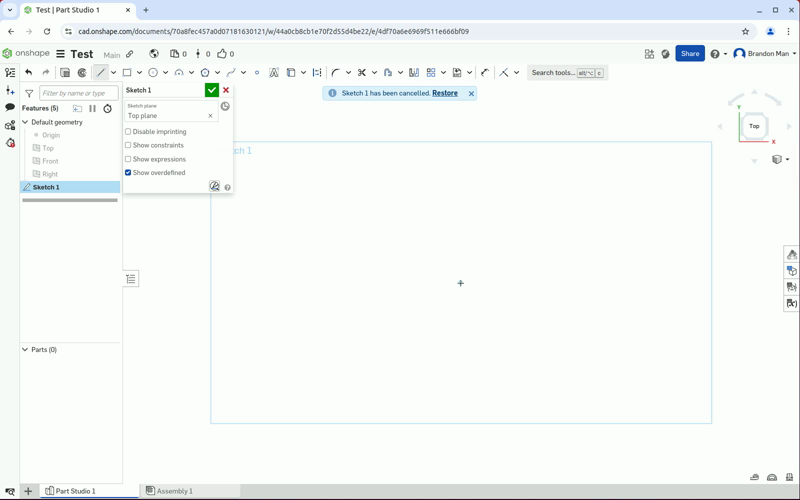
key_down(shift)
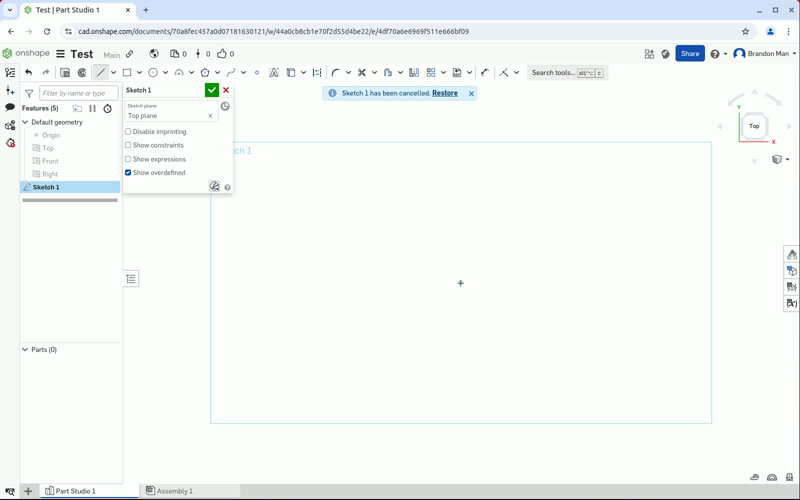
mouse_move(490, 282)
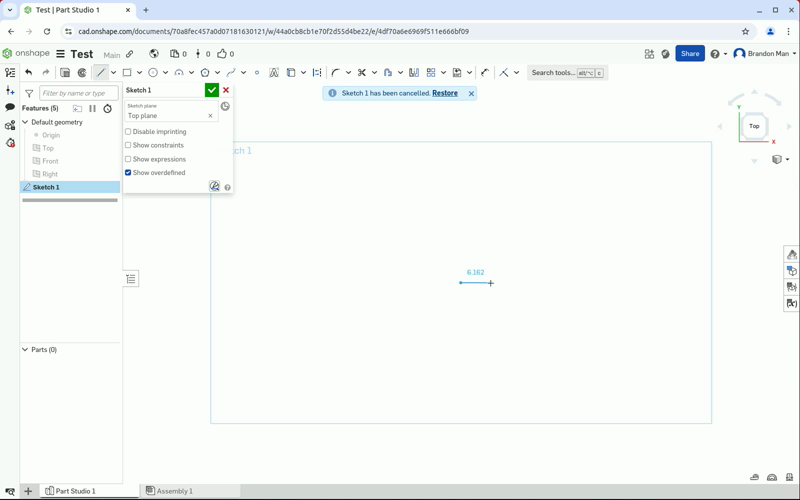
mouse_move(517, 282)
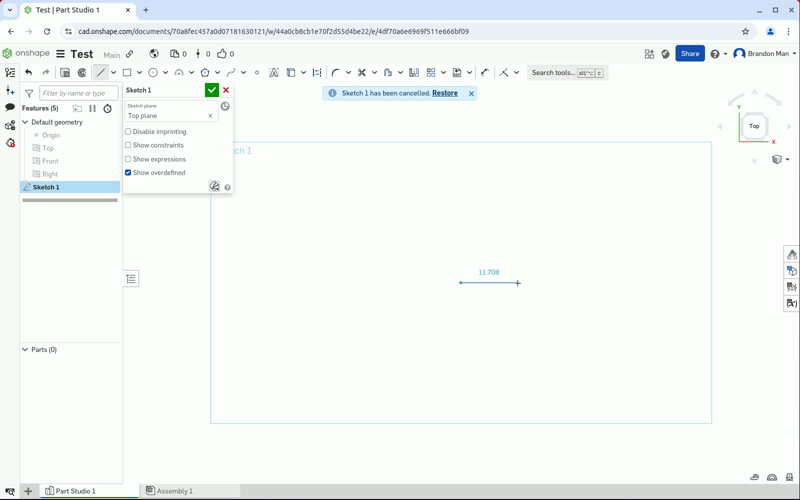
click(517, 282)
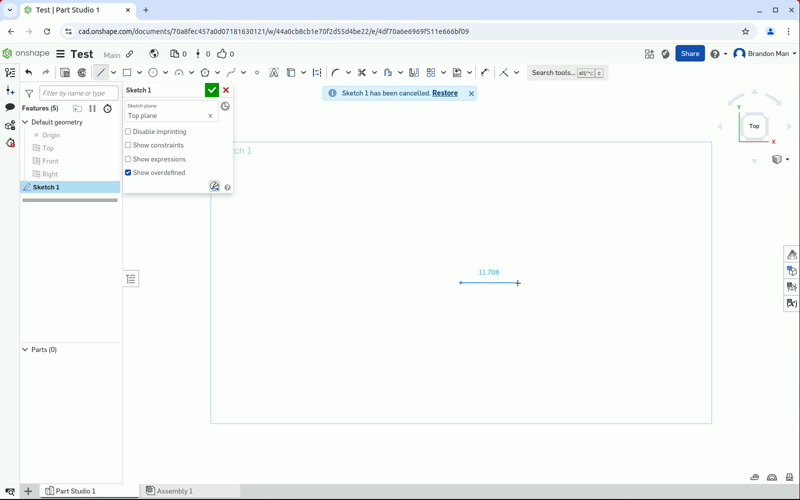
key_up(shift)
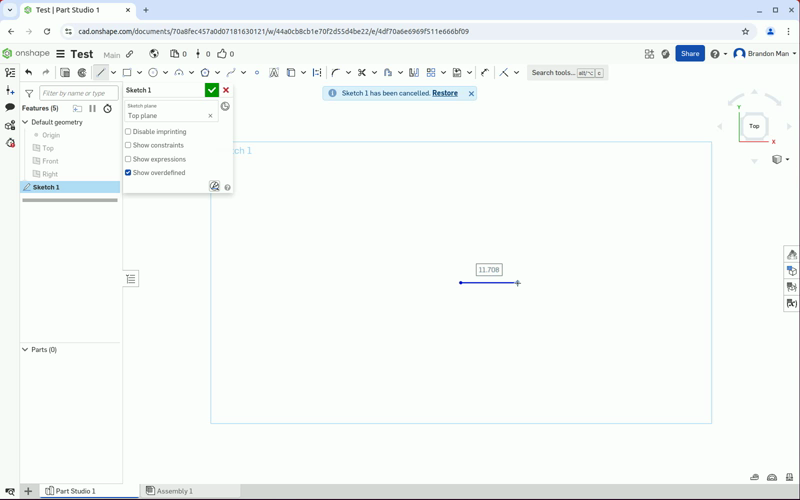
key_down(shift)
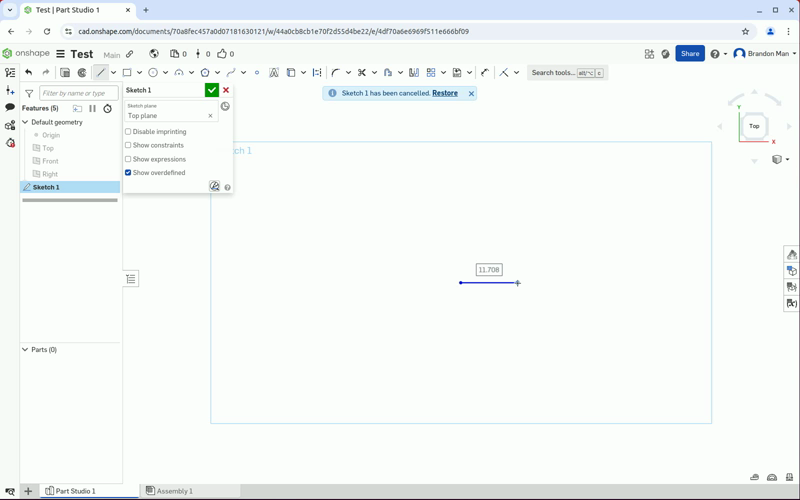
mouse_move(547, 282)
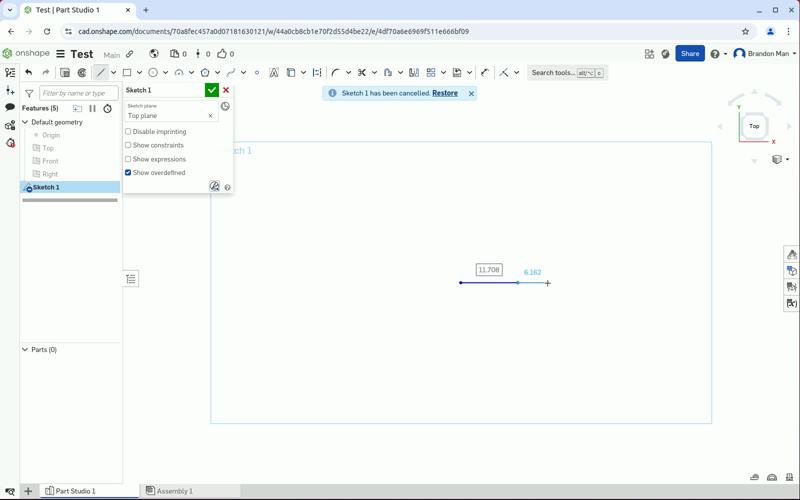
mouse_move(517, 234)
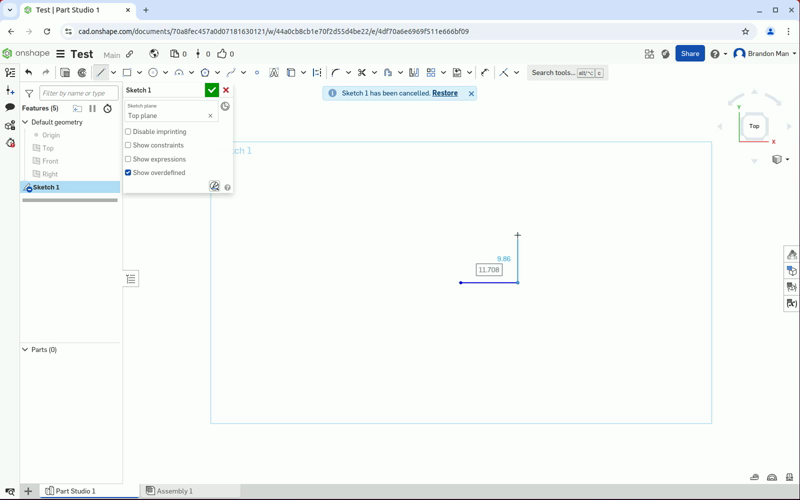
click(517, 234)
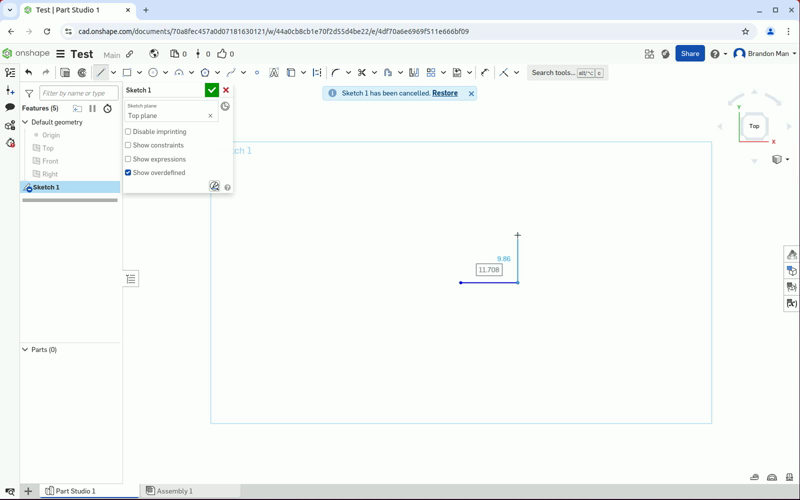
key_up(shift)
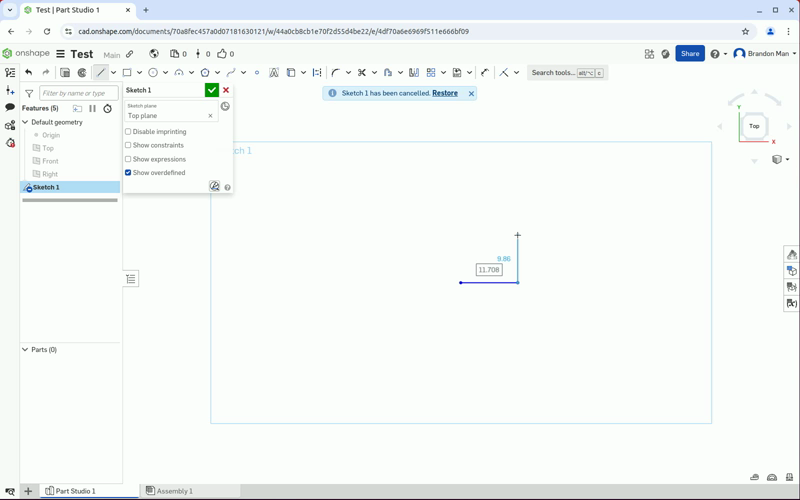
key(esc)
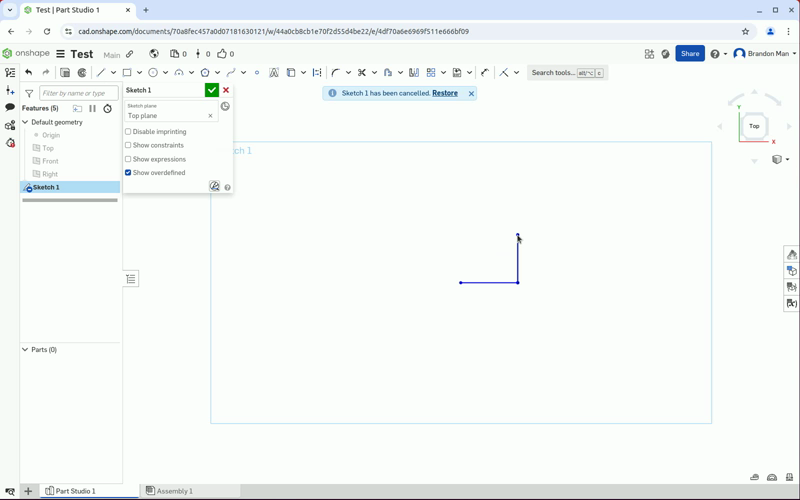
key(a)
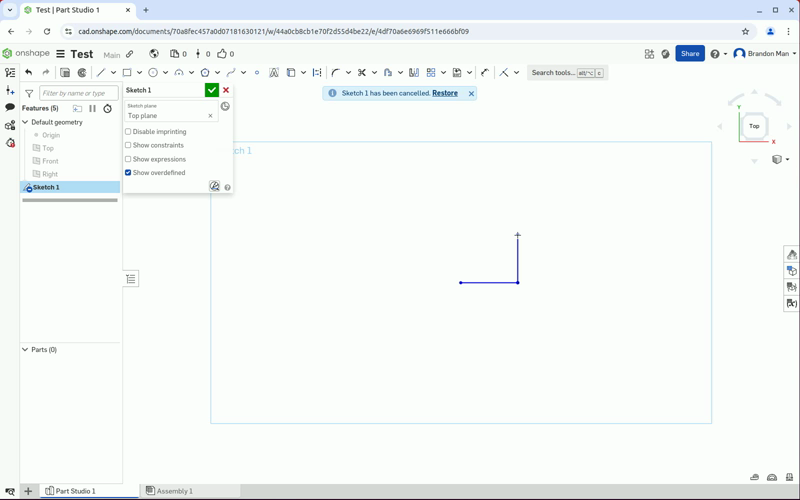
mouse_move(517, 234)
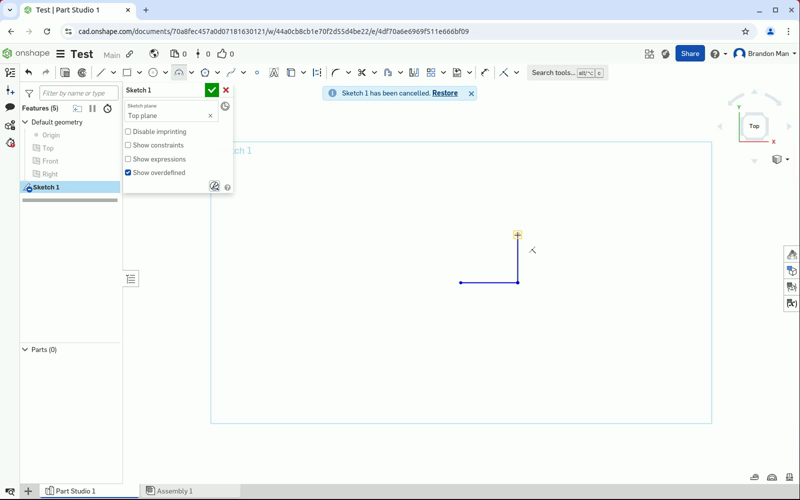
click(517, 234)
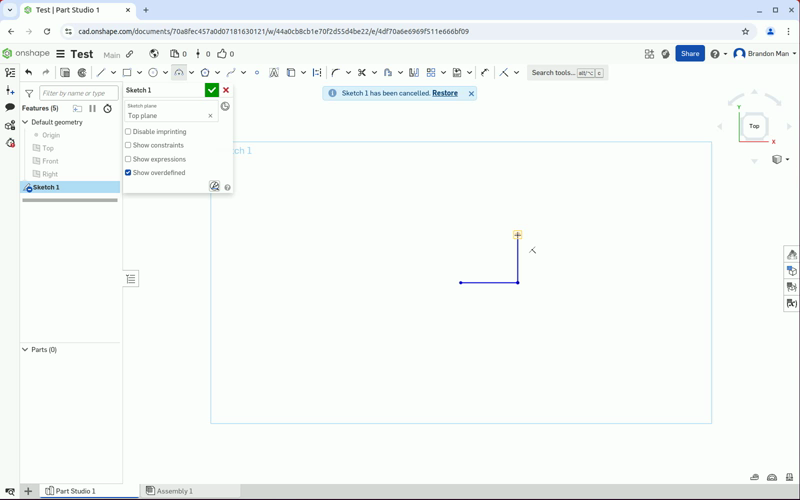
key_down(shift)
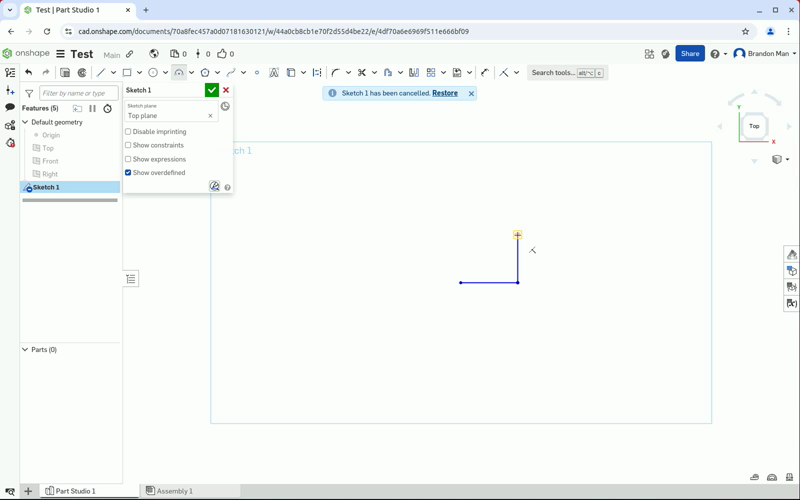
mouse_move(509, 226)
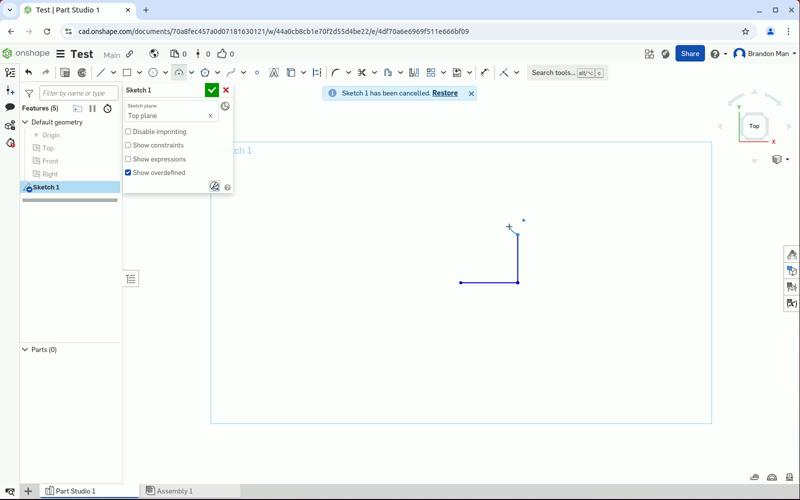
click(509, 226)
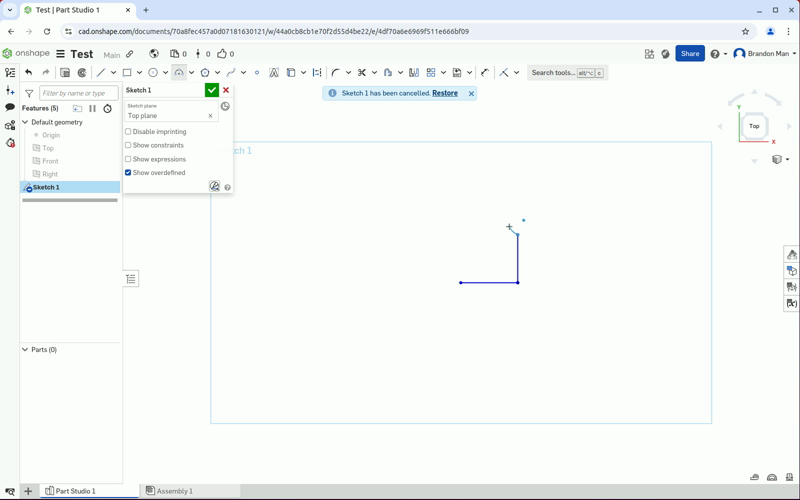
mouse_move(511, 231)
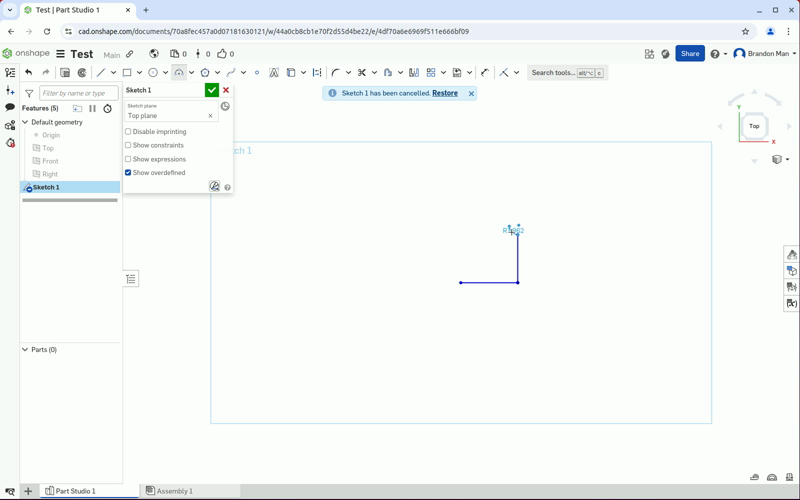
click(511, 231)
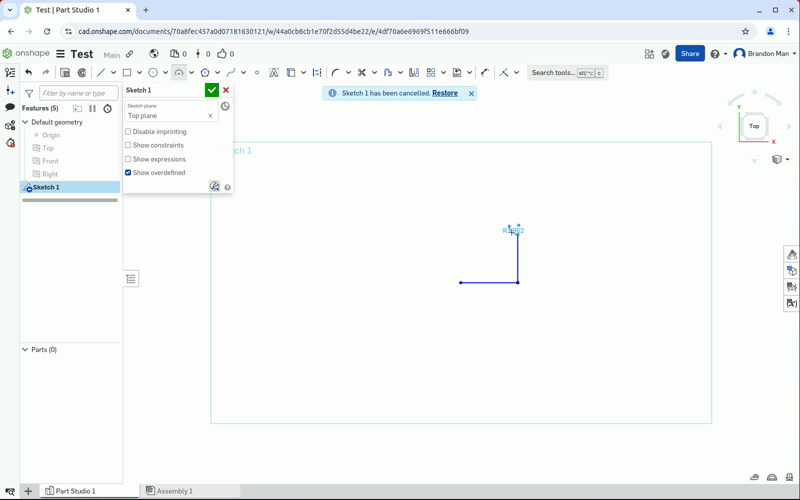
key_up(shift)
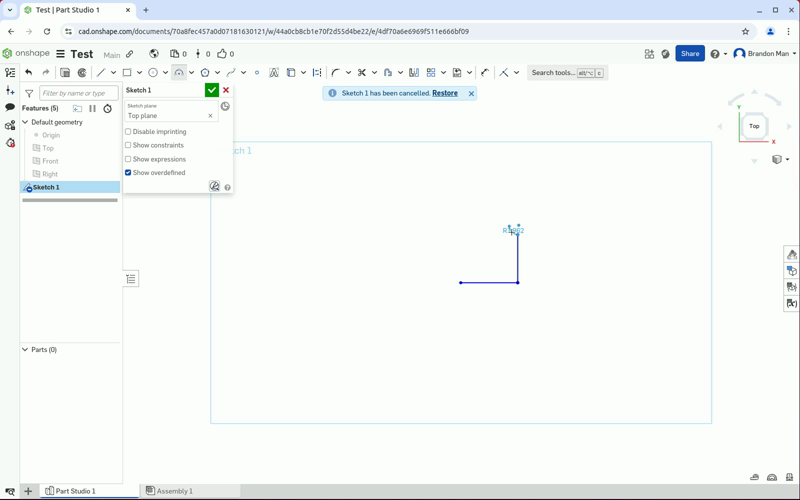
key(esc)
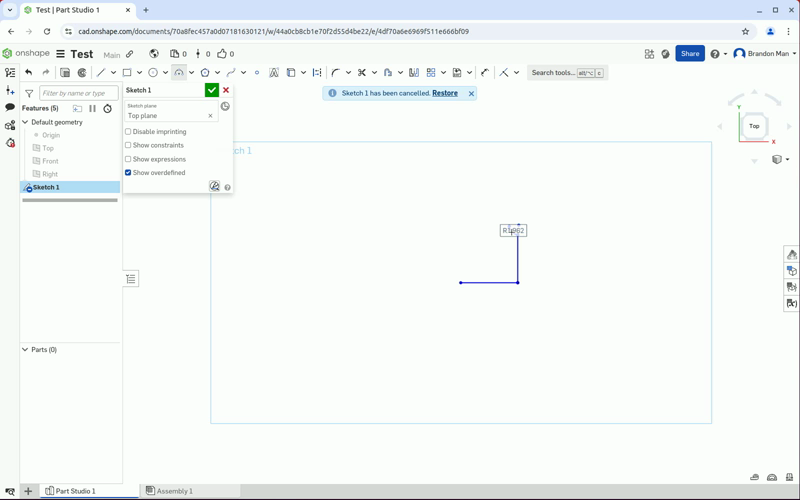
key(l)
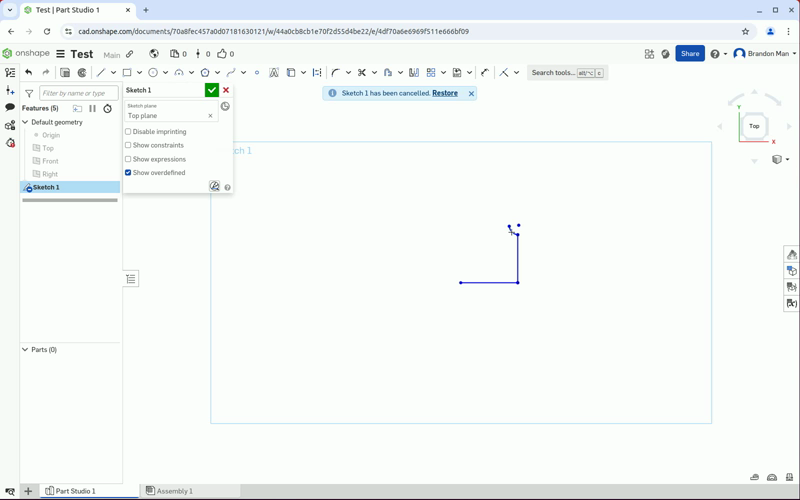
mouse_move(509, 226)
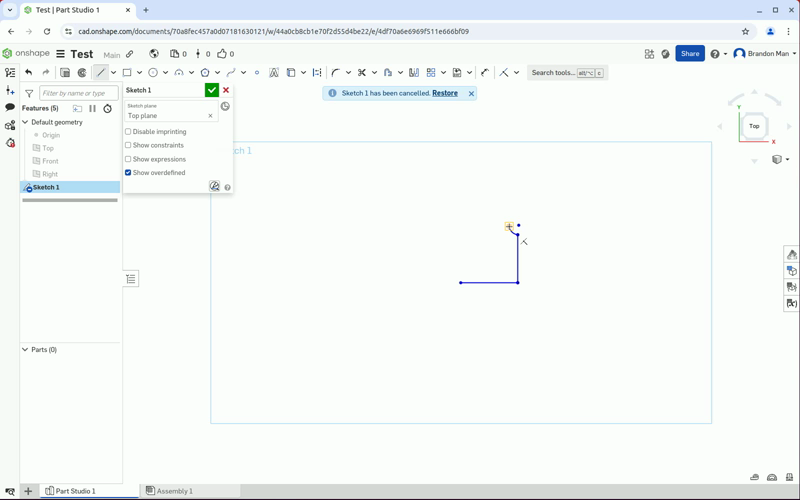
click(509, 226)
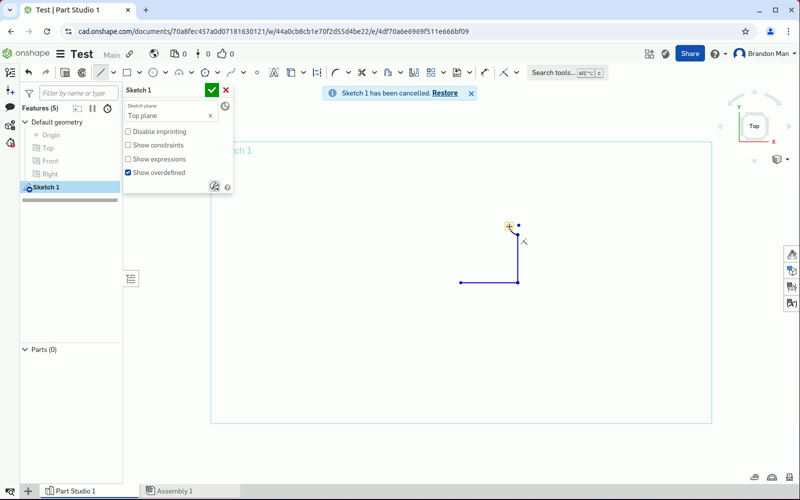
key_down(shift)
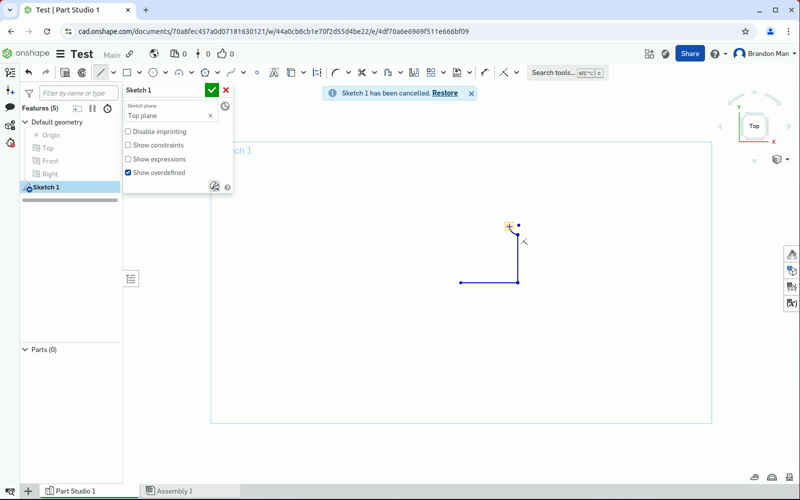
mouse_move(539, 226)
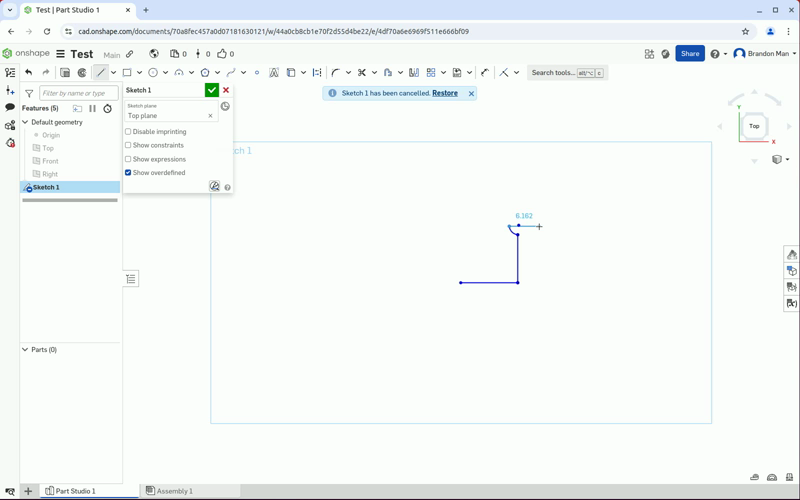
mouse_move(460, 226)
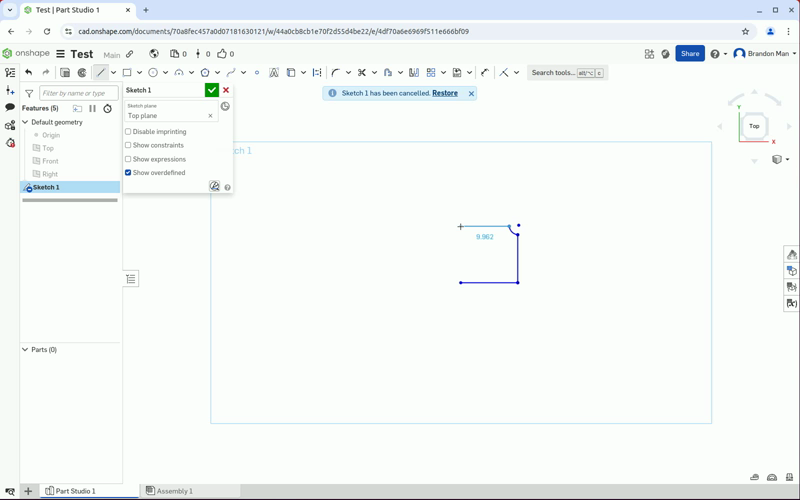
click(460, 226)
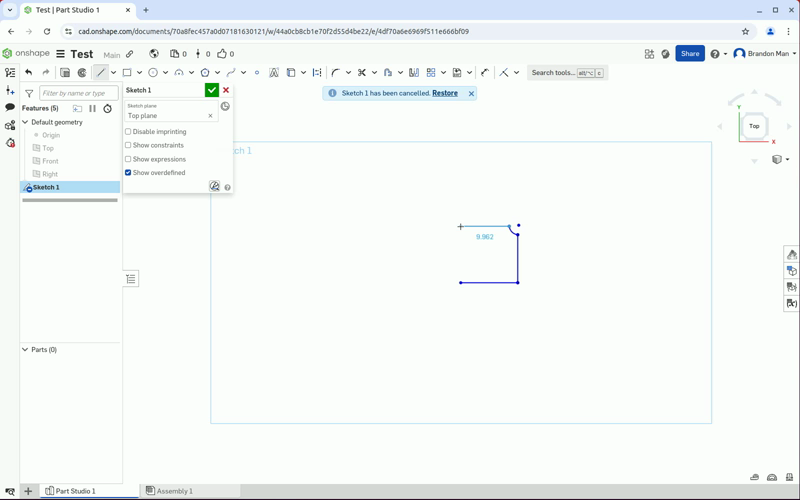
key_up(shift)
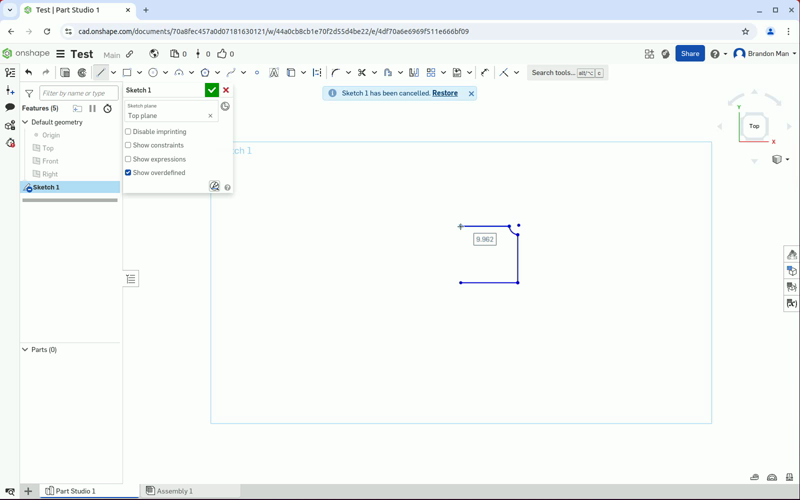
mouse_move(490, 226)
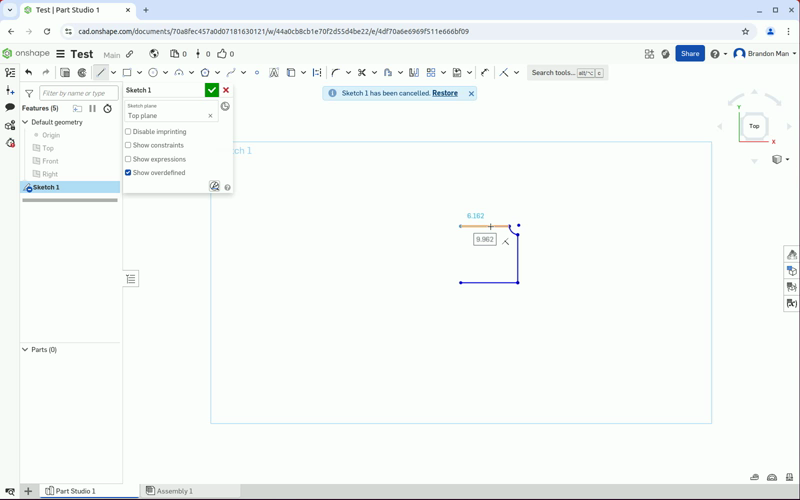
key_down(shift)
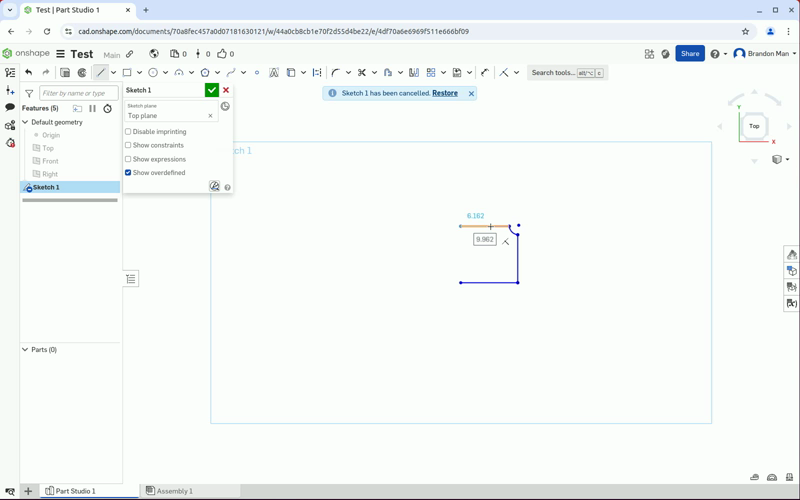
mouse_move(460, 282)
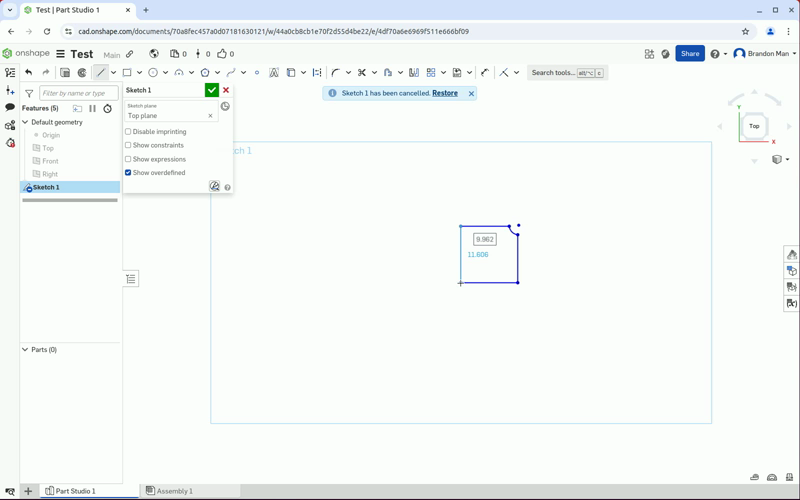
key_up(shift)
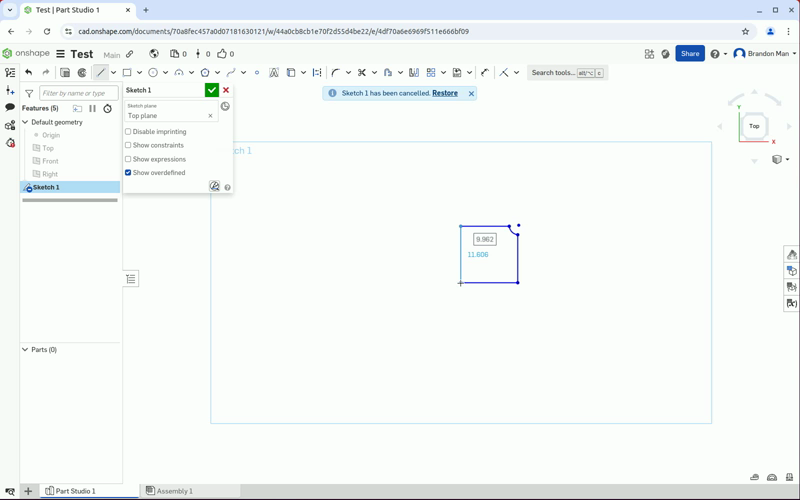
click(460, 282)
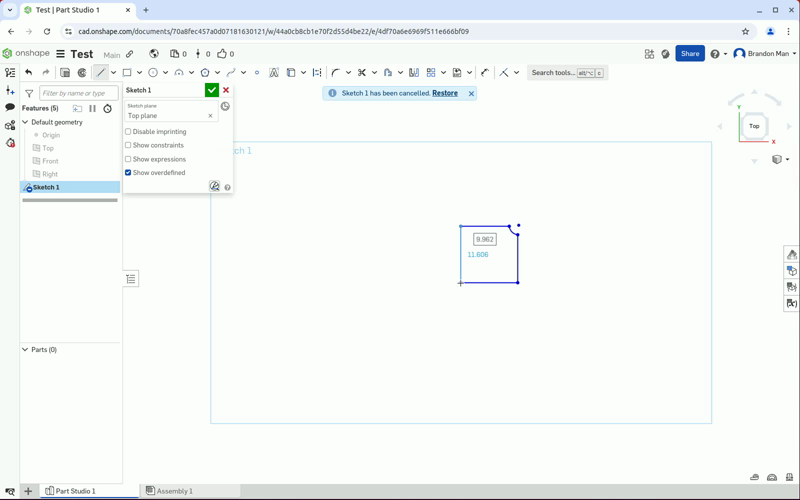
key(esc)
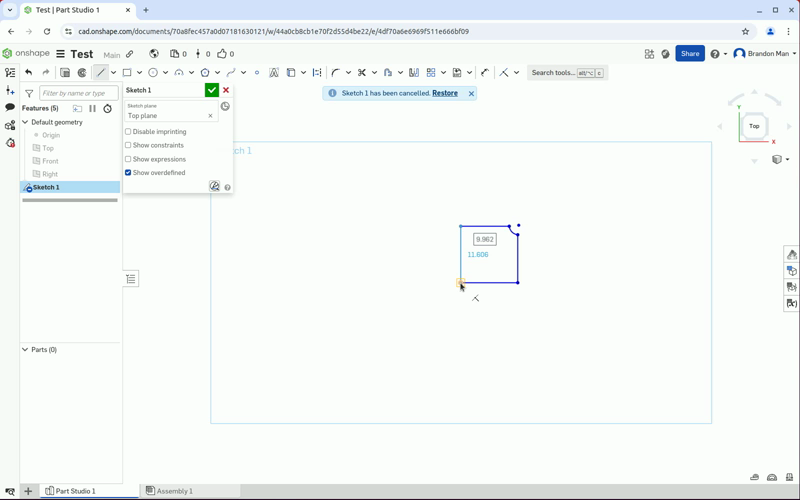
mouse_move(500, 241)
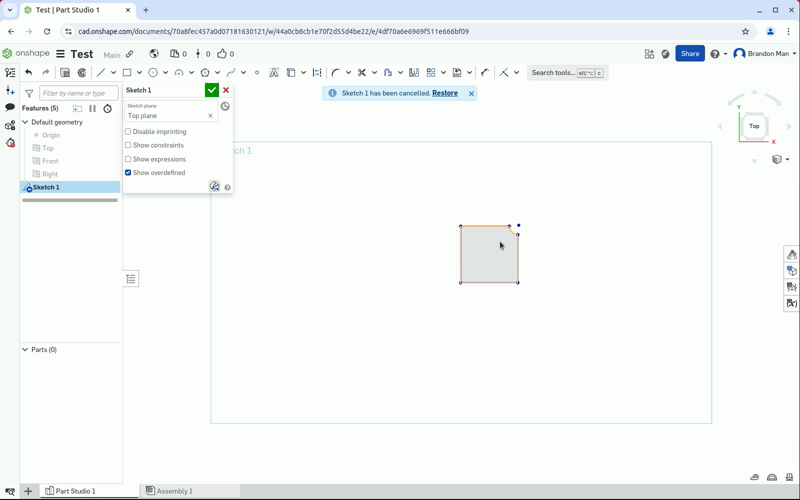
click(500, 241)
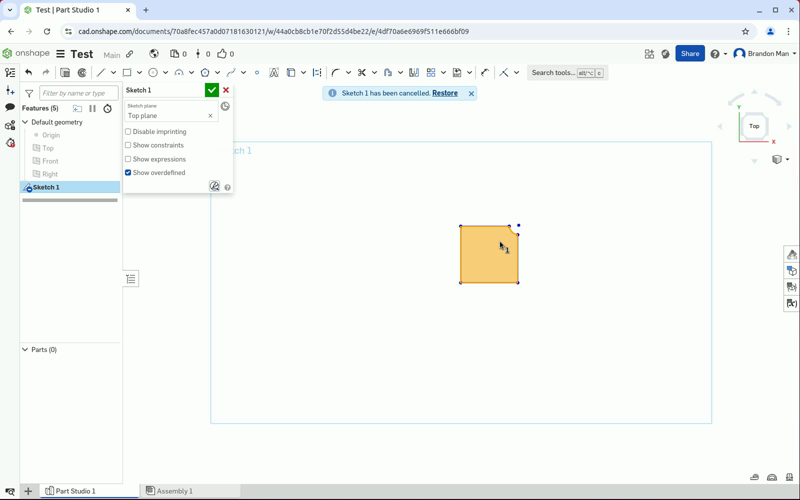
mouse_move(73, 352)
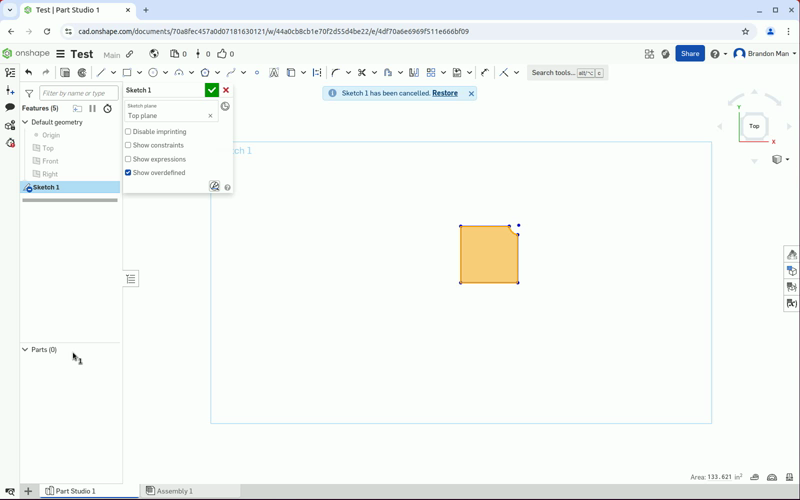
key(shift+y)
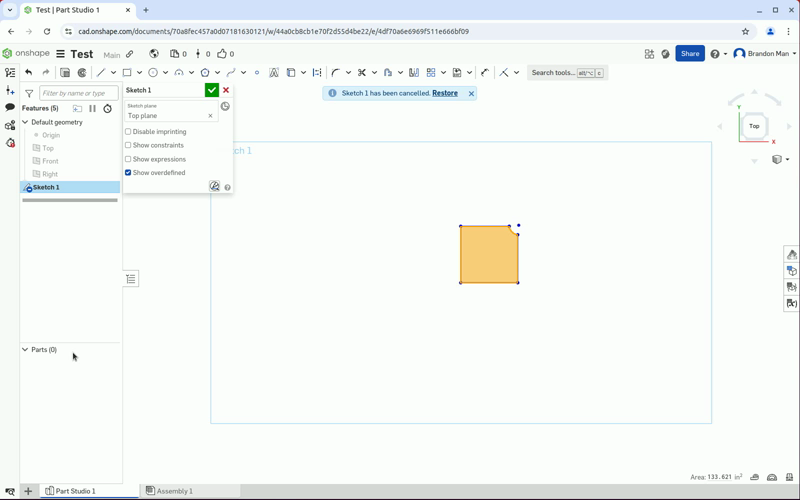
key(shift+e)
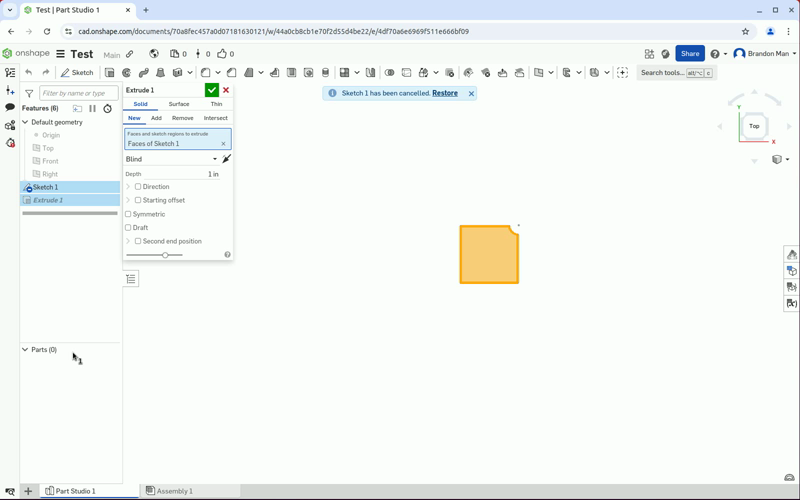
mouse_move(143, 106)
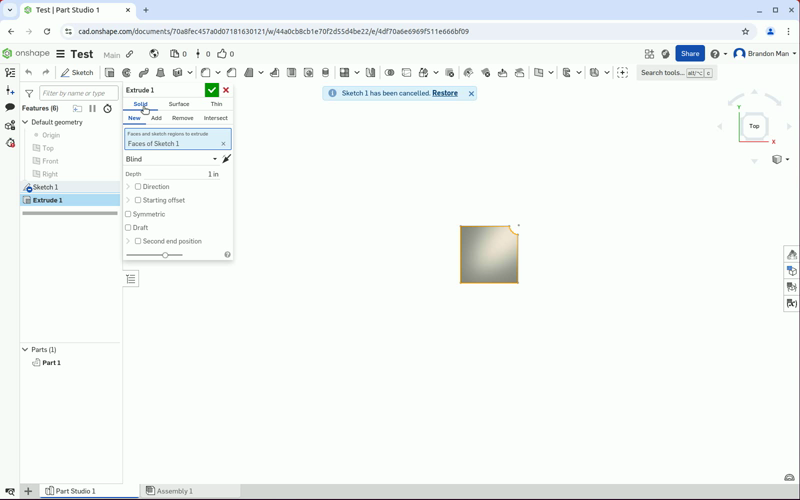
click(143, 106)
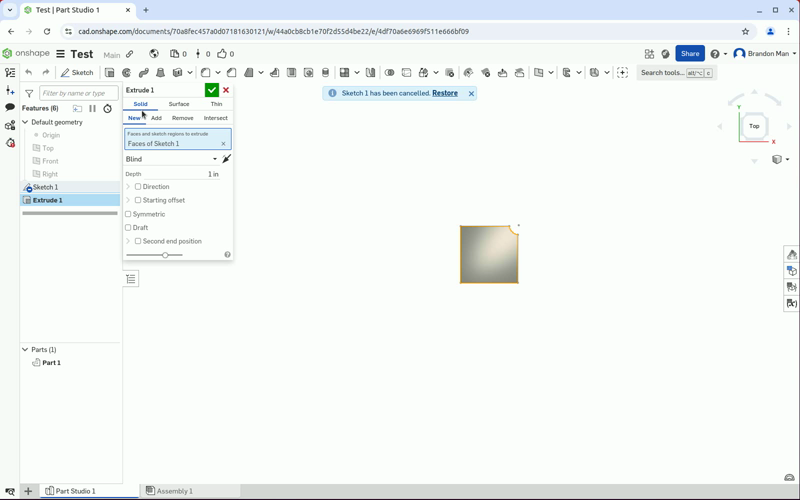
mouse_move(137, 120)
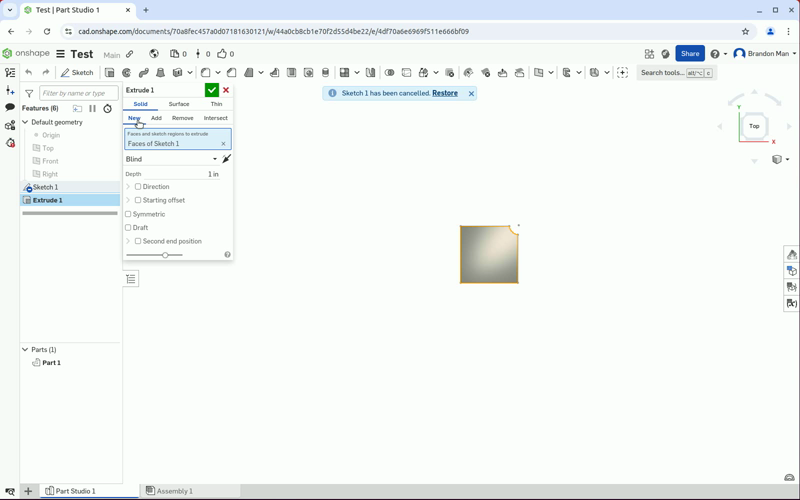
click(137, 120)
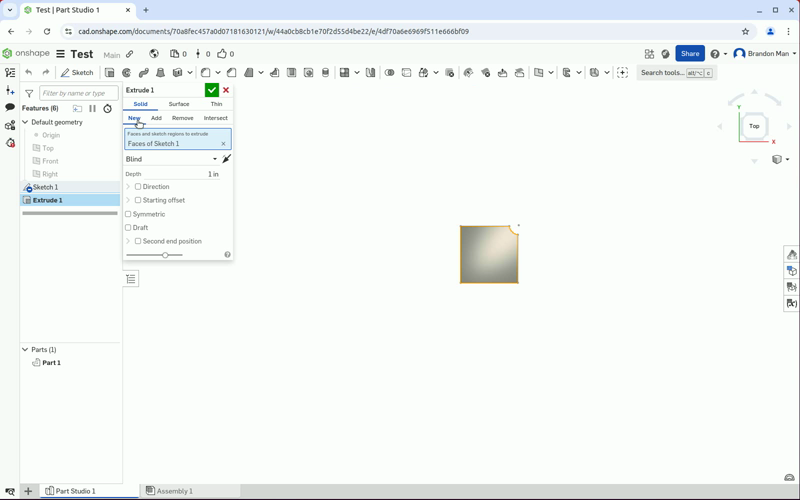
key(tab, 4)
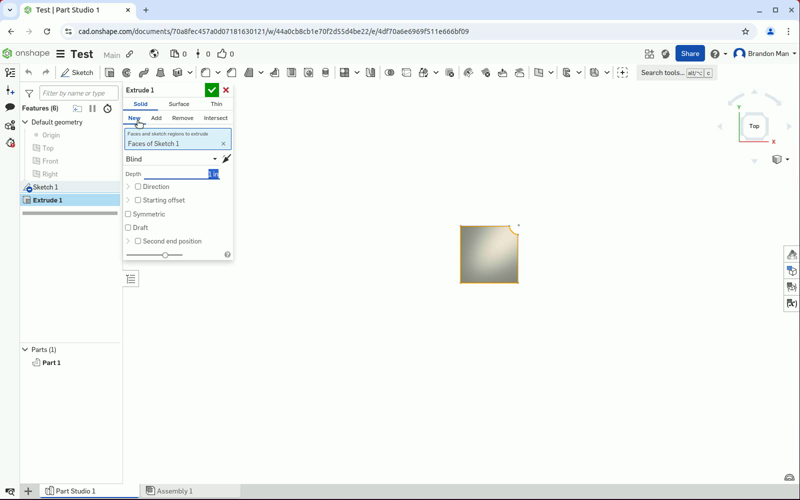
text(23.108)
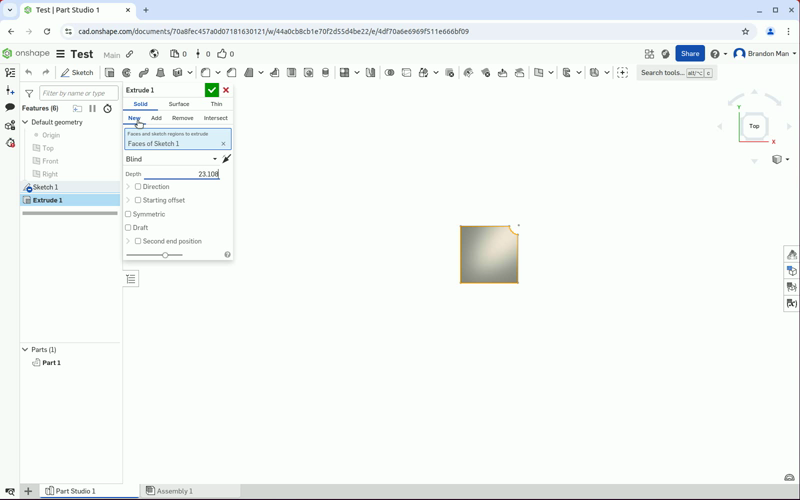
key(enter)
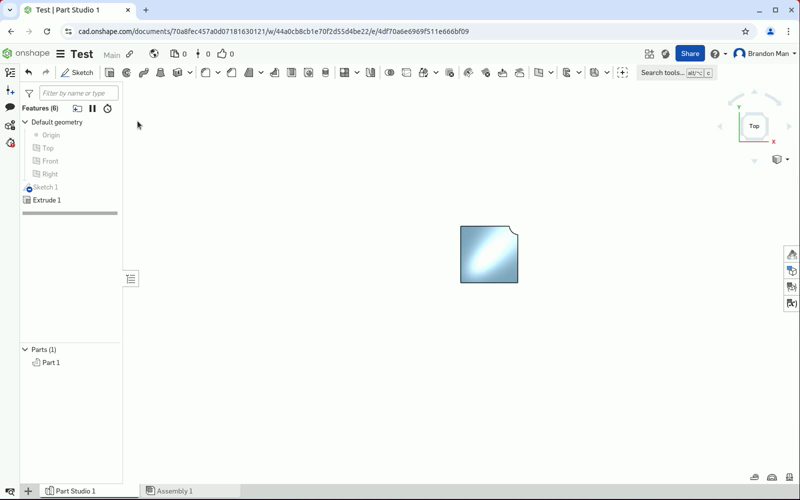
key(shift+h)
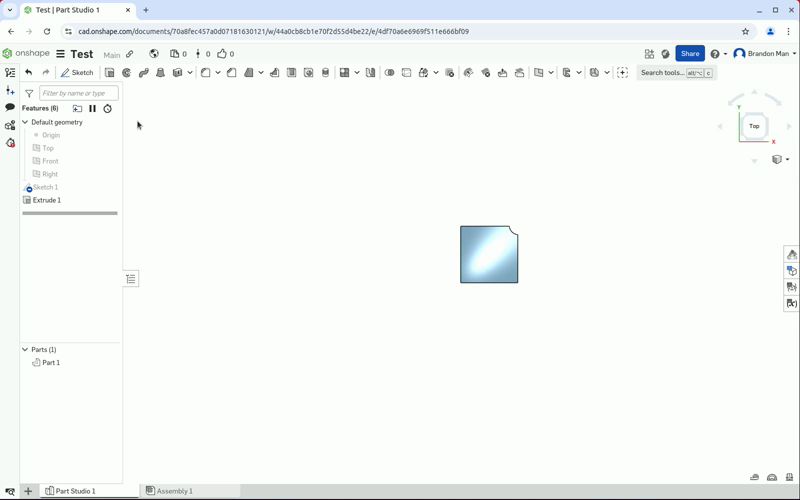
key(shift+h)
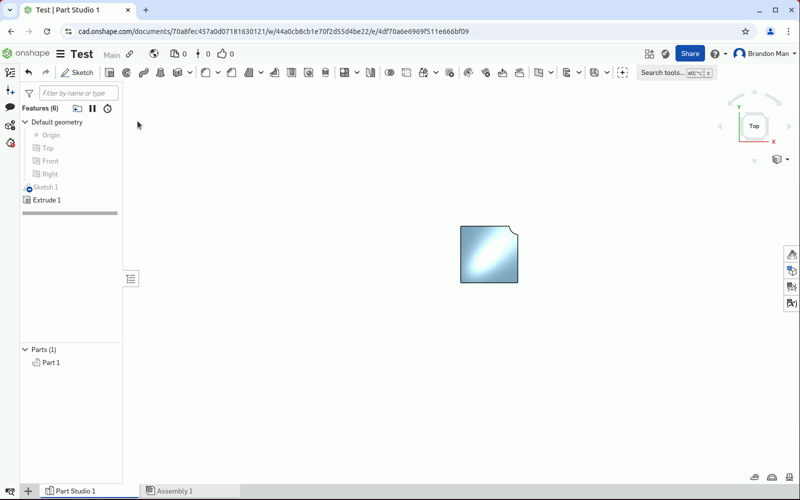
mouse_move(73, 189)
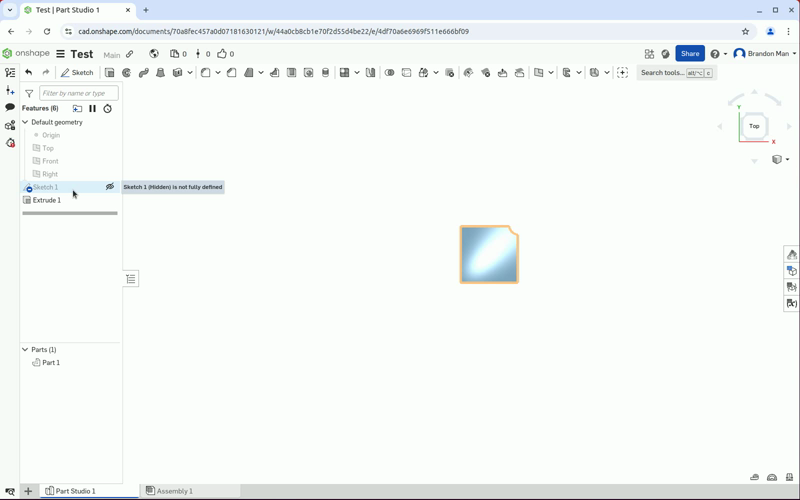
click(73, 189)
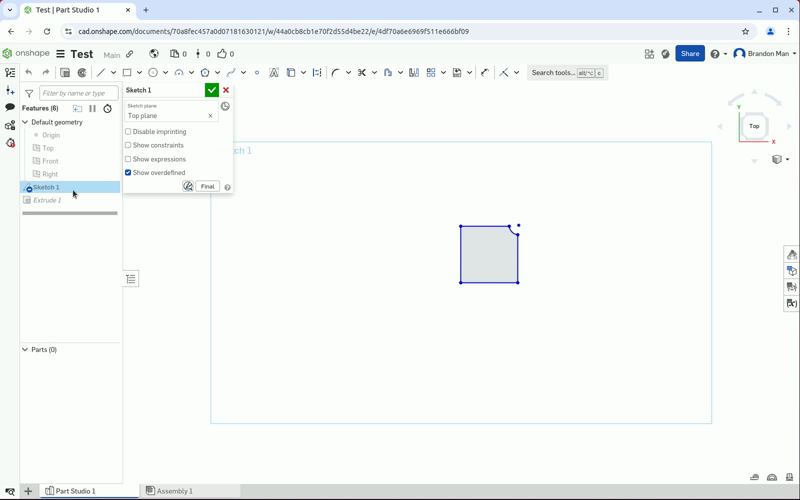
mouse_move(229, 92)
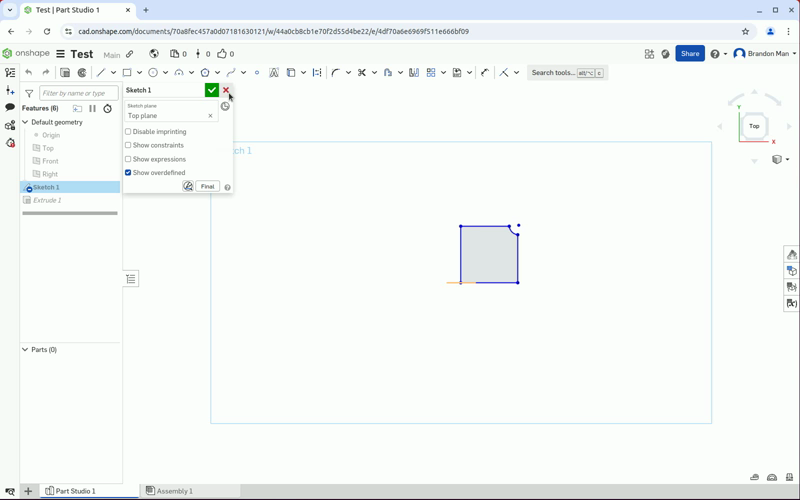
click(229, 92)
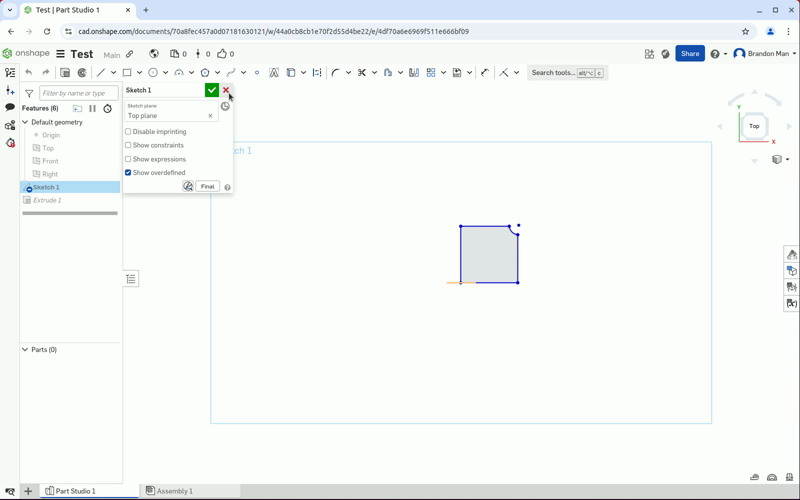
key(shift+s)
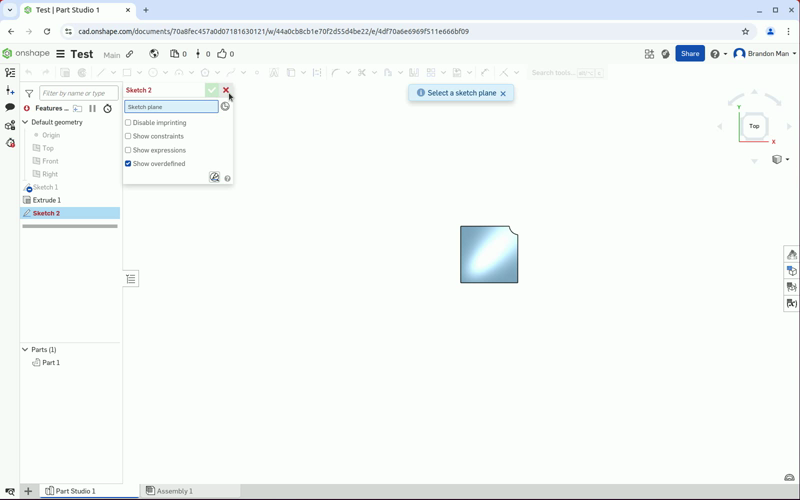
mouse_move(73, 150)
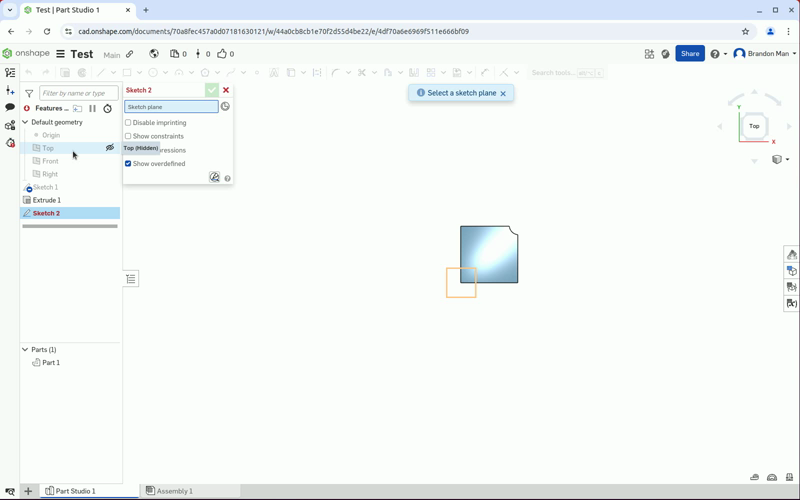
click(73, 150)
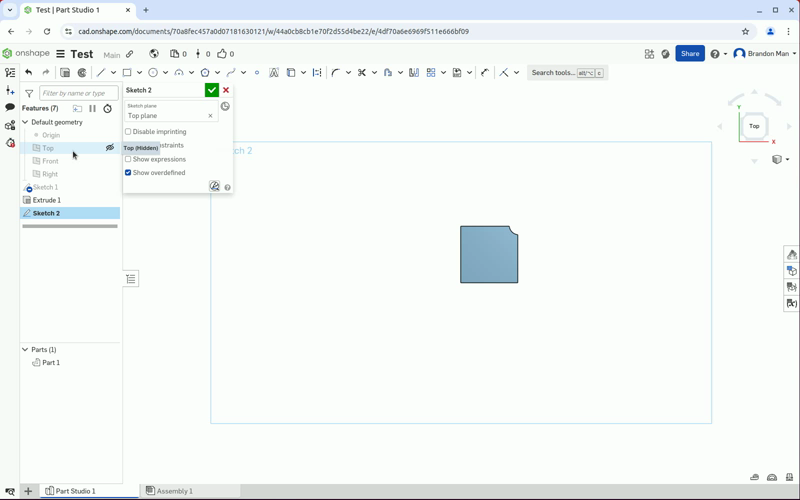
mouse_move(73, 352)
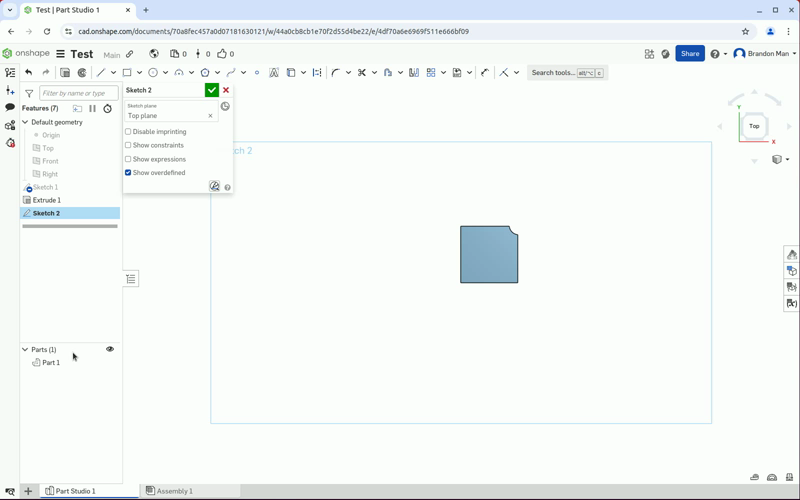
key(y)
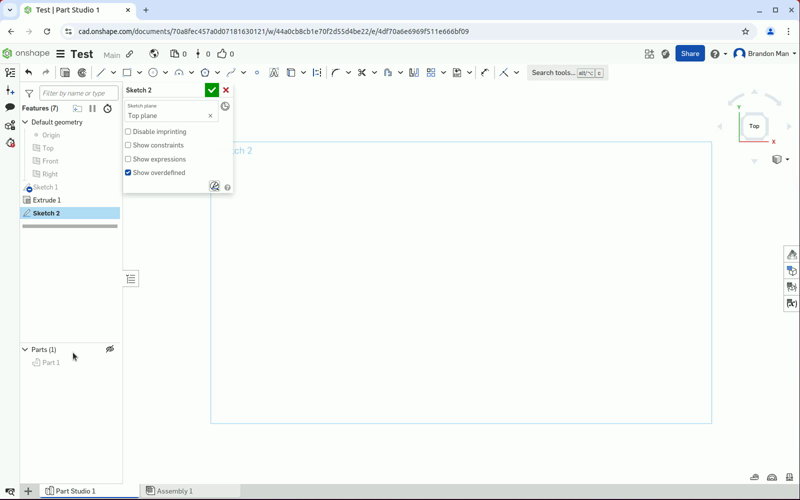
key(l)
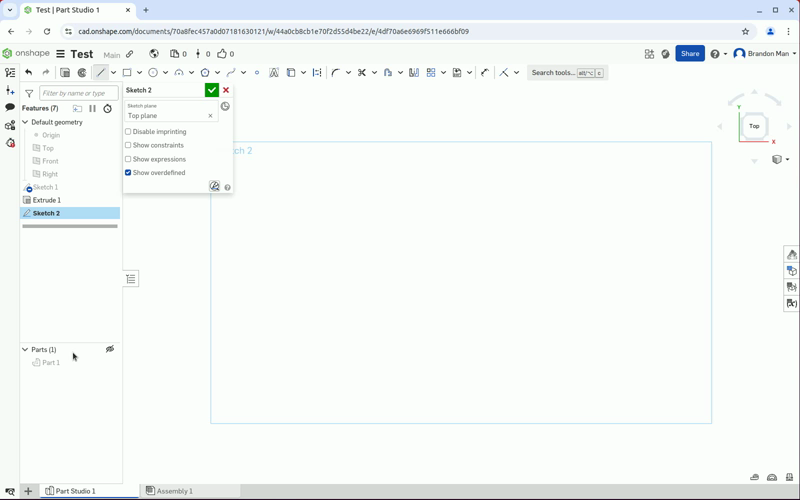
key_down(shift)
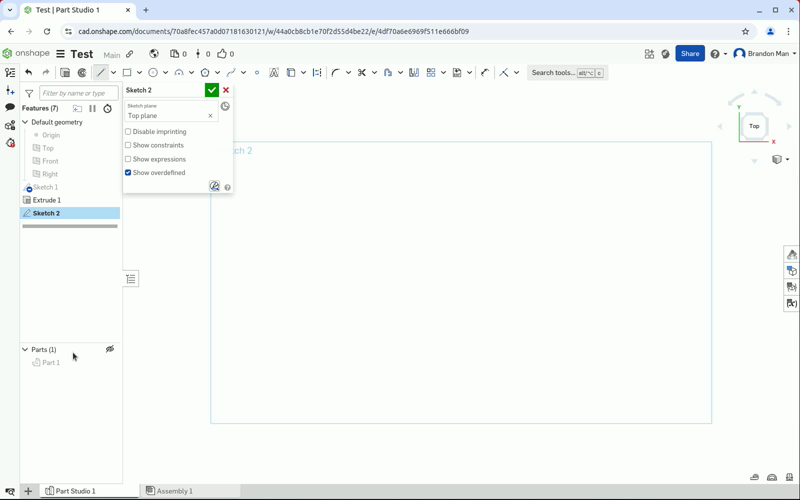
mouse_move(516, 282)
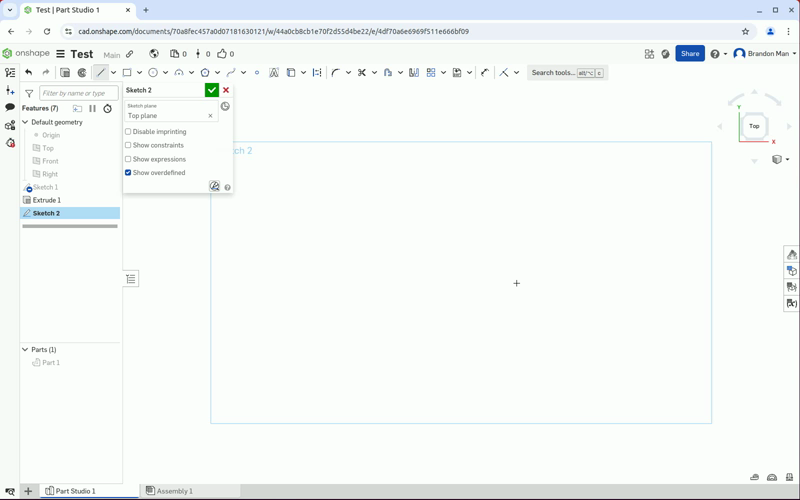
click(516, 282)
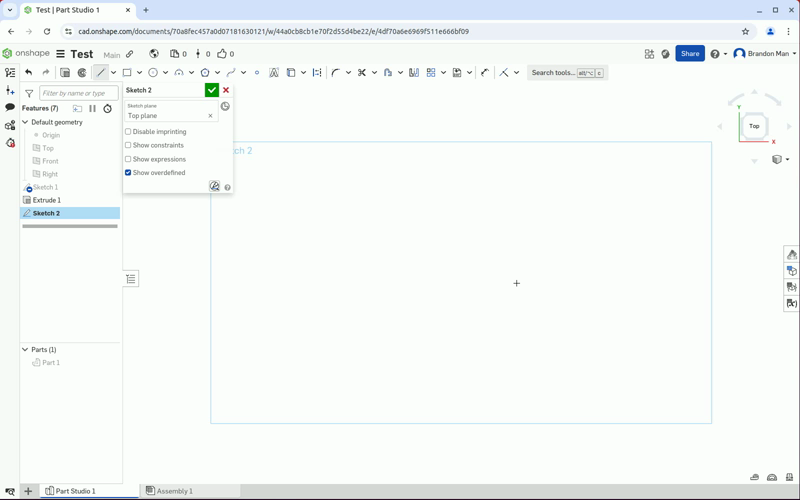
key_up(shift)
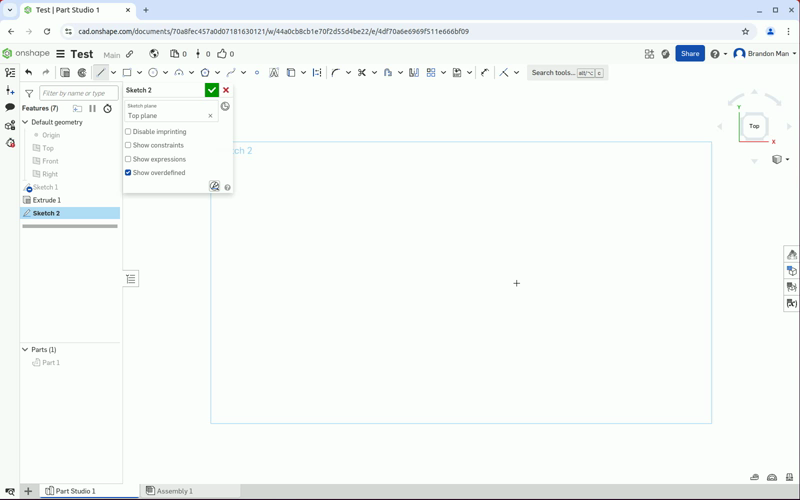
key_down(shift)
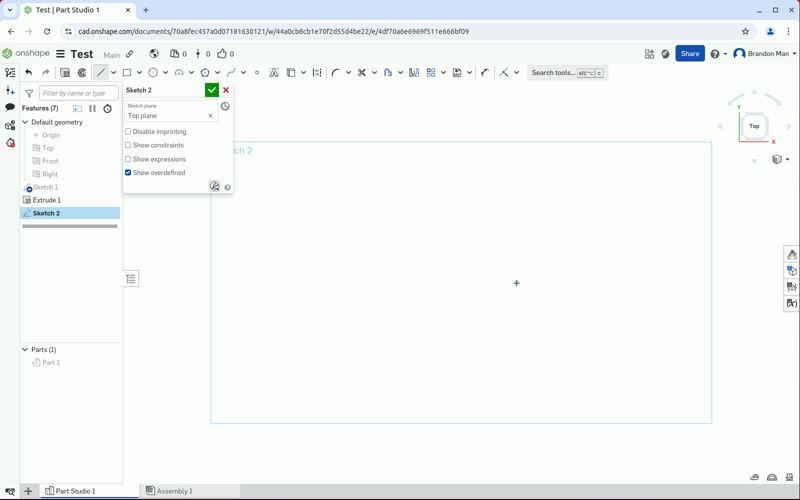
mouse_move(546, 282)
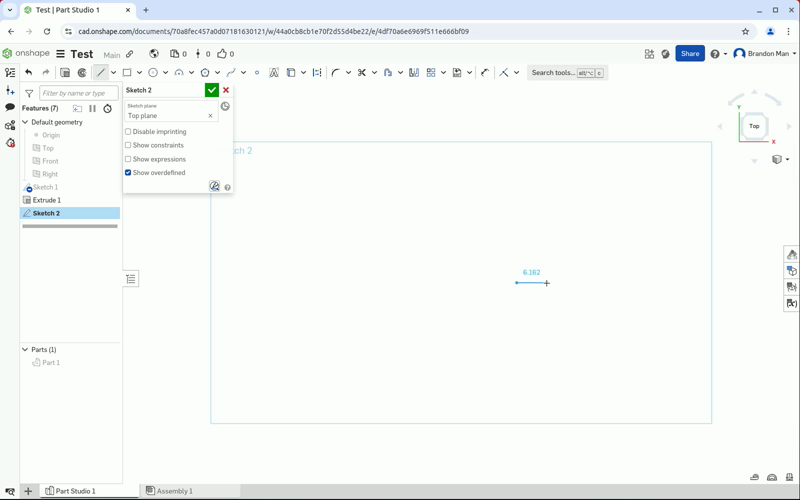
mouse_move(573, 282)
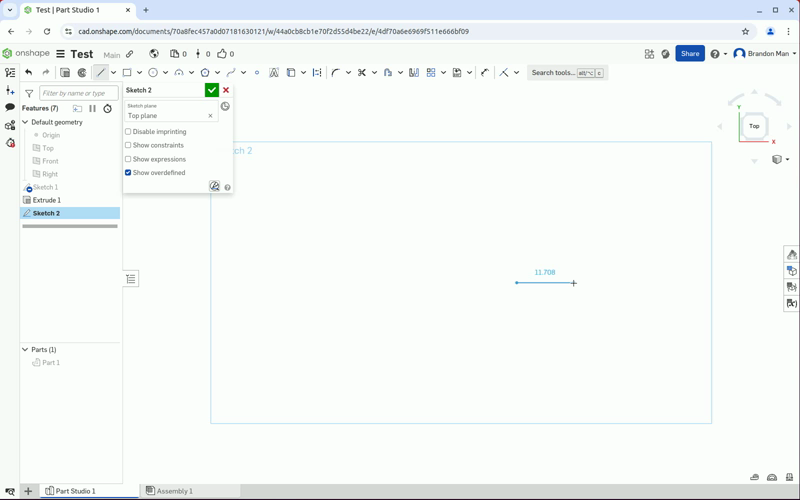
click(573, 282)
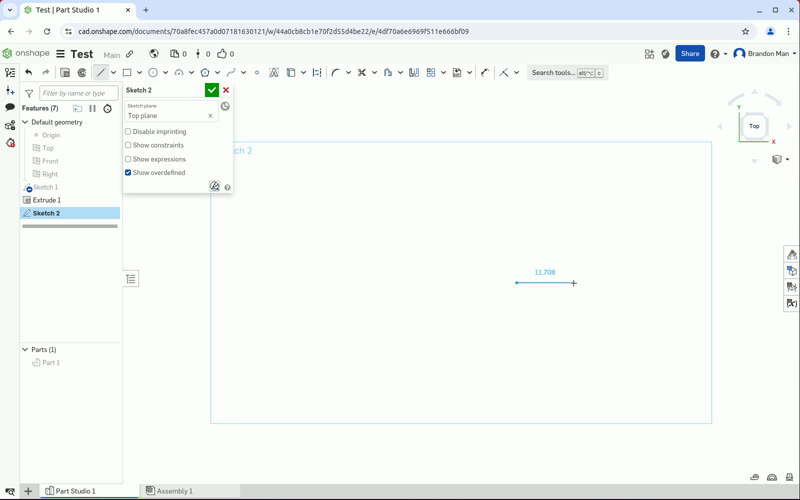
key_up(shift)
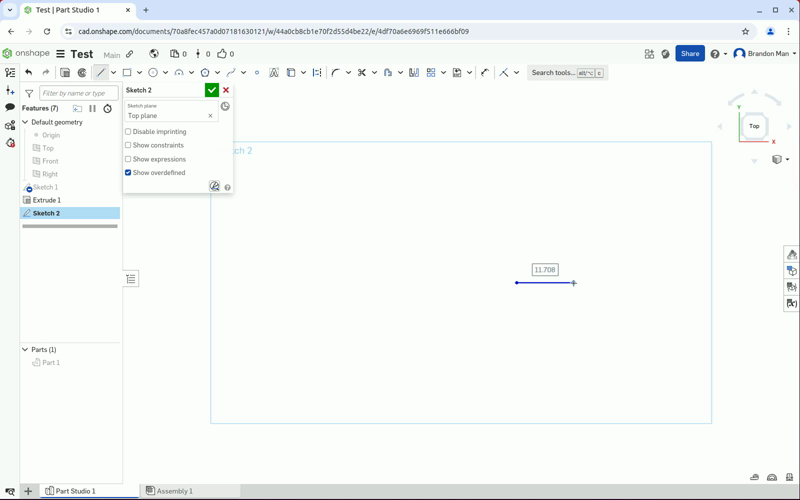
key_down(shift)
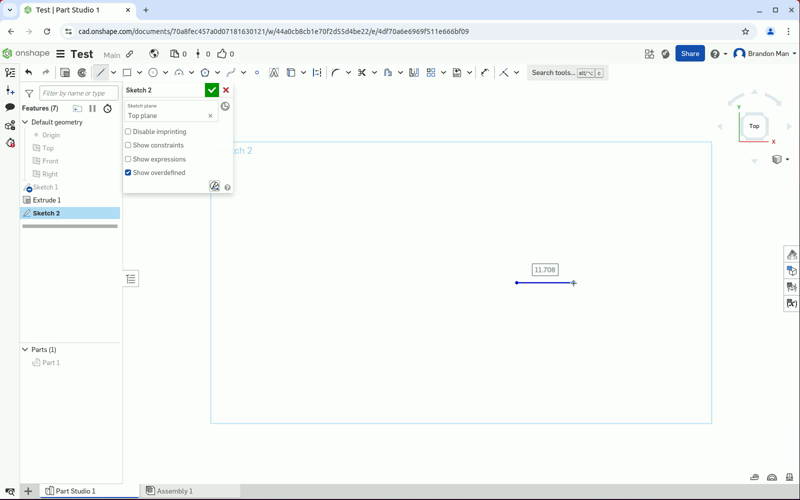
mouse_move(589, 282)
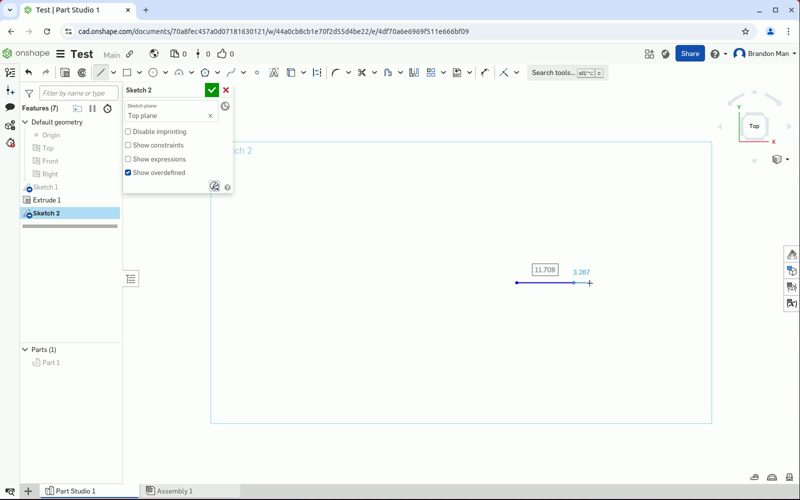
mouse_move(573, 226)
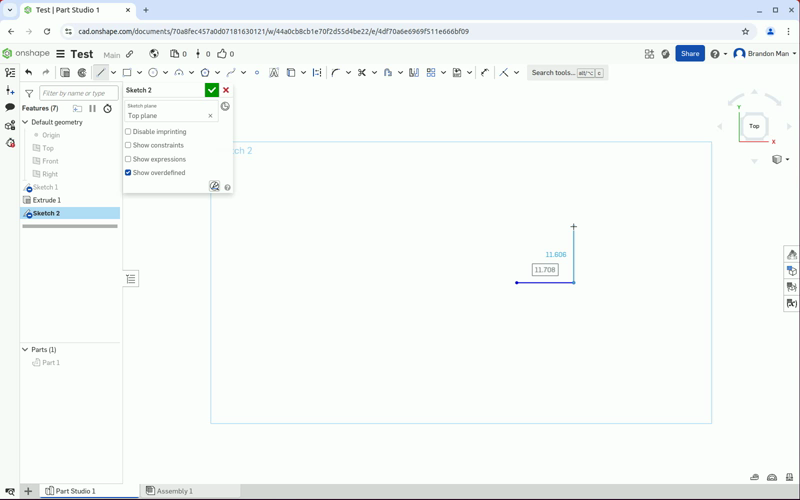
click(573, 226)
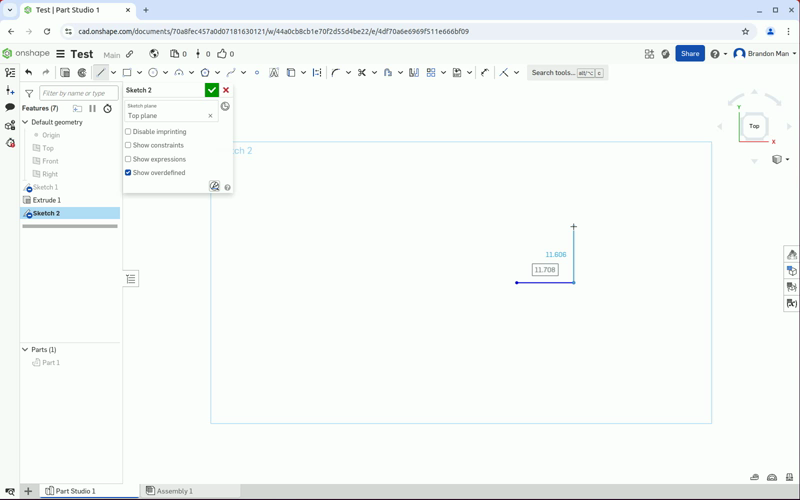
key_up(shift)
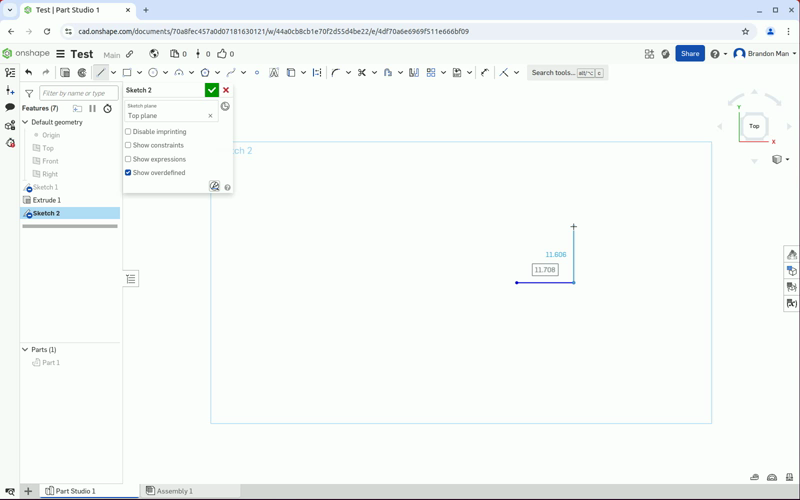
key_down(shift)
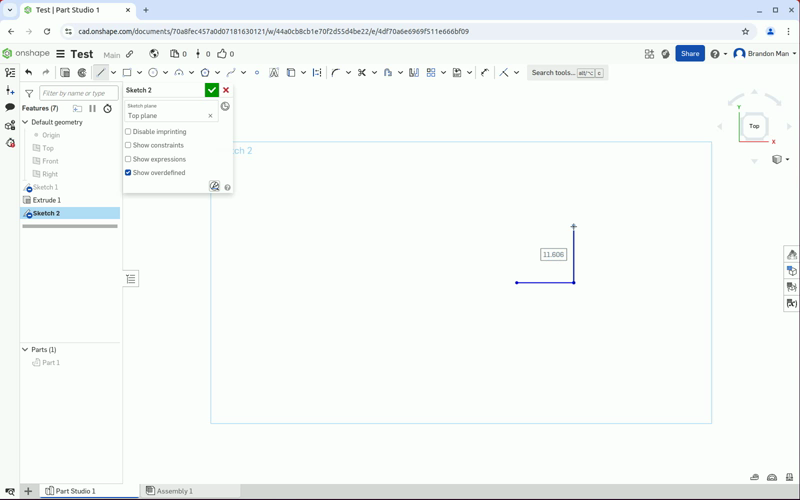
mouse_move(589, 226)
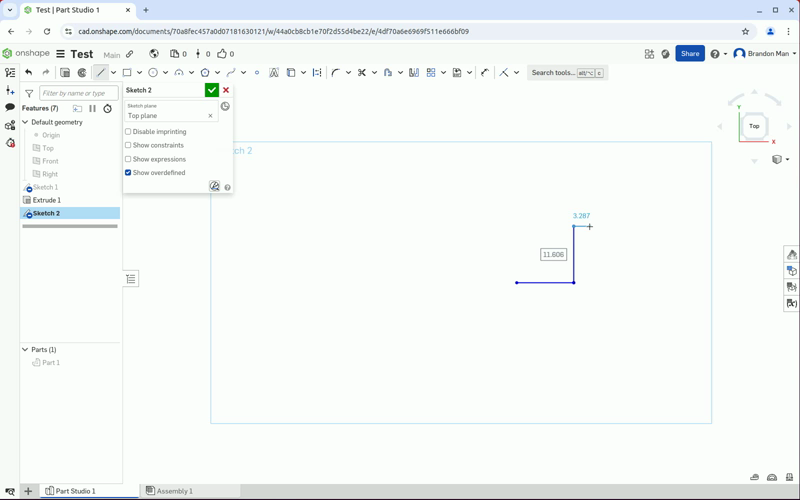
mouse_move(525, 226)
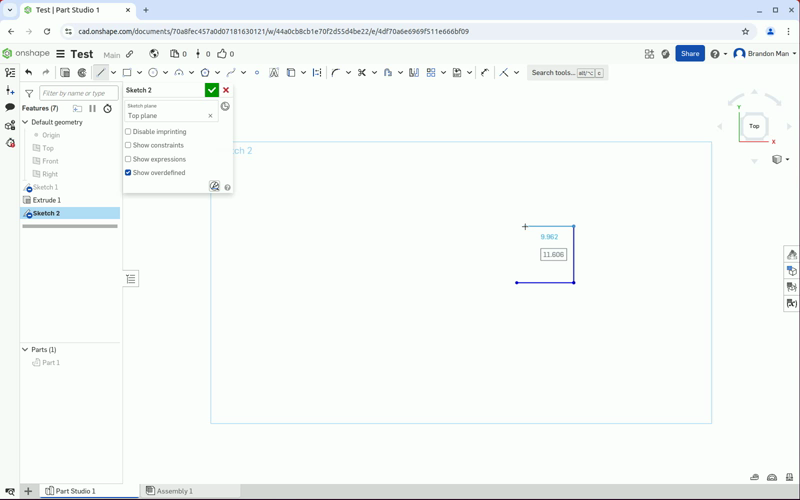
click(525, 226)
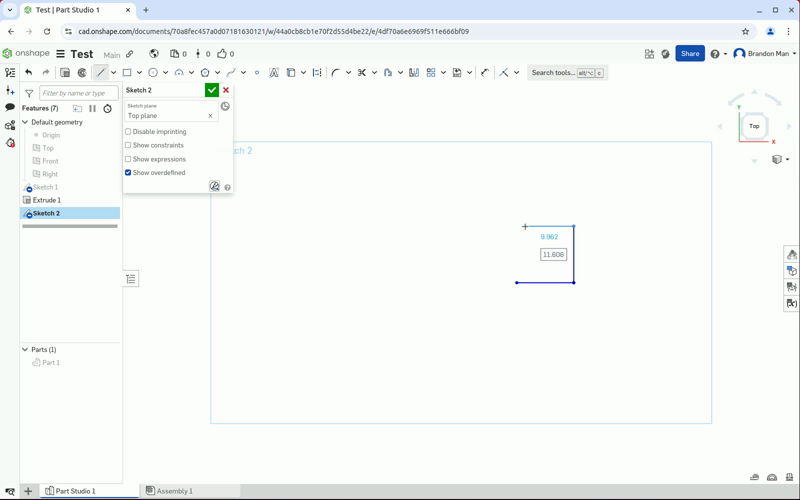
key_up(shift)
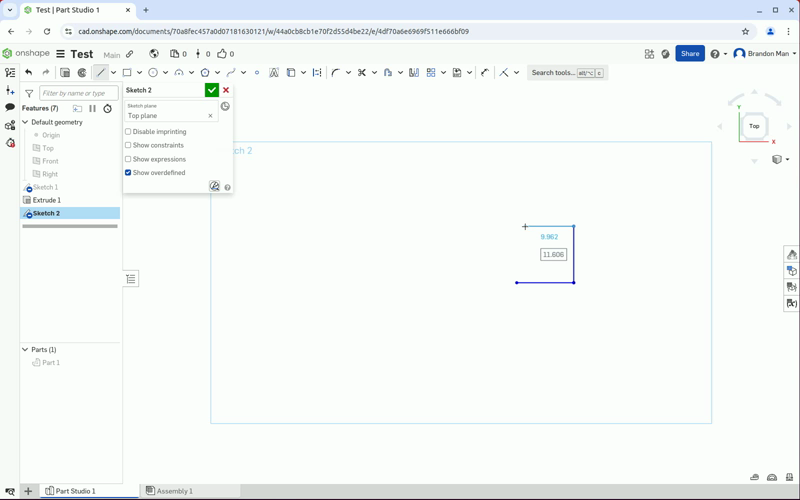
key(esc)
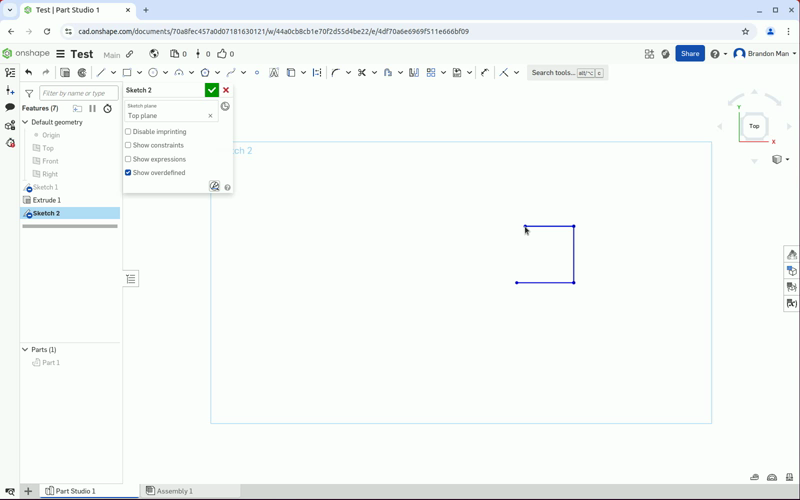
key(a)
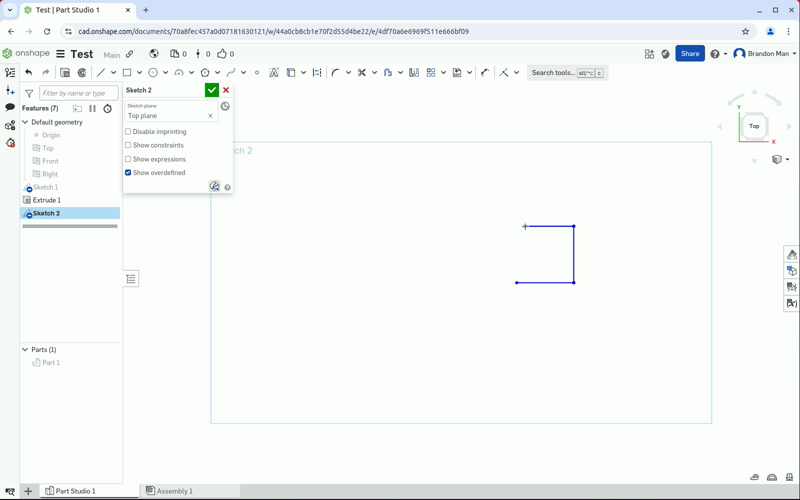
mouse_move(525, 226)
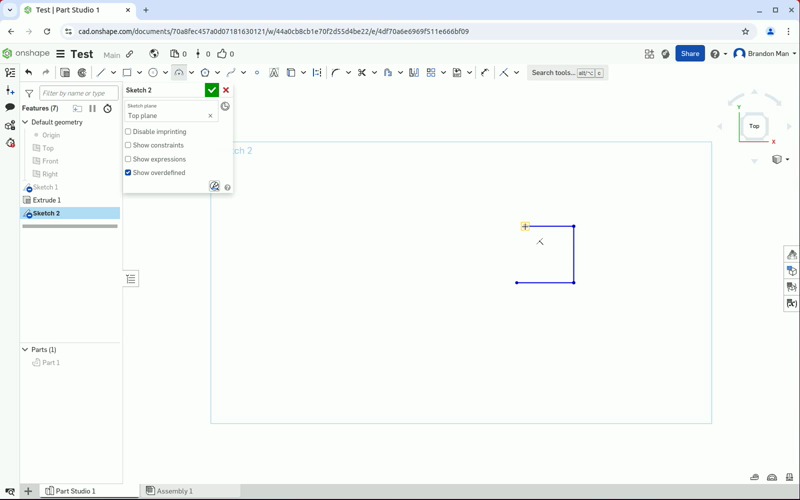
click(525, 226)
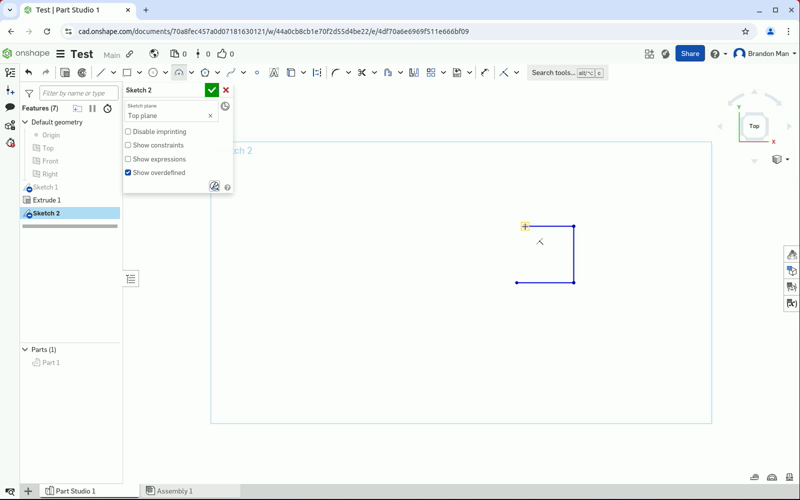
key_down(shift)
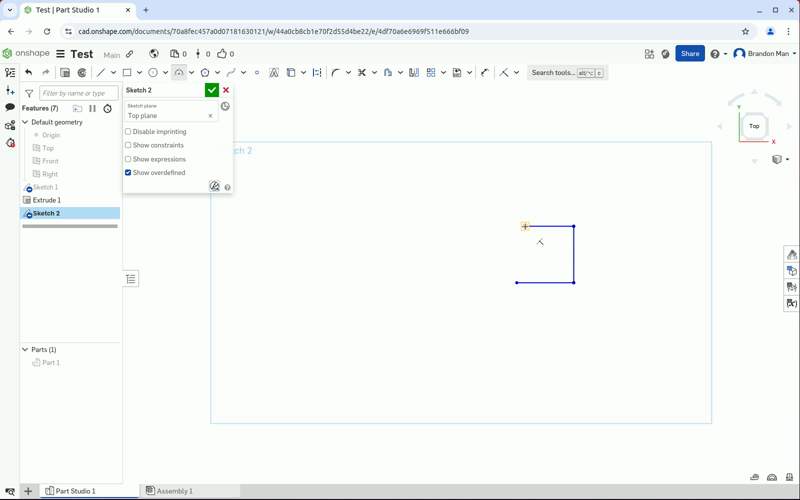
mouse_move(516, 234)
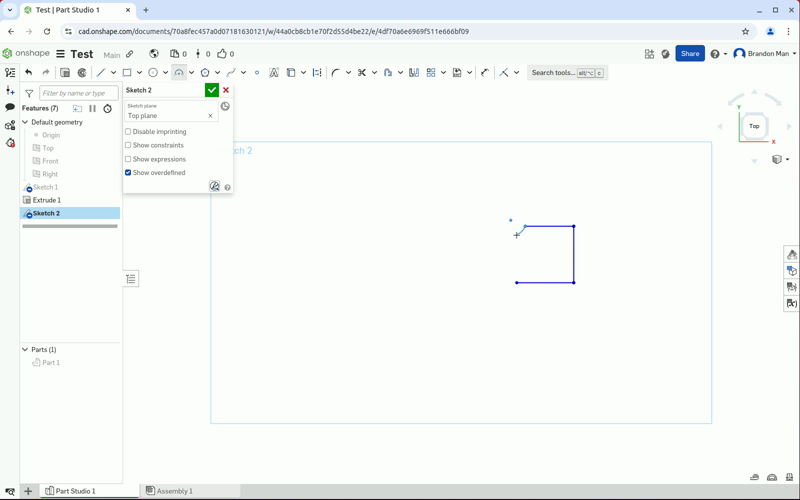
click(516, 234)
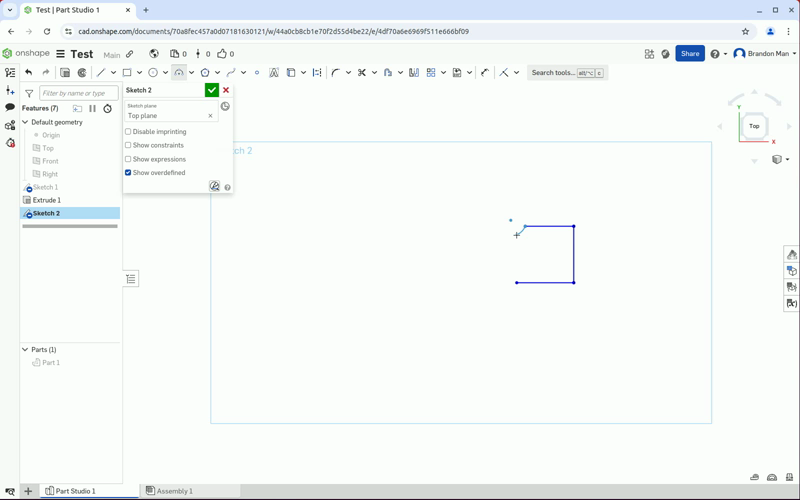
mouse_move(522, 231)
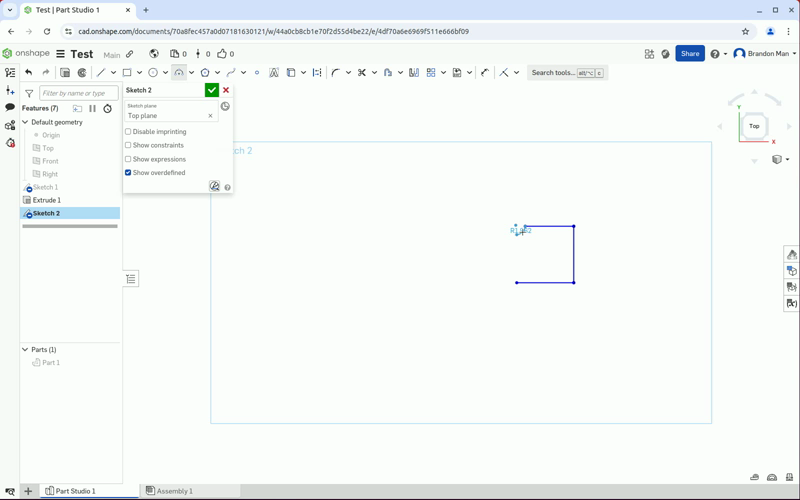
click(522, 231)
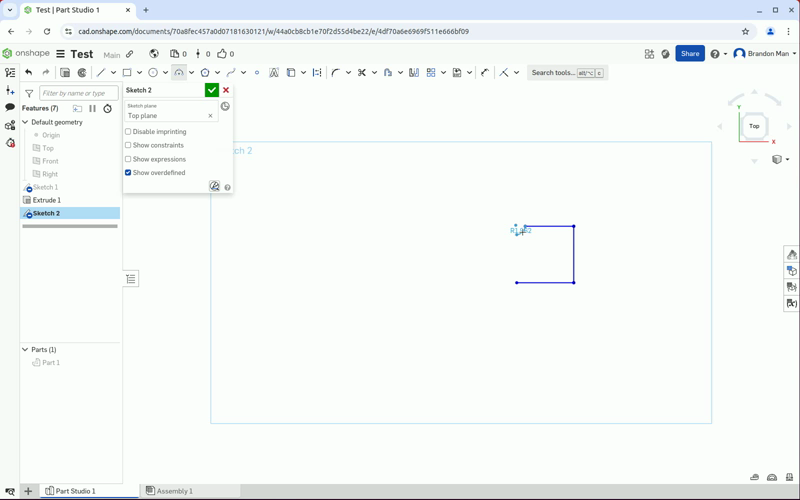
key_up(shift)
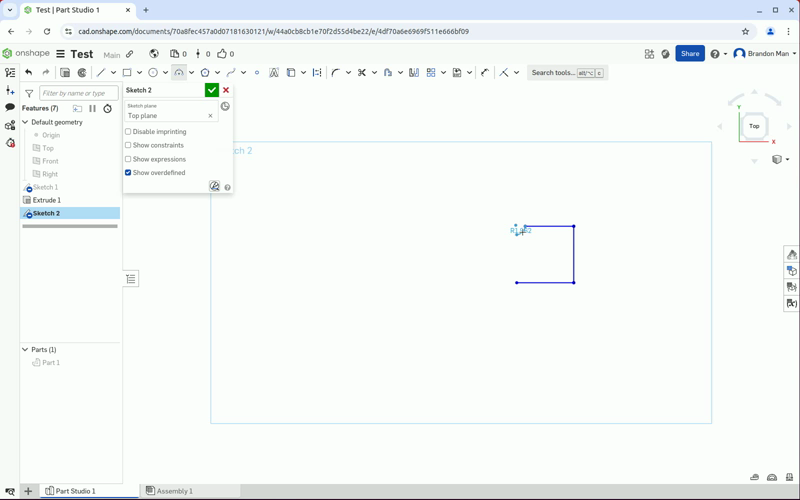
key(esc)
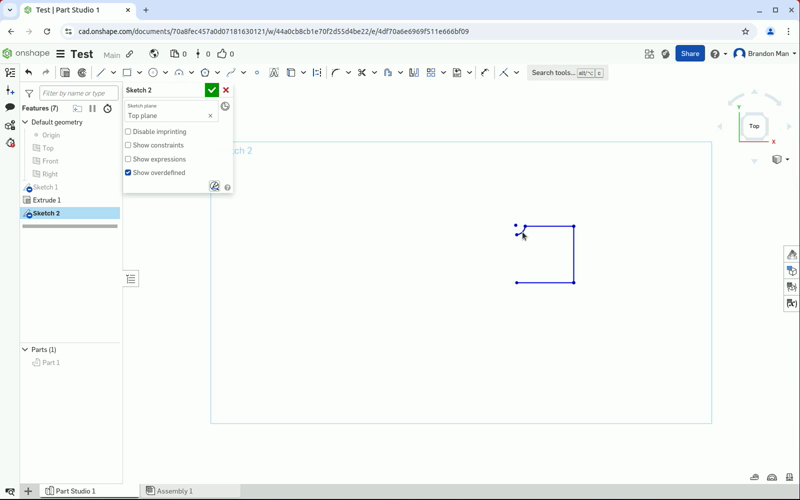
key(l)
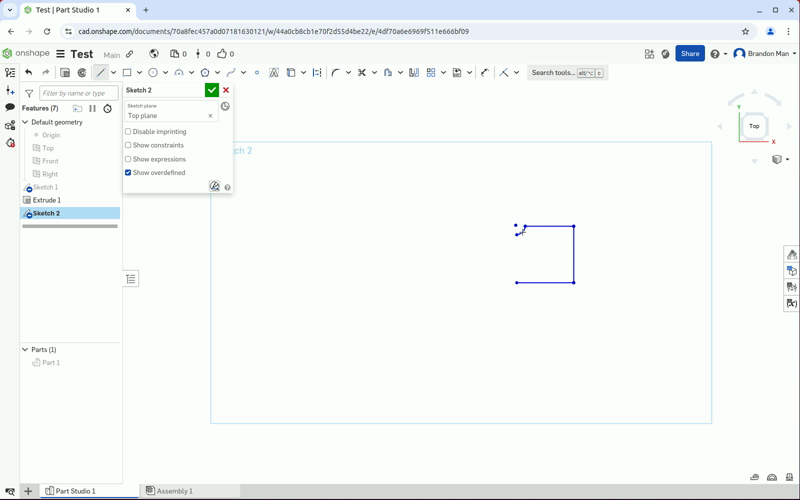
mouse_move(516, 234)
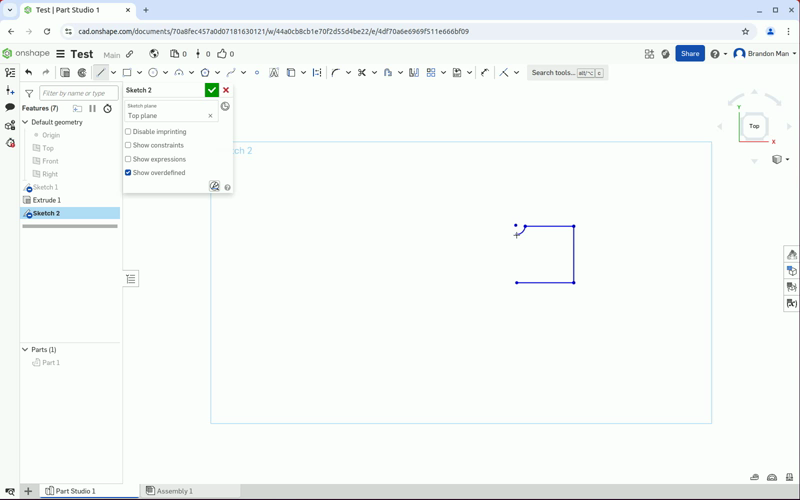
click(516, 234)
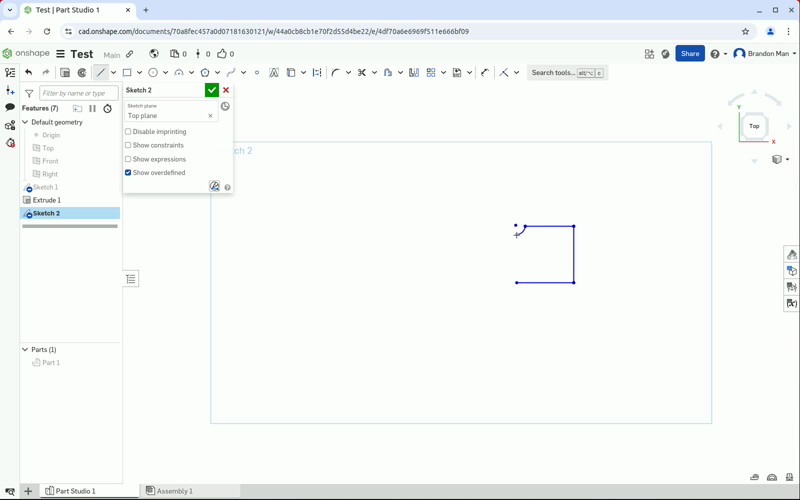
mouse_move(546, 234)
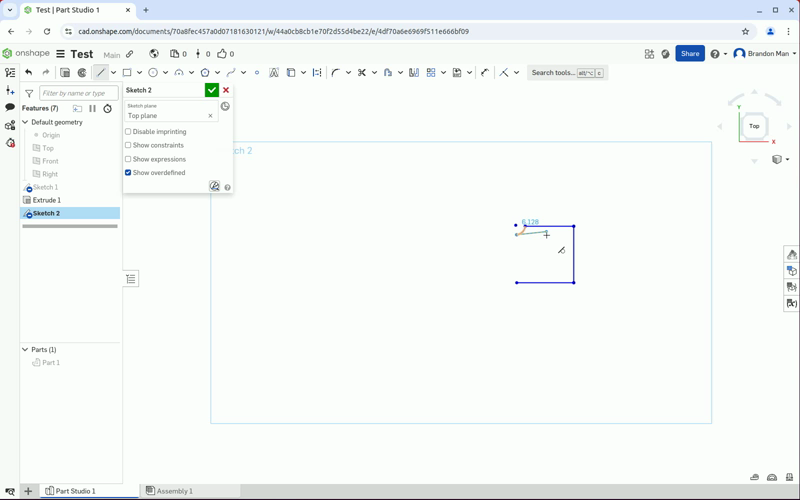
key_down(shift)
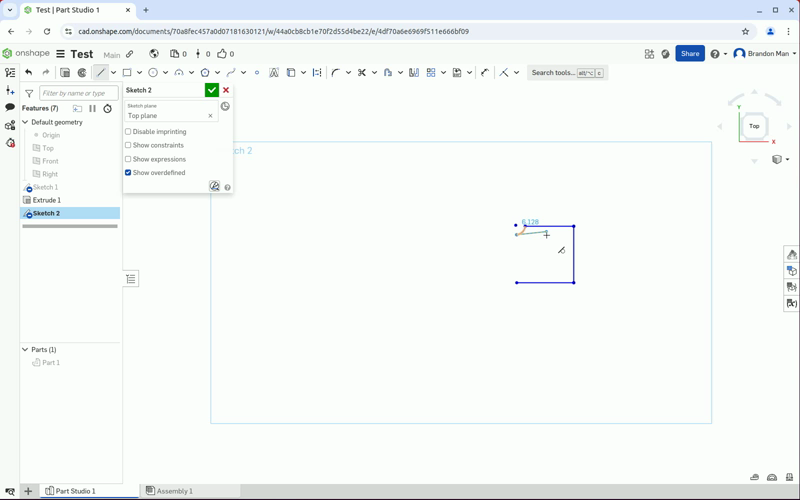
mouse_move(516, 282)
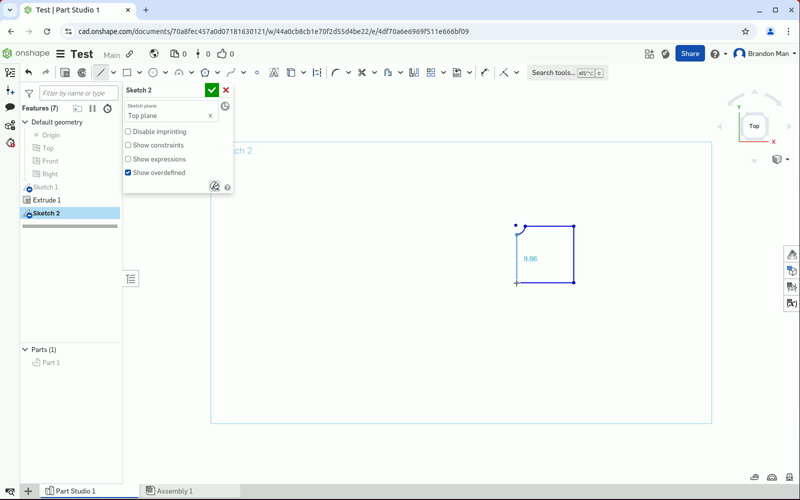
key_up(shift)
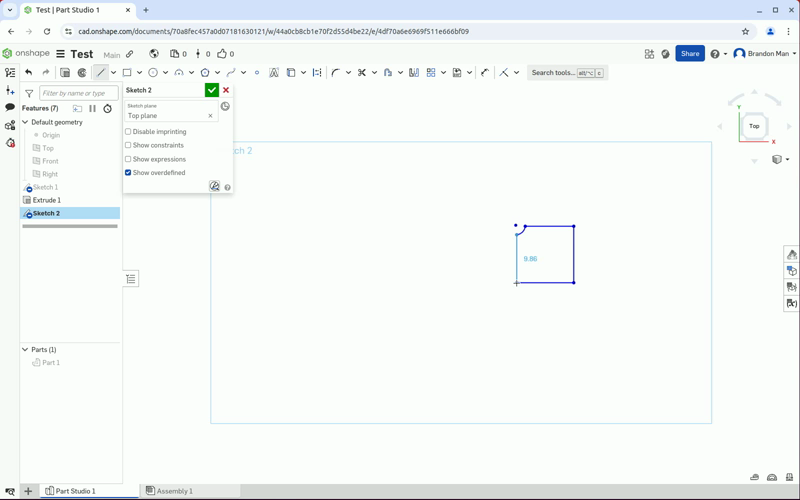
click(516, 282)
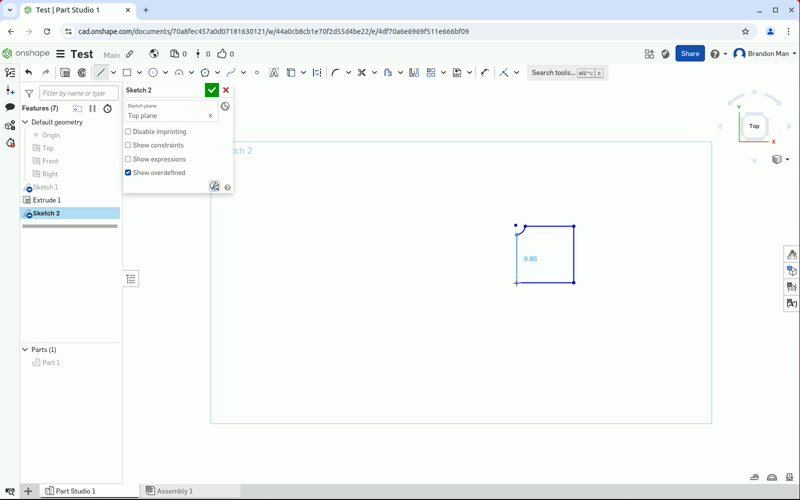
key(esc)
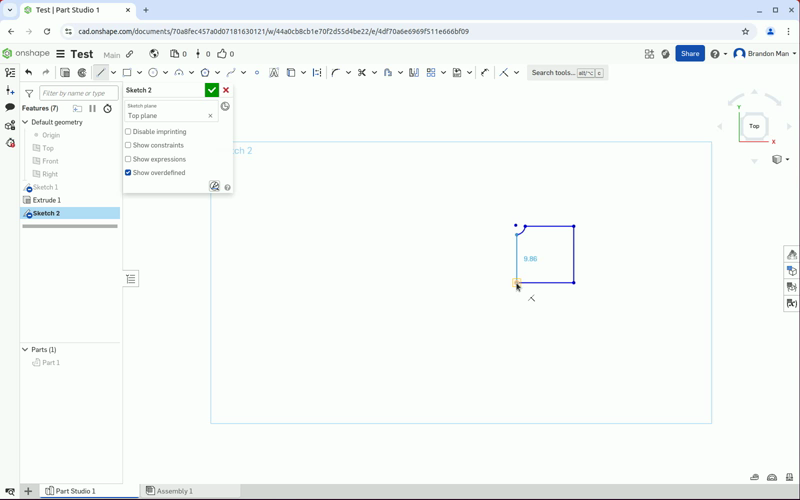
mouse_move(529, 228)
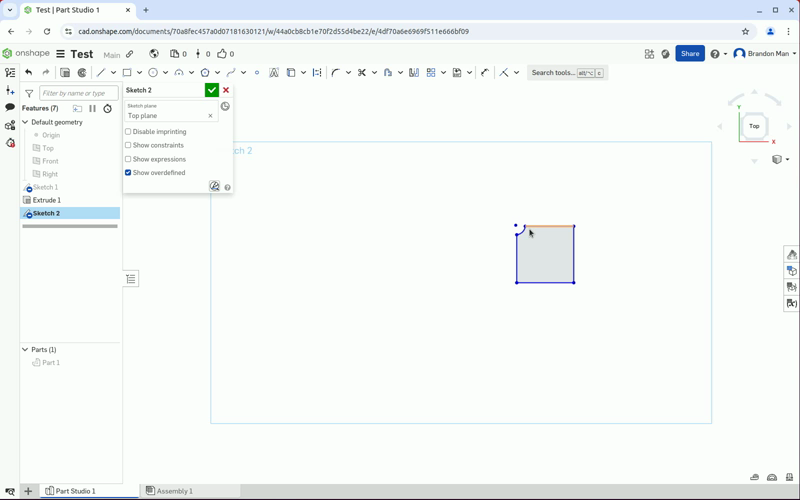
click(529, 228)
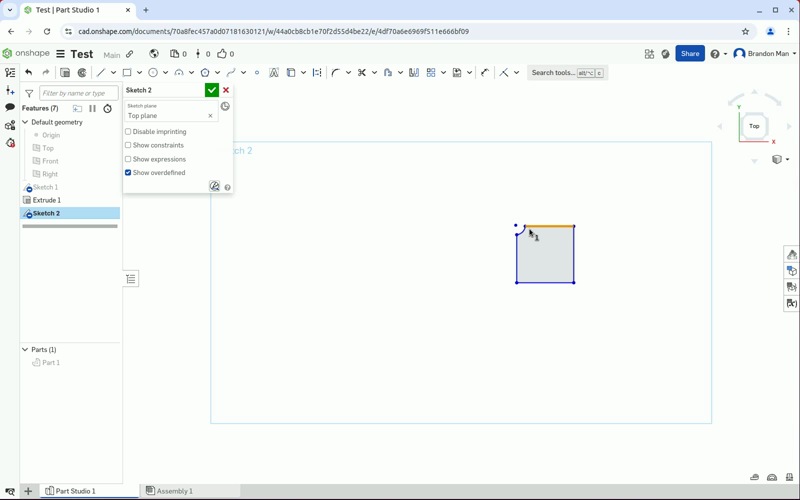
mouse_move(73, 352)
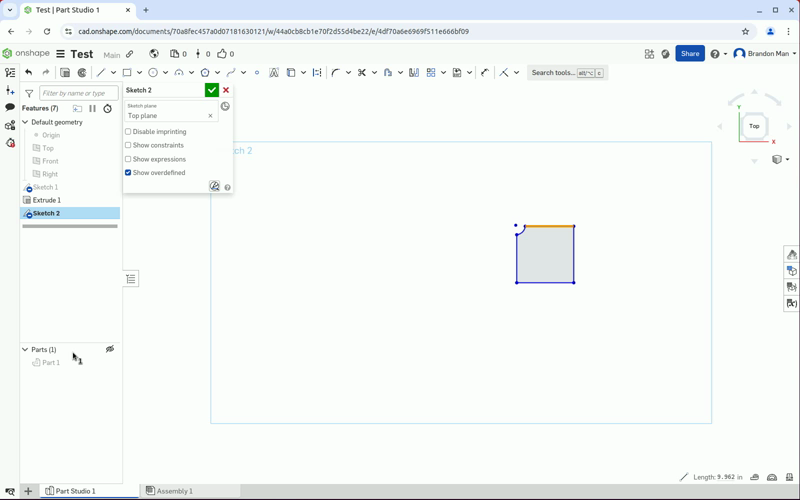
key(shift+y)
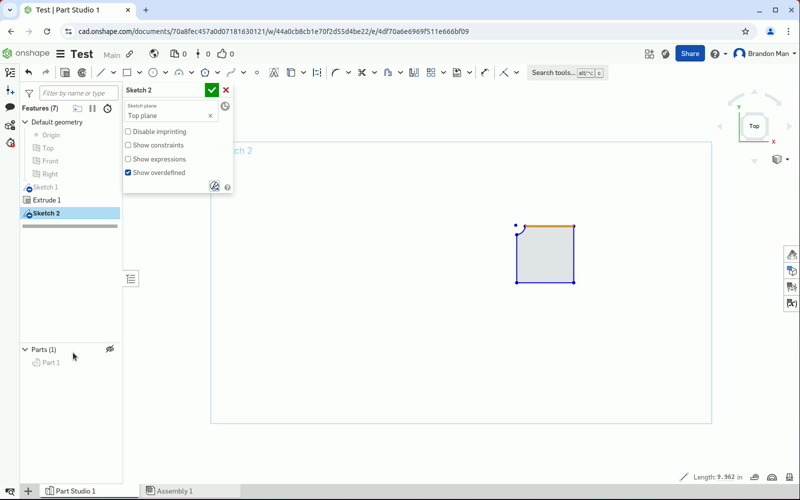
key(shift+e)
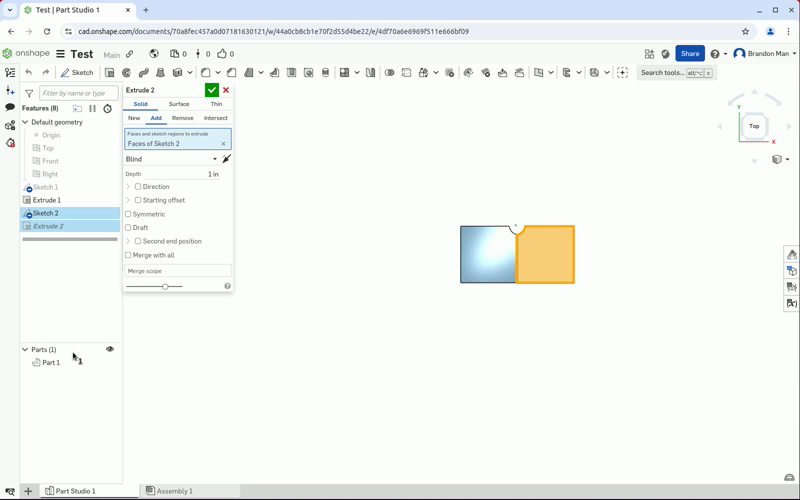
mouse_move(143, 106)
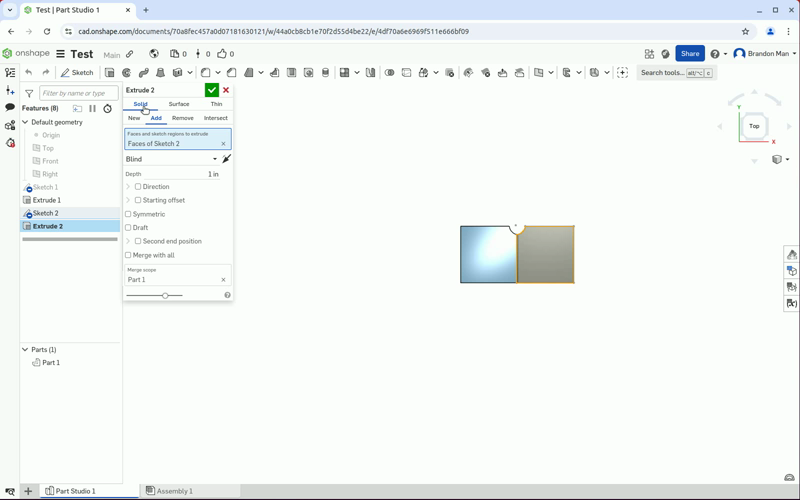
click(143, 106)
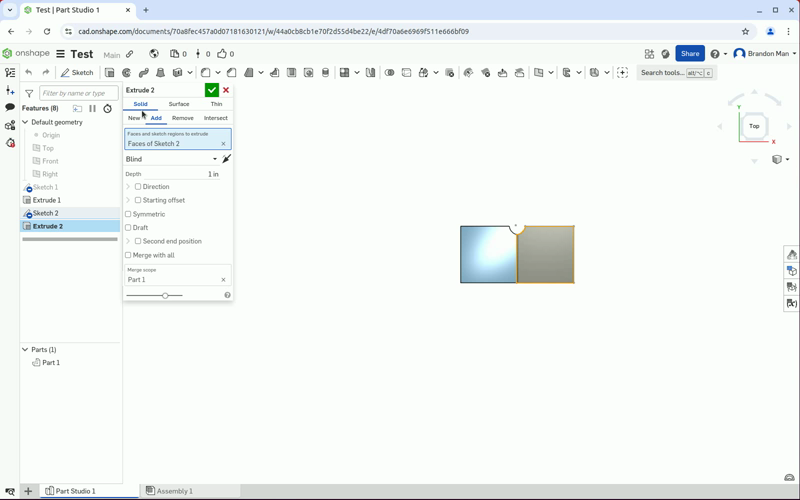
mouse_move(137, 120)
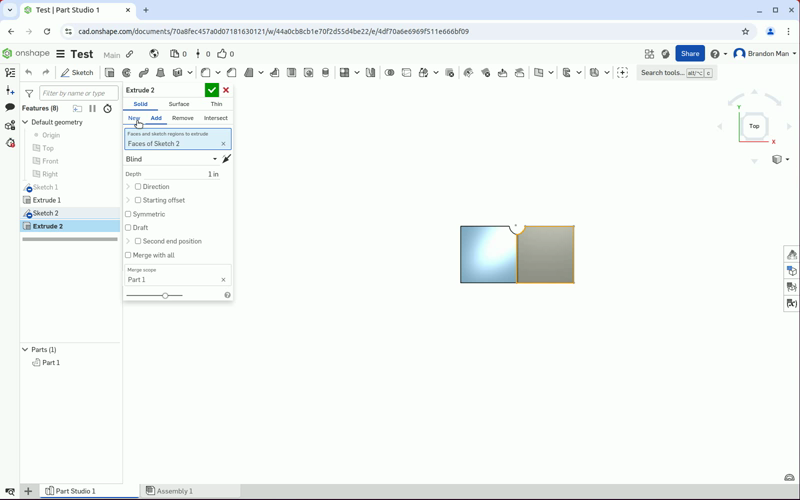
click(137, 120)
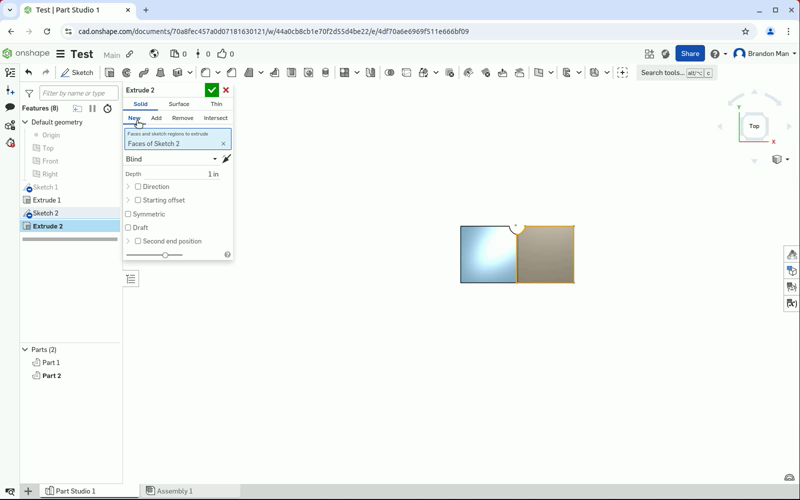
key(tab, 4)
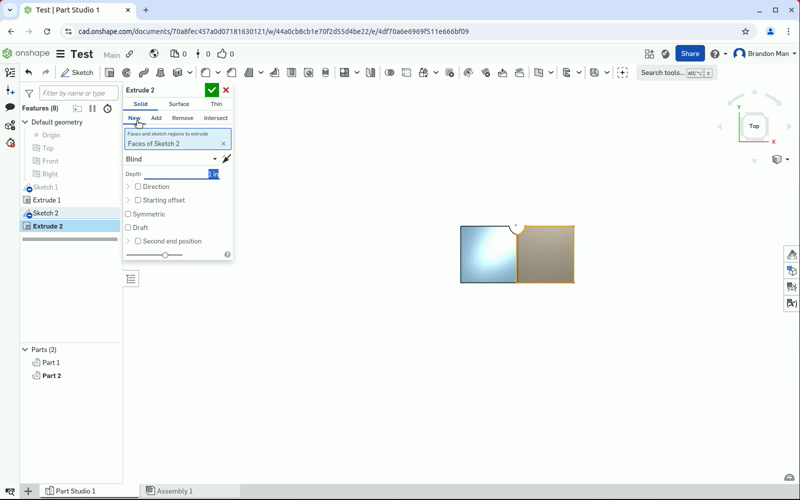
text(23.108)
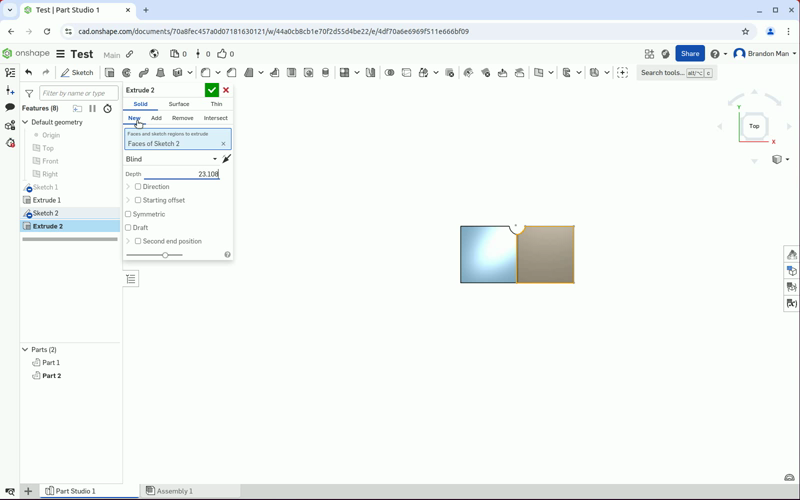
key(enter)
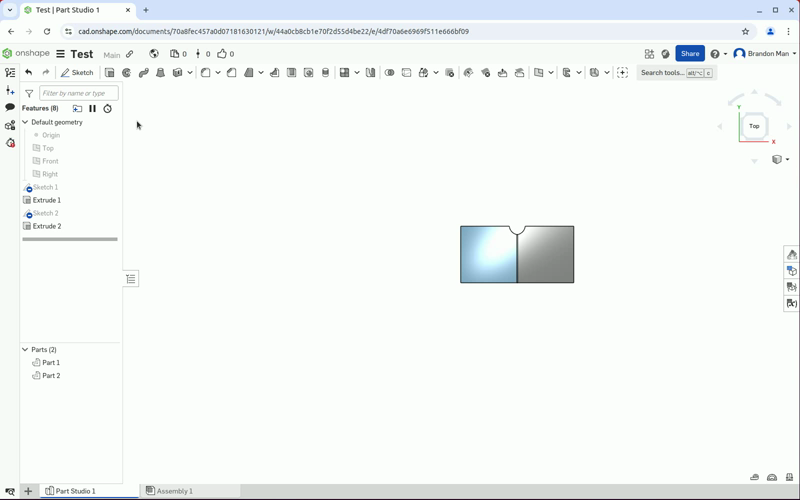
key(shift+h)
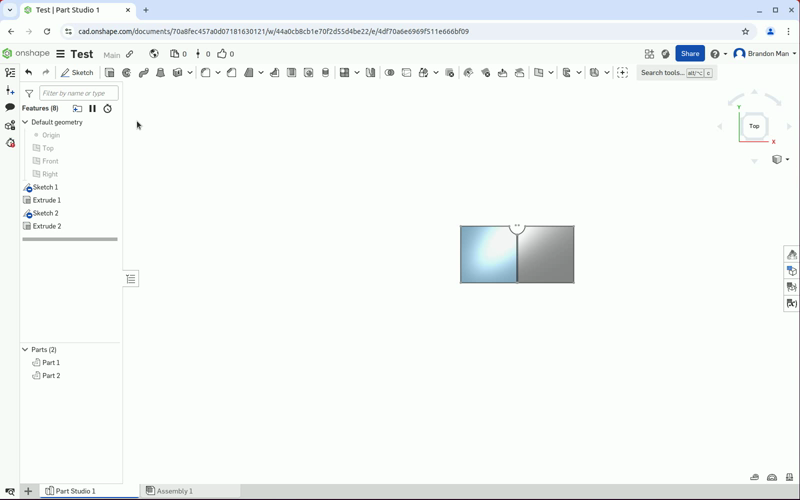
key(shift+h)
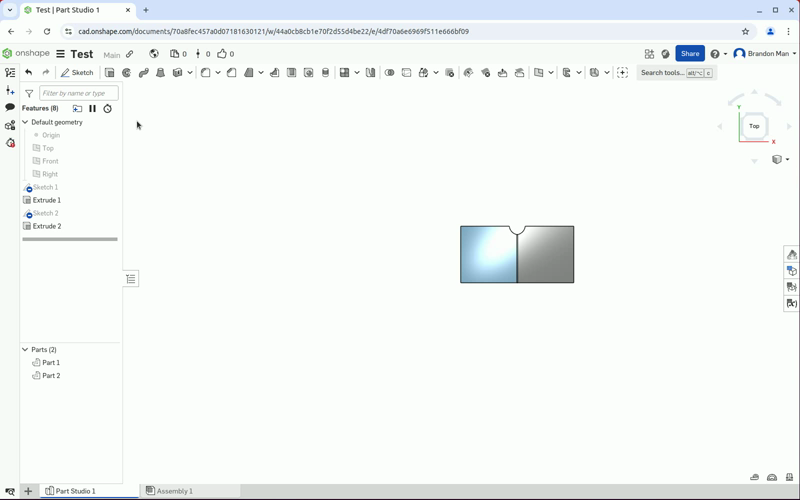
mouse_move(73, 189)
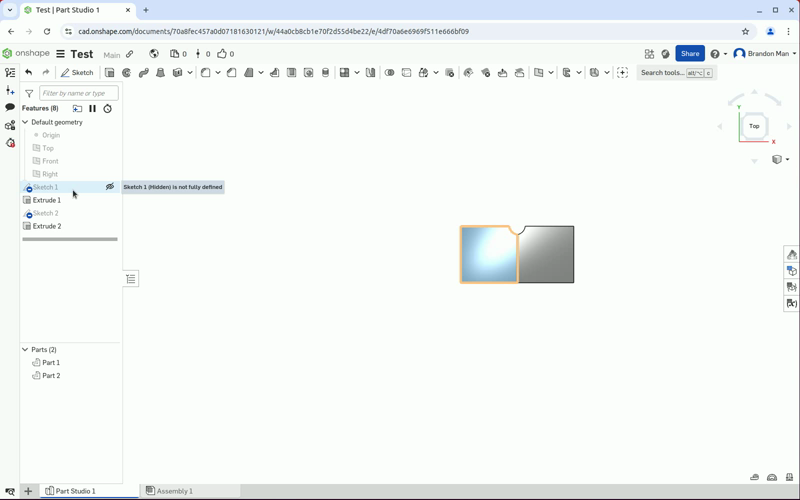
click(73, 189)
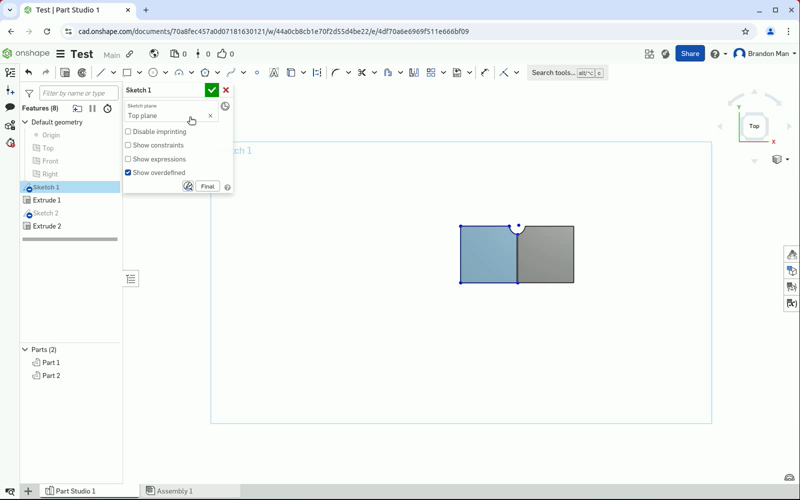
mouse_move(229, 92)
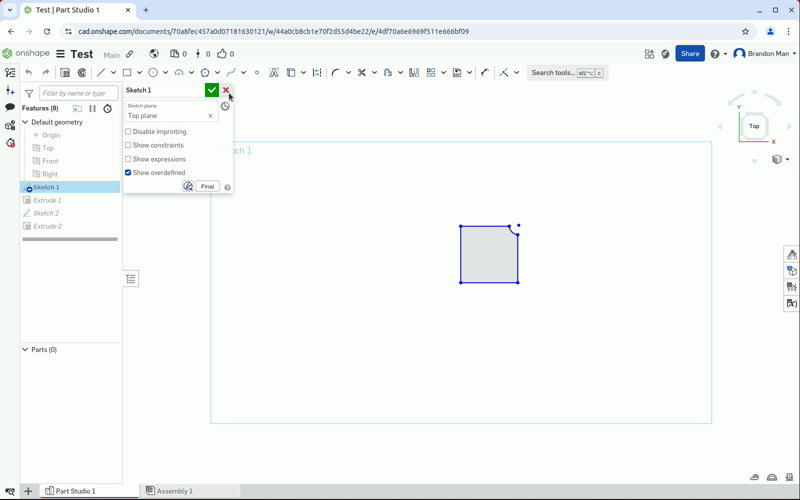
click(229, 92)
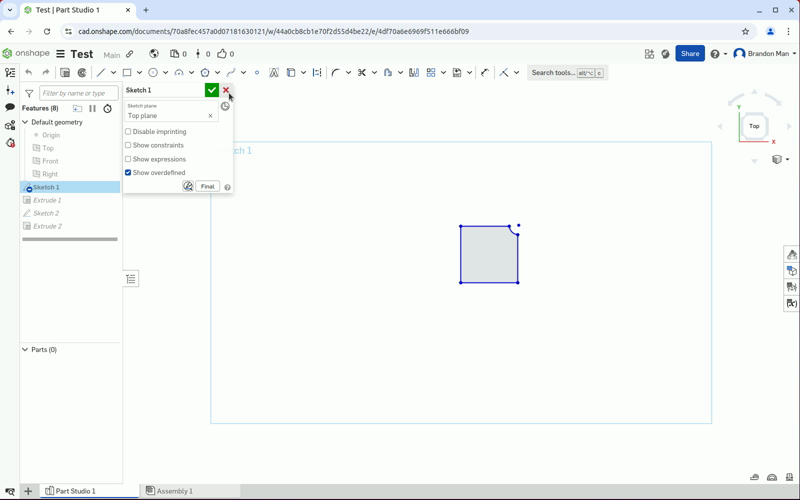
key(shift+s)
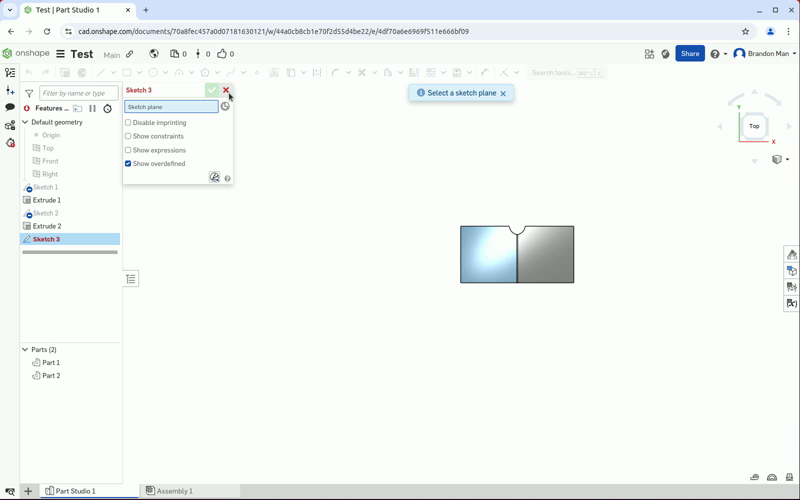
mouse_move(73, 150)
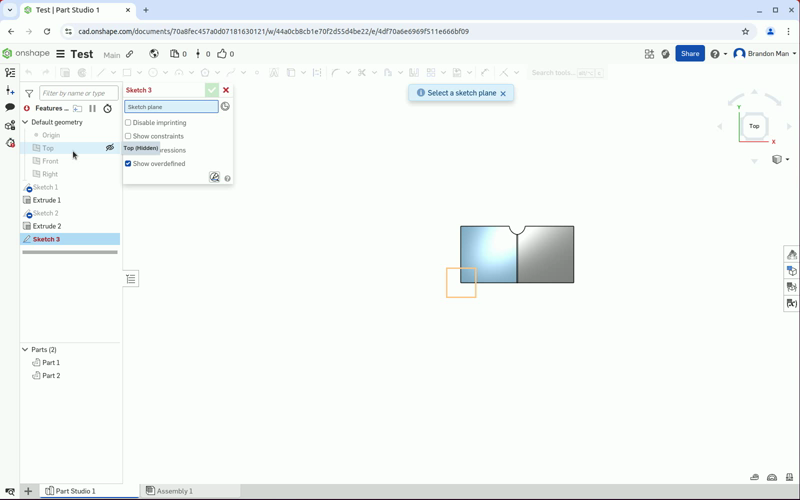
click(73, 150)
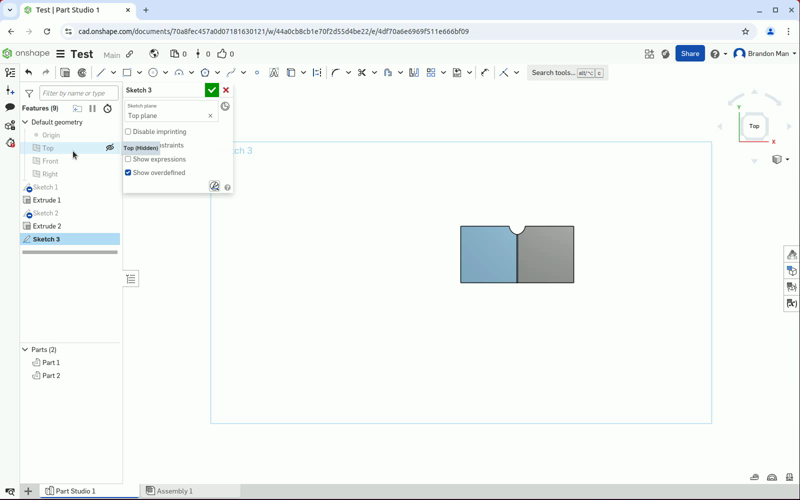
mouse_move(73, 352)
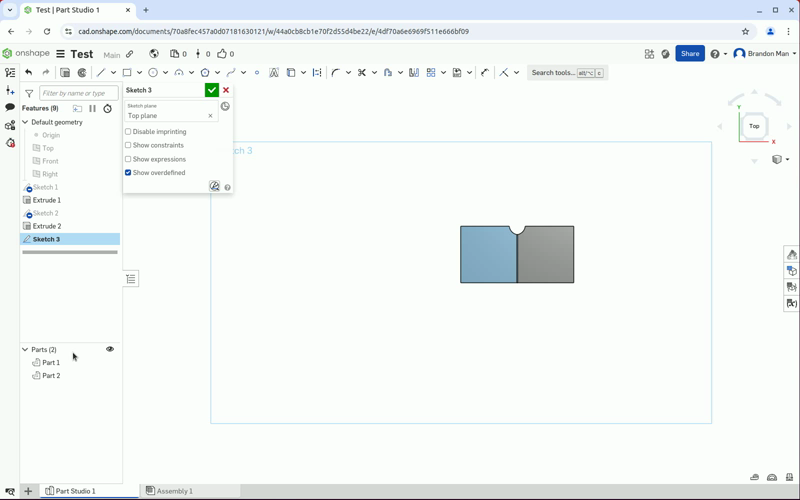
key(y)
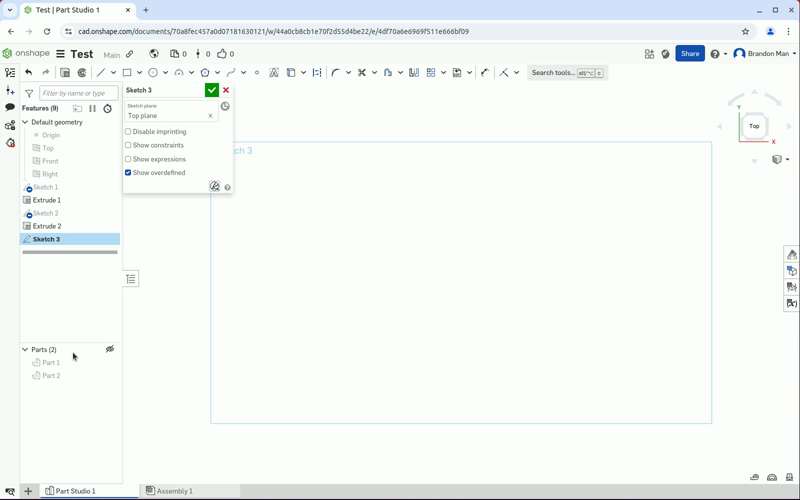
key(l)
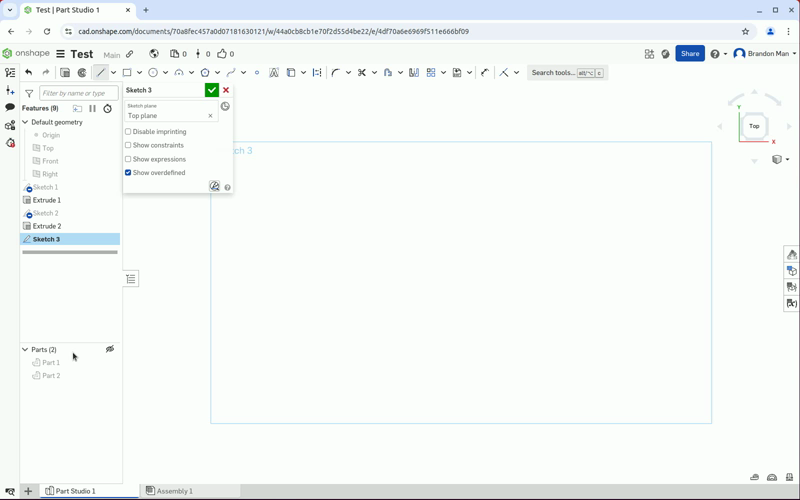
key_down(shift)
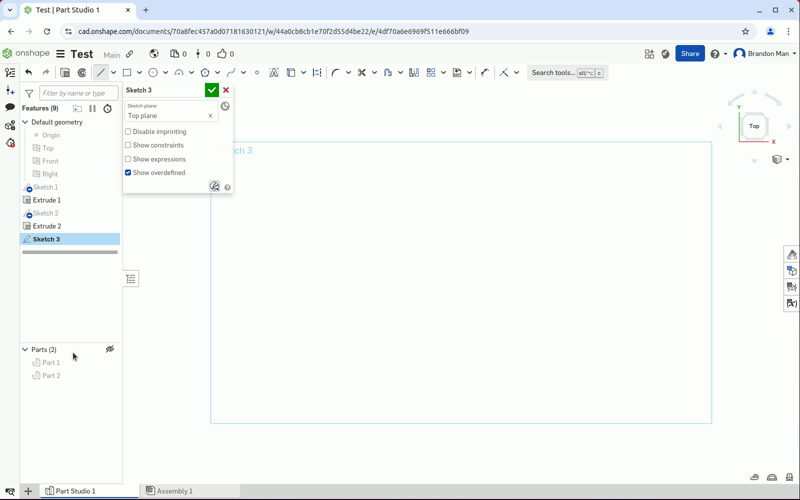
mouse_move(460, 226)
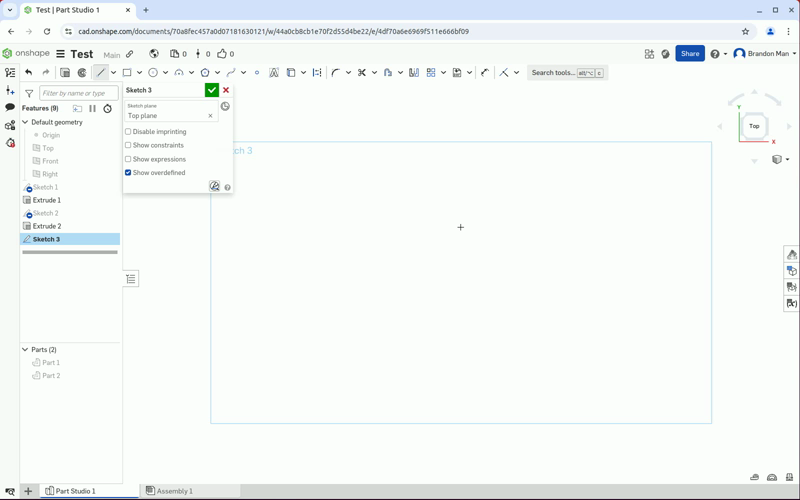
click(460, 226)
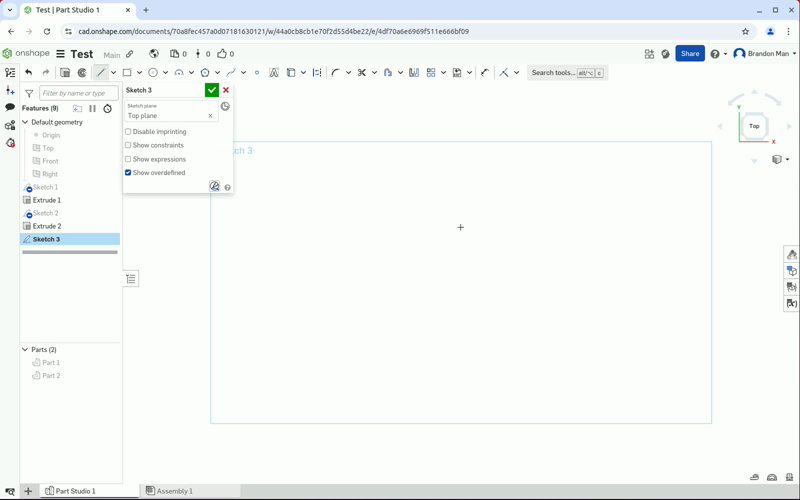
key_up(shift)
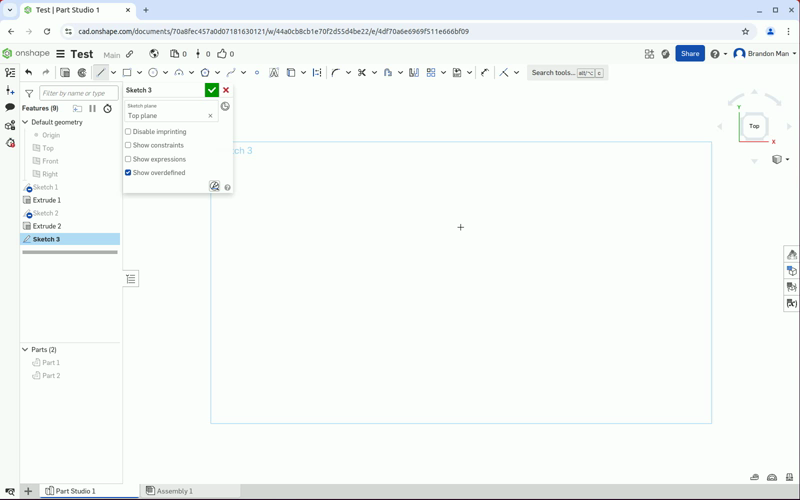
key_down(shift)
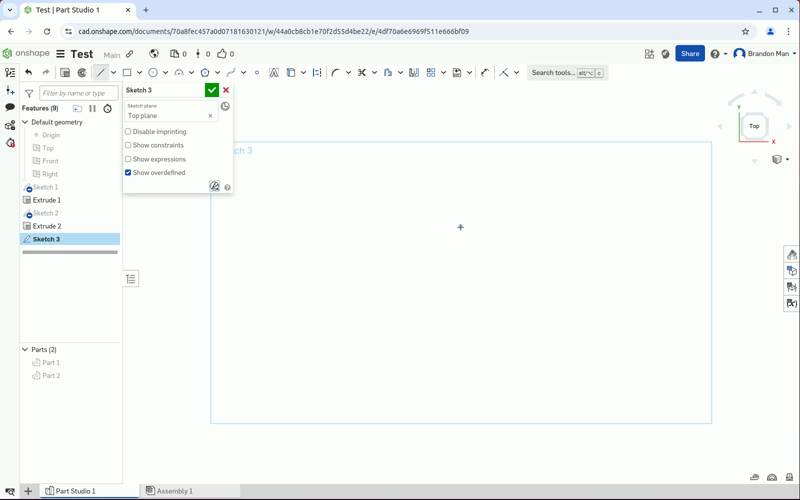
mouse_move(490, 226)
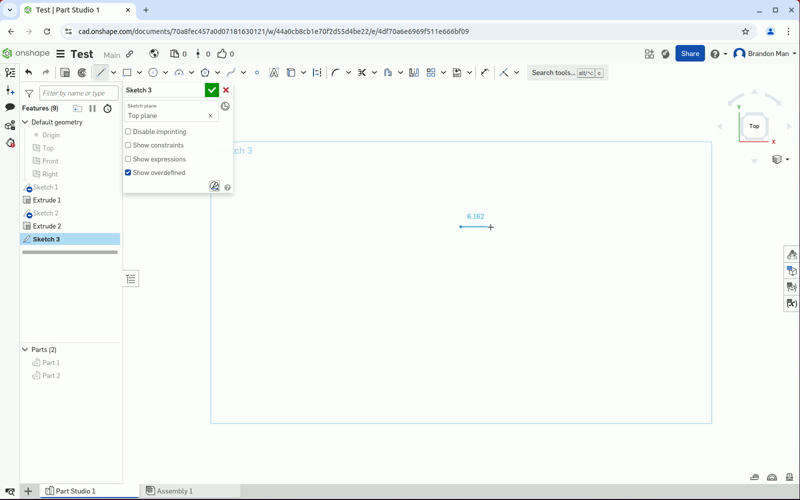
mouse_move(509, 226)
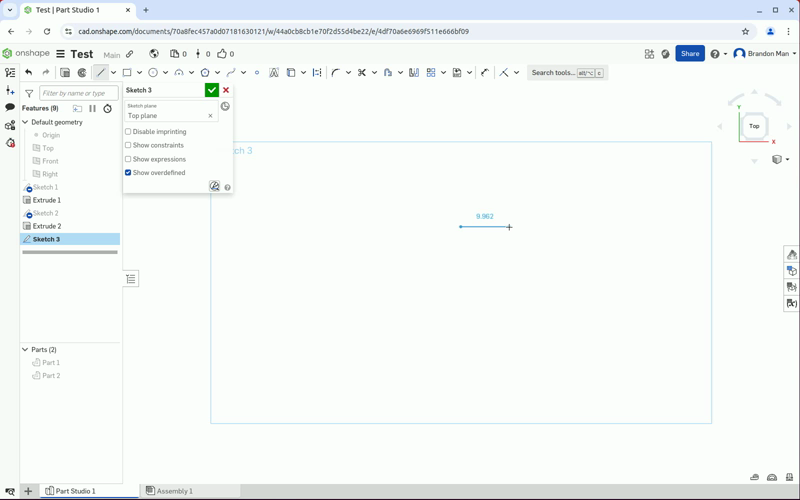
click(509, 226)
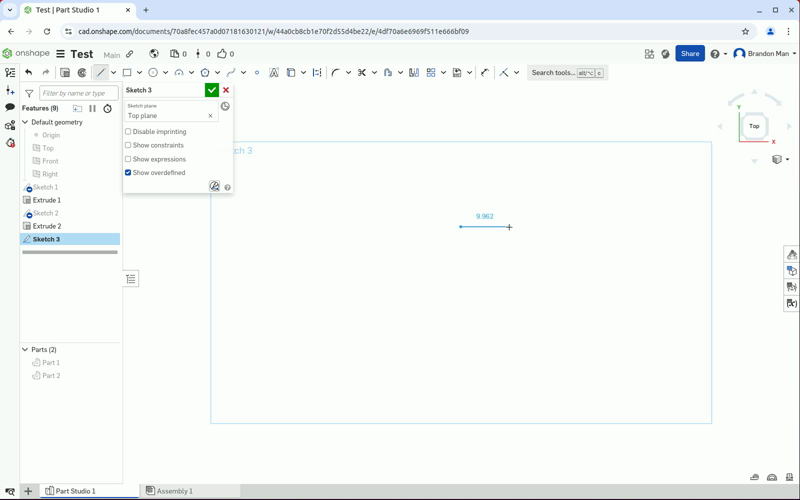
key_up(shift)
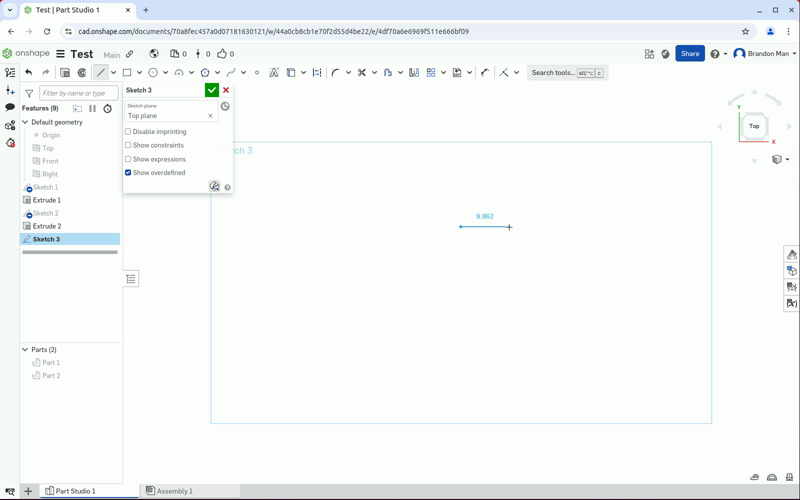
key(esc)
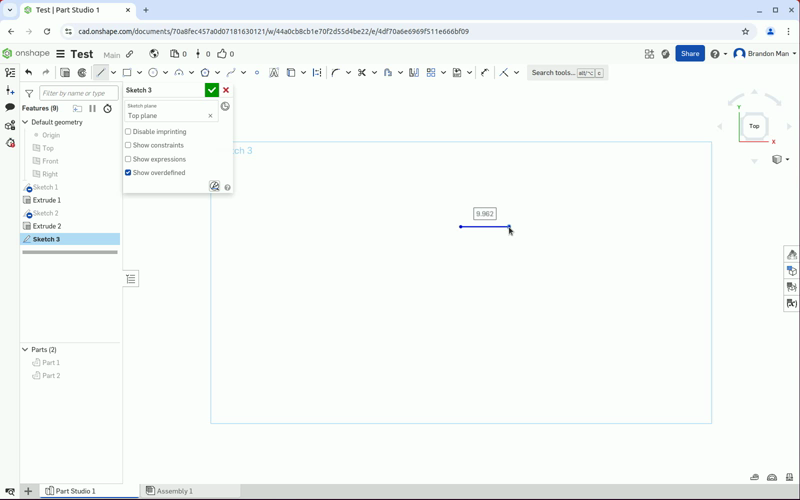
key(a)
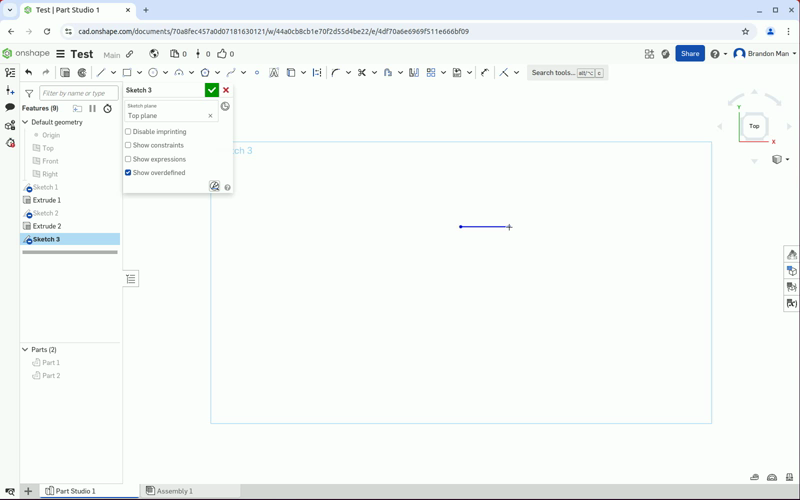
mouse_move(509, 226)
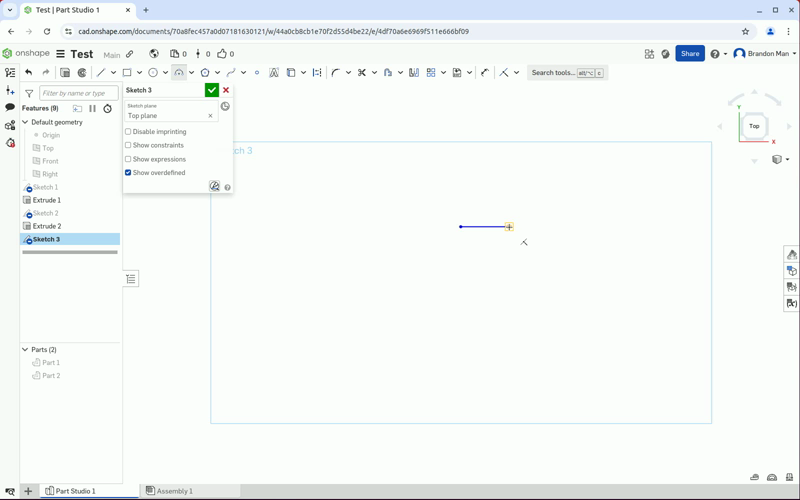
click(509, 226)
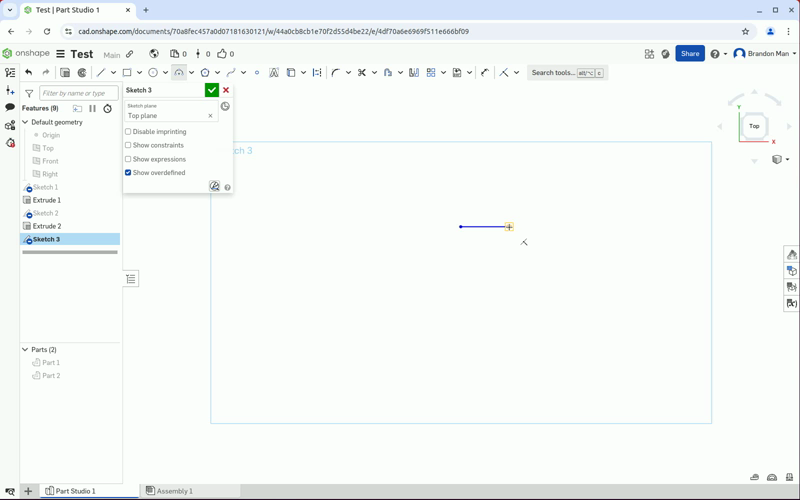
key_down(shift)
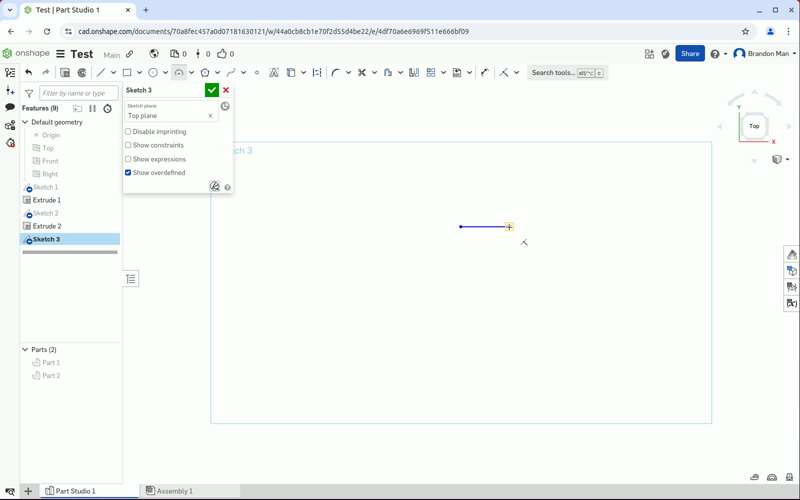
mouse_move(517, 218)
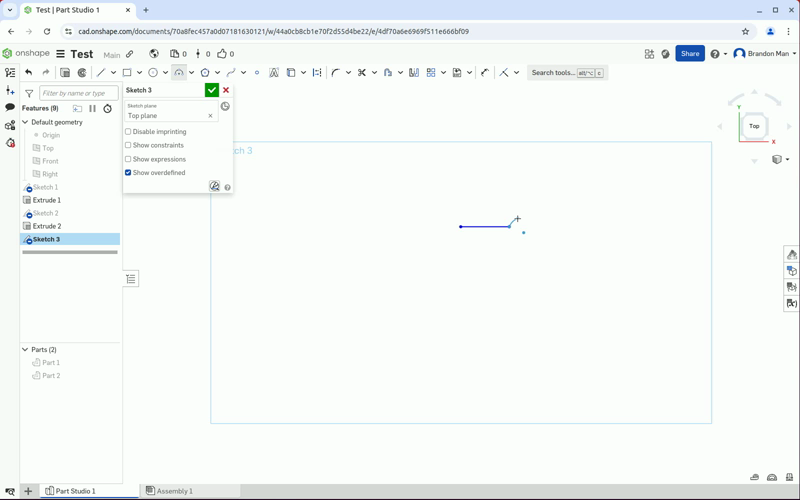
click(517, 218)
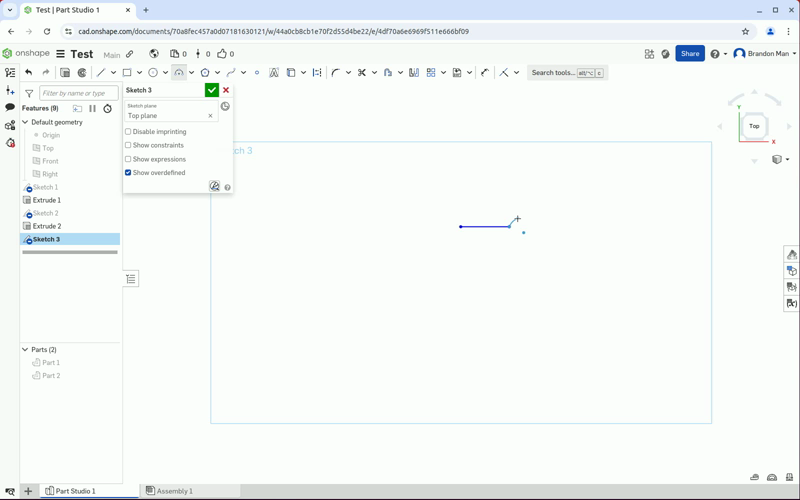
mouse_move(511, 220)
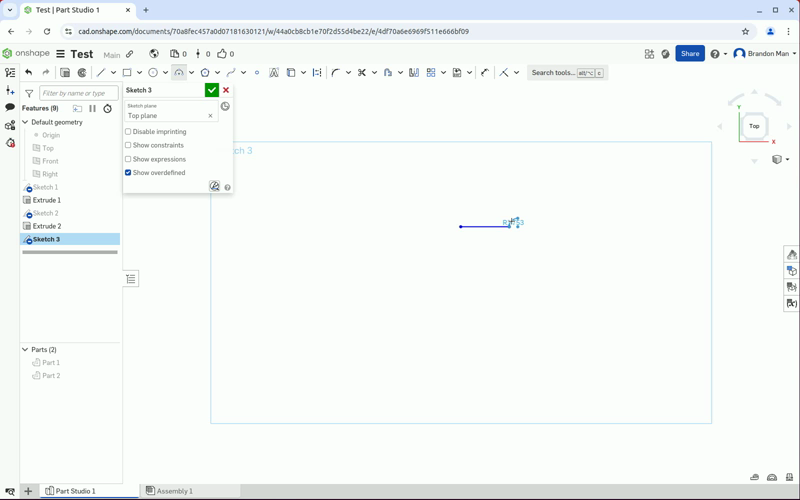
click(511, 220)
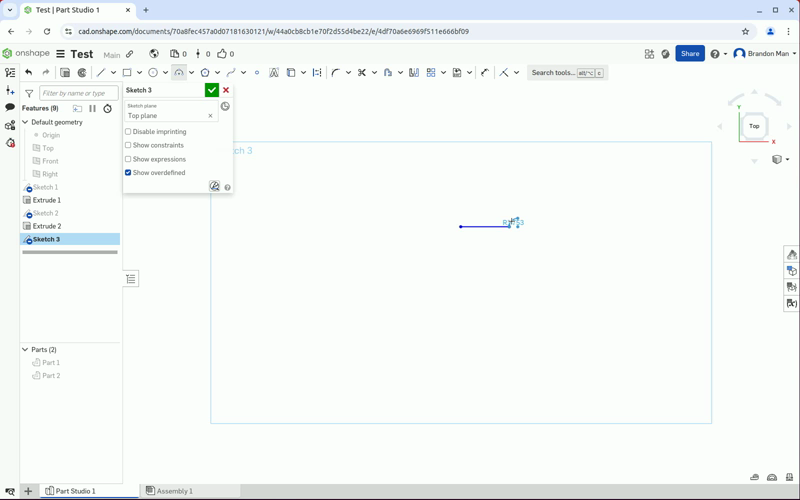
key_up(shift)
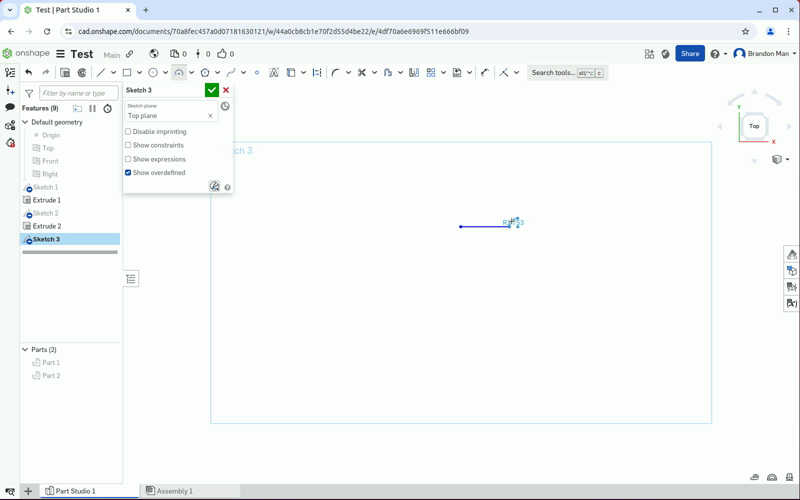
key(esc)
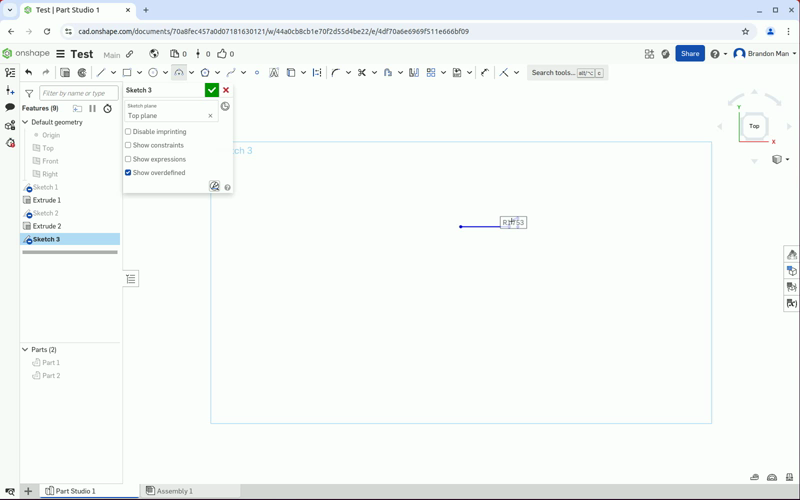
key(l)
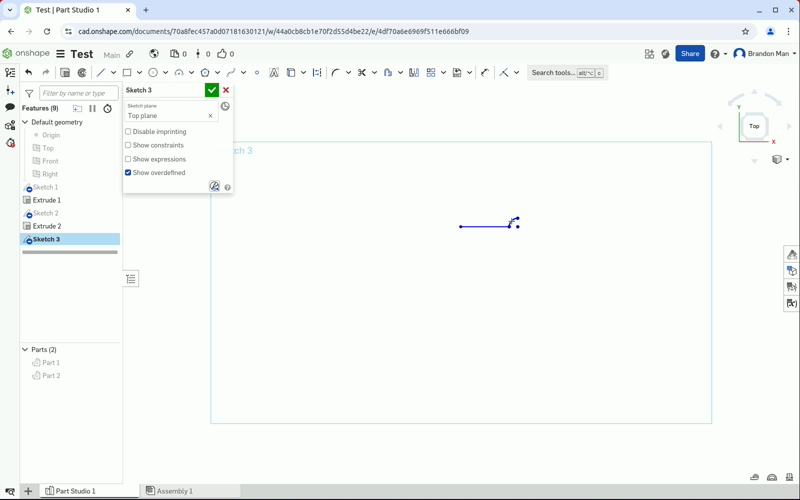
mouse_move(517, 218)
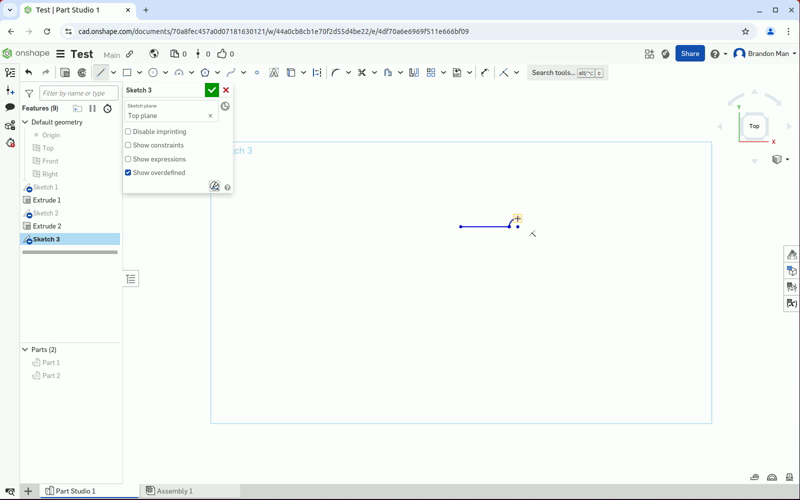
click(517, 218)
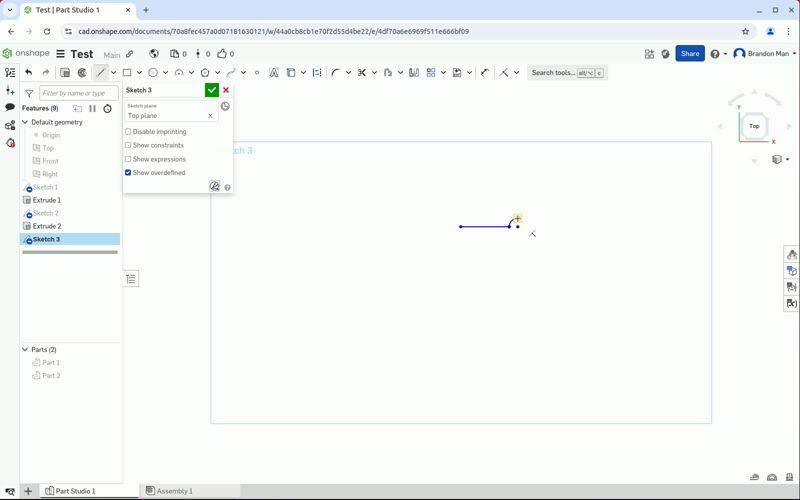
key_down(shift)
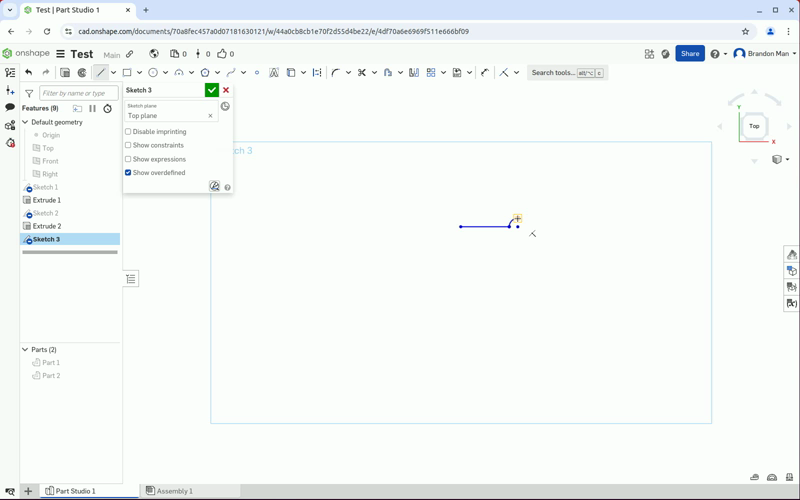
mouse_move(547, 218)
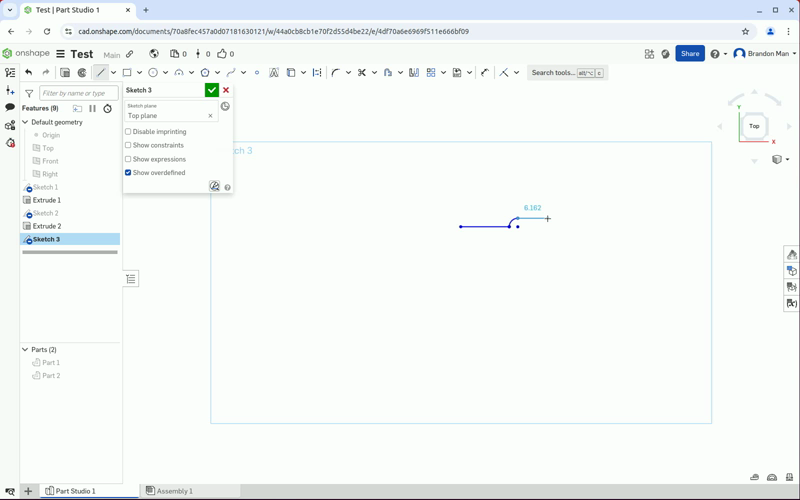
mouse_move(517, 169)
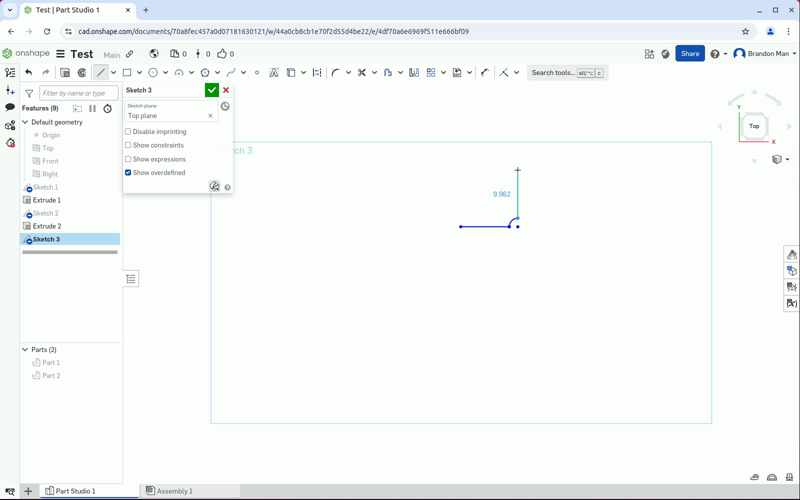
click(517, 169)
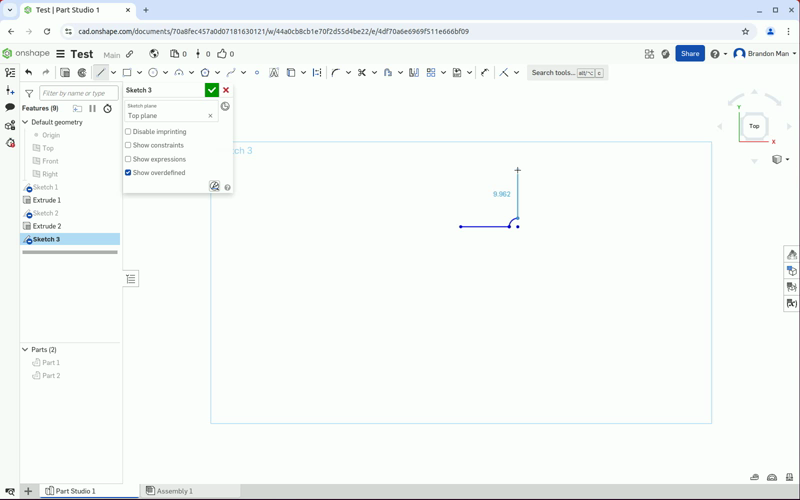
key_up(shift)
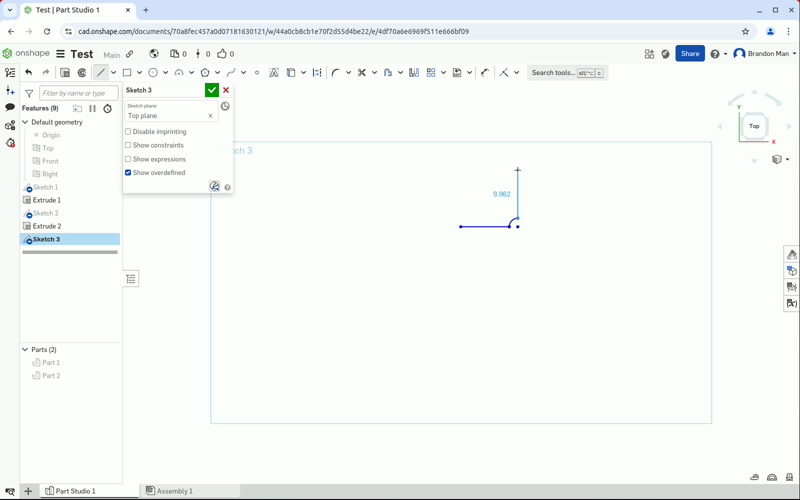
key_down(shift)
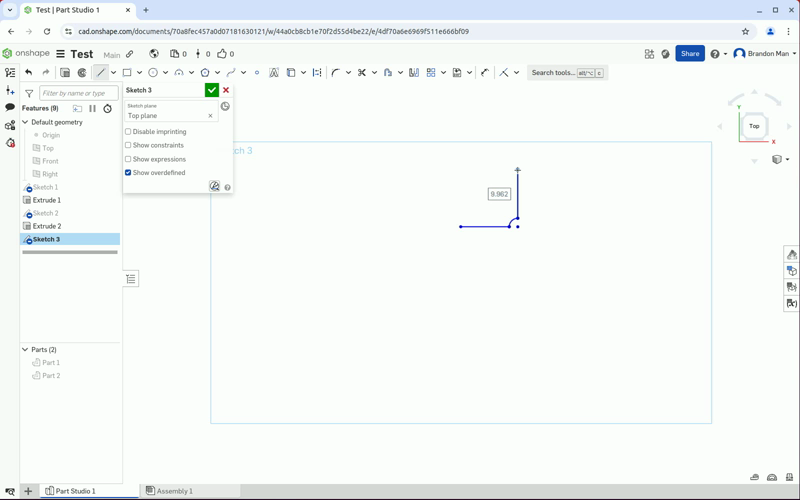
mouse_move(547, 169)
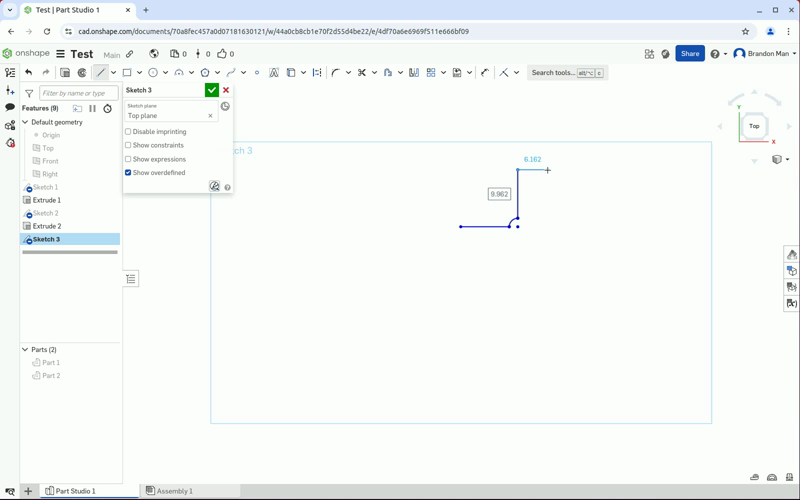
mouse_move(460, 169)
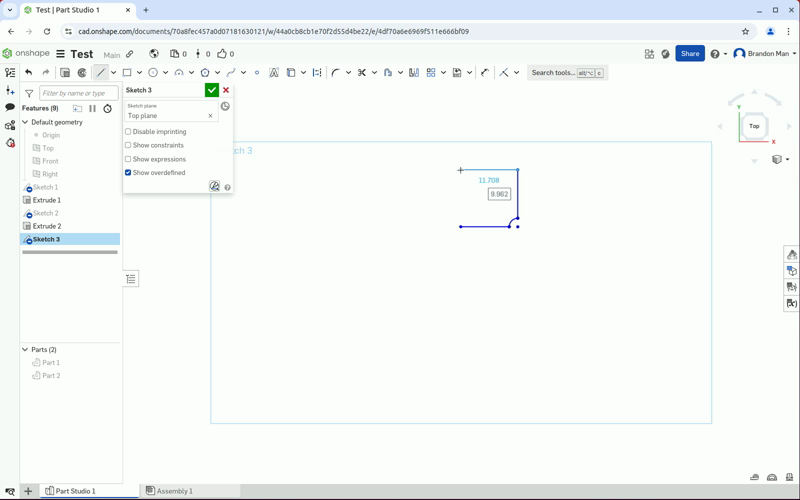
click(460, 169)
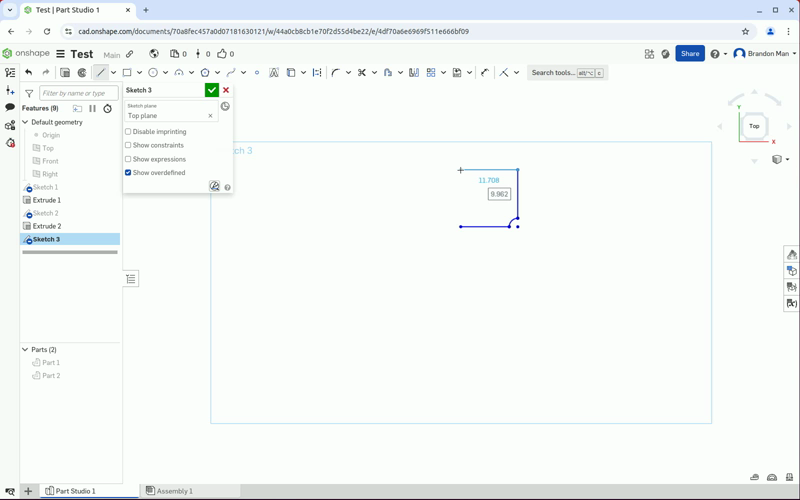
key_up(shift)
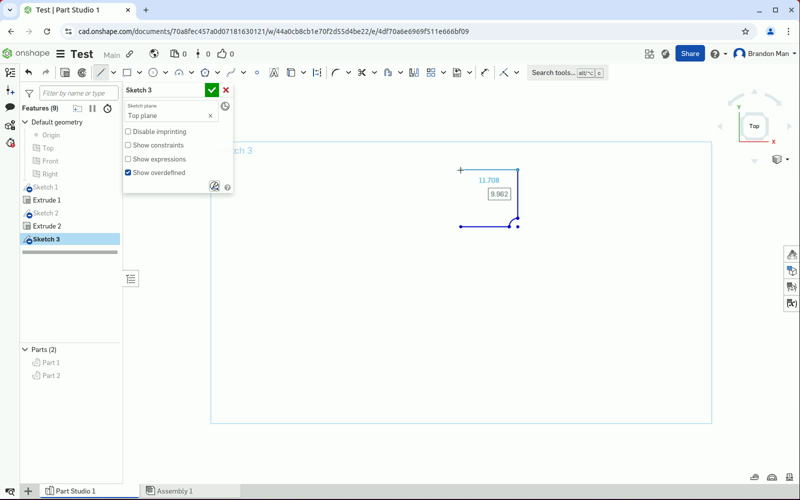
mouse_move(490, 169)
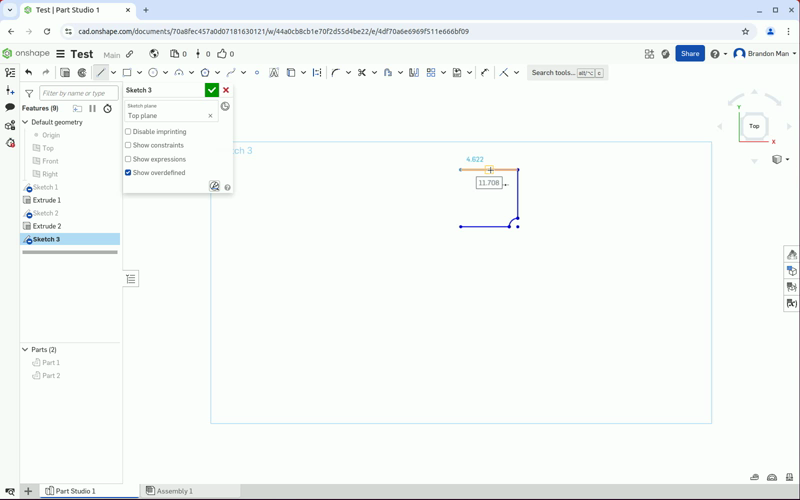
key_down(shift)
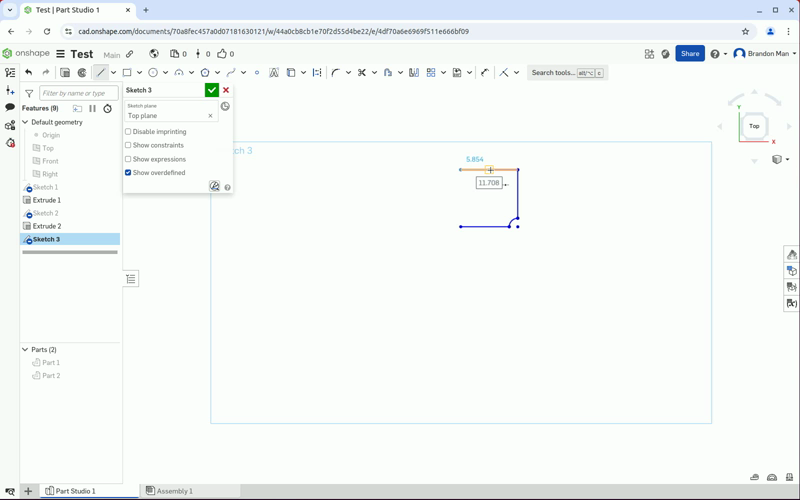
mouse_move(460, 226)
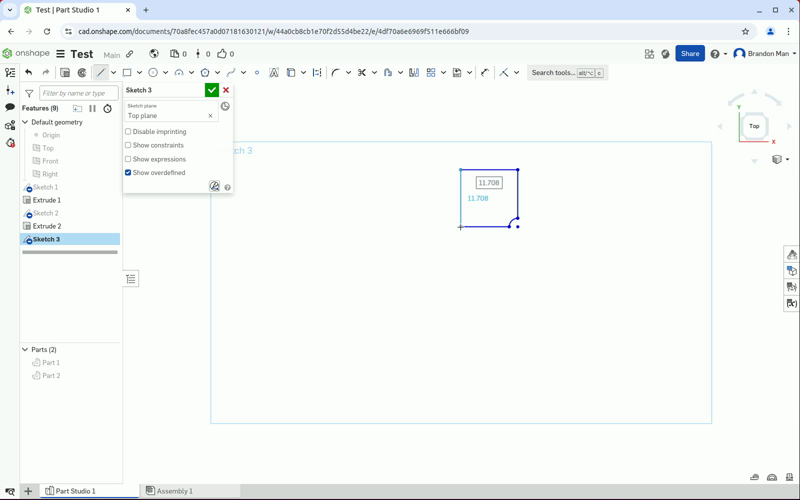
key_up(shift)
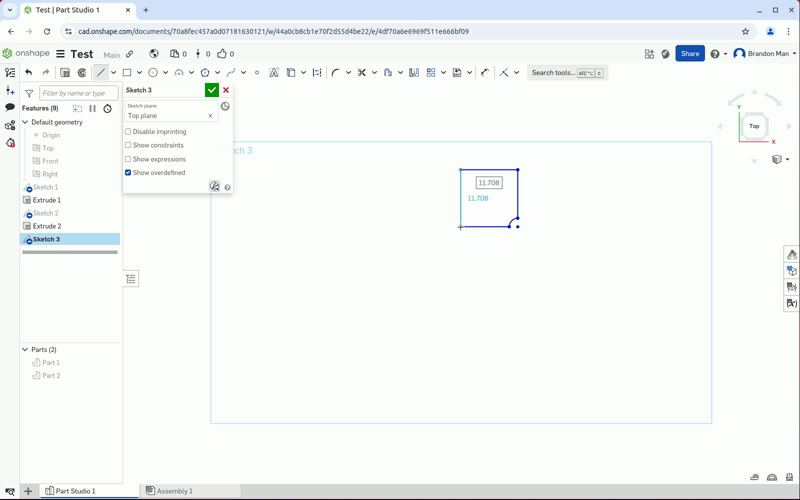
click(460, 226)
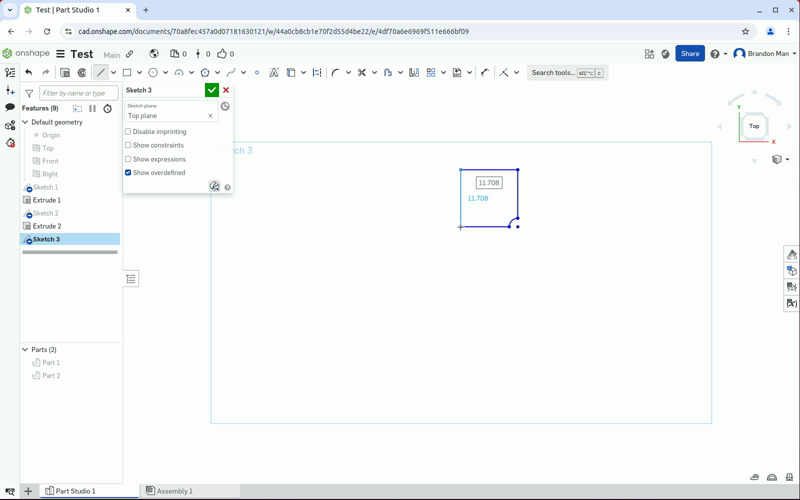
key(esc)
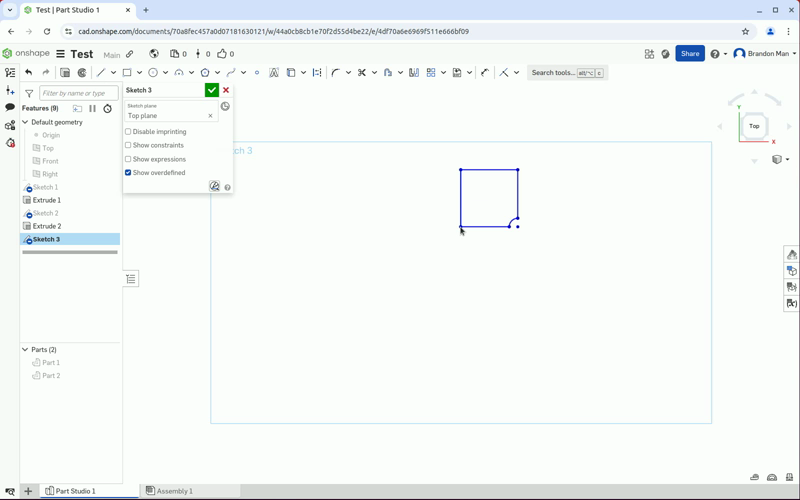
mouse_move(485, 197)
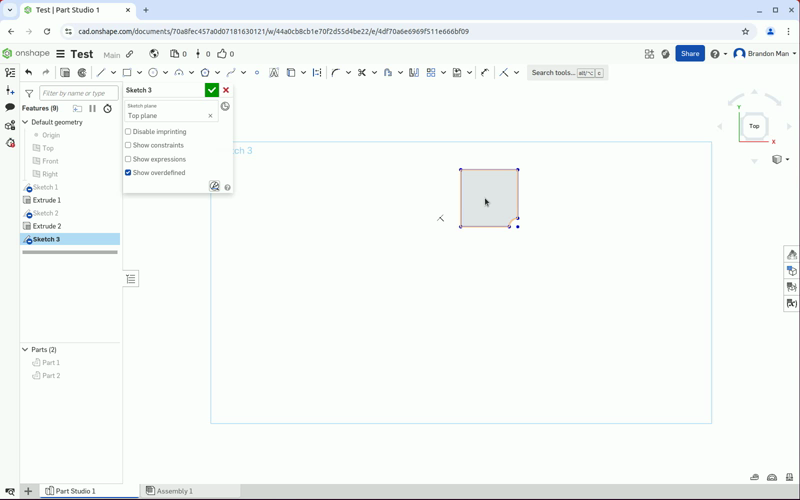
click(485, 197)
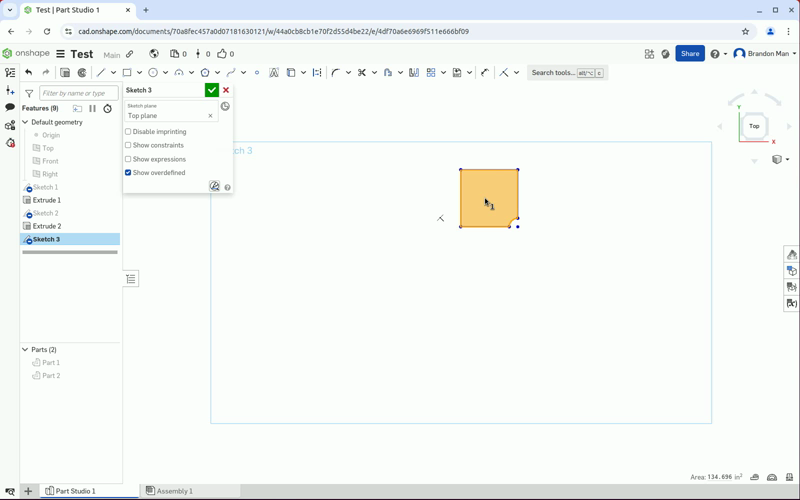
mouse_move(73, 352)
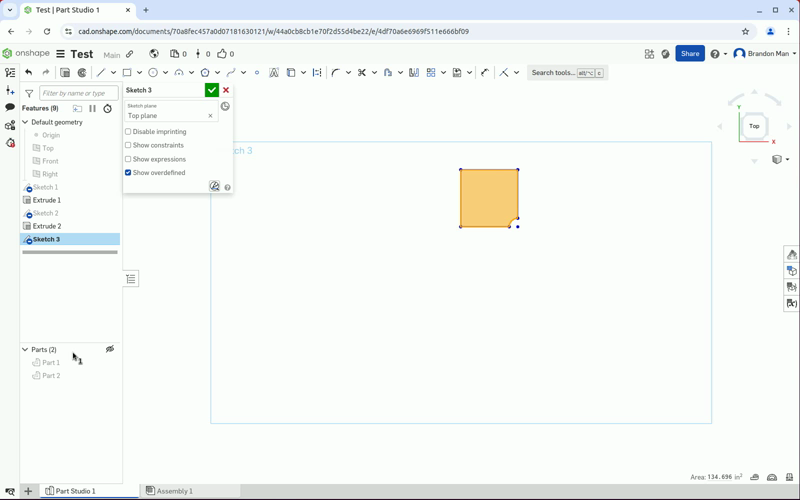
key(shift+y)
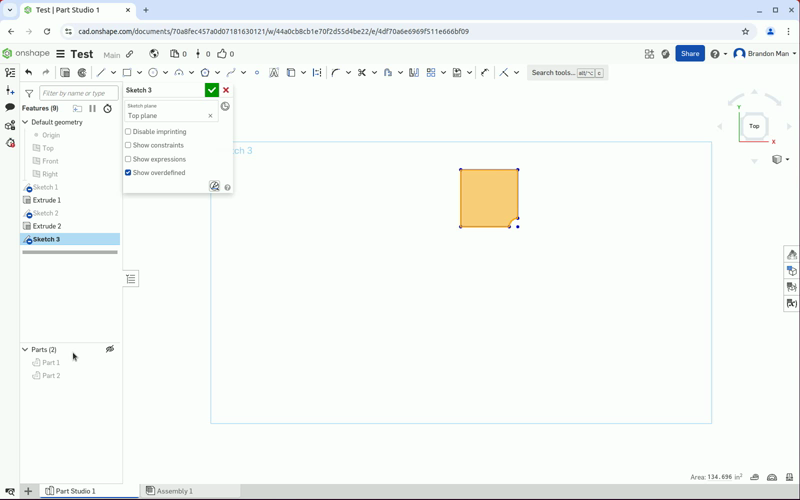
key(shift+e)
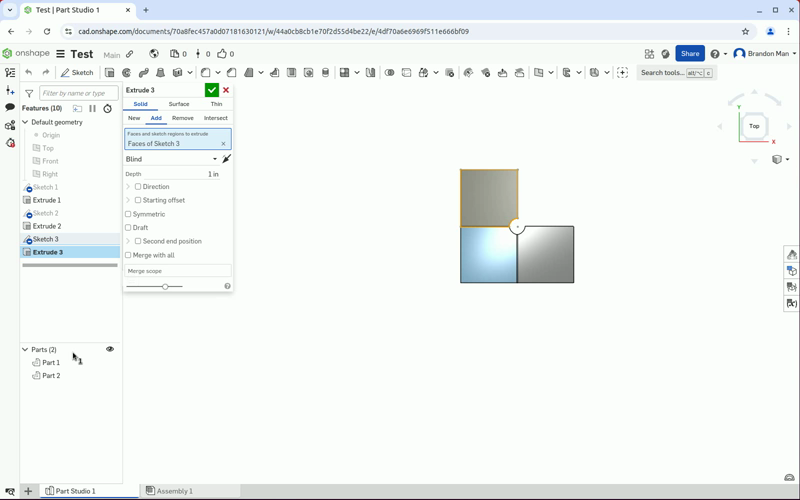
mouse_move(143, 106)
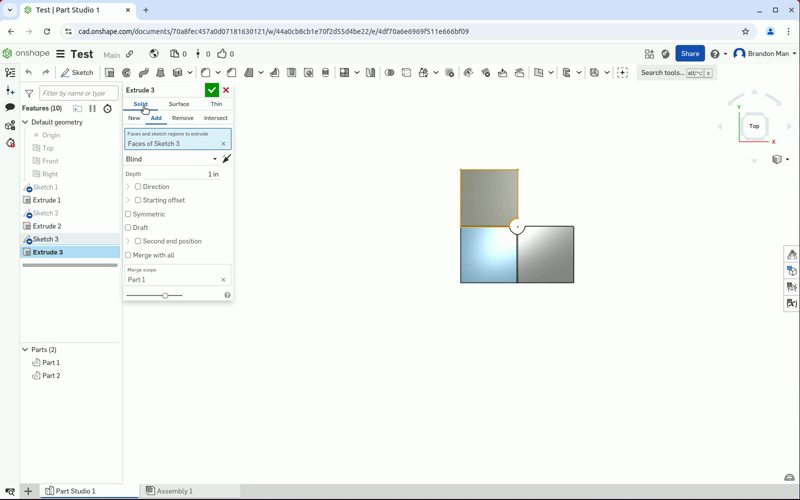
click(143, 106)
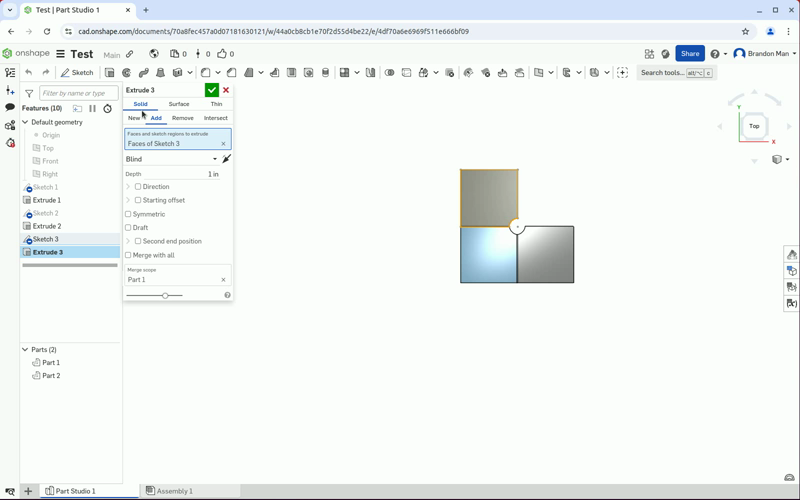
mouse_move(137, 120)
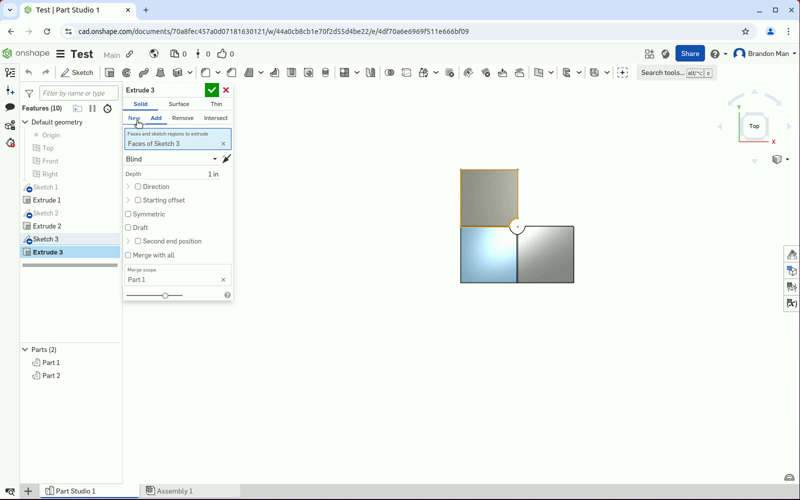
click(137, 120)
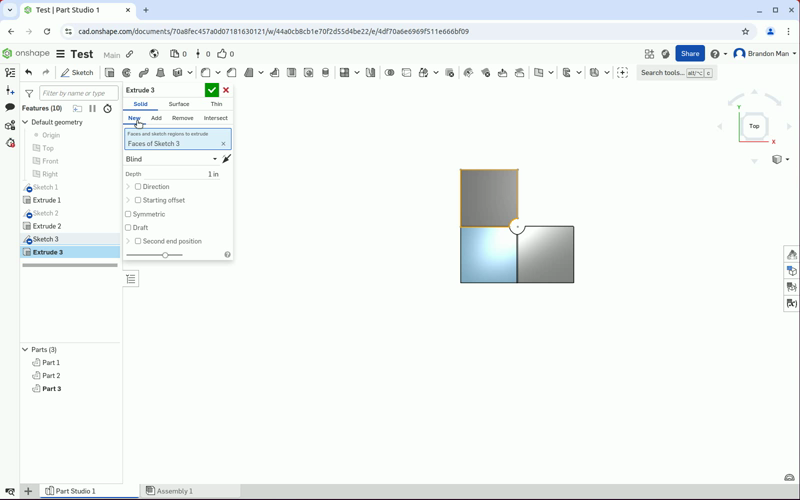
key(tab, 4)
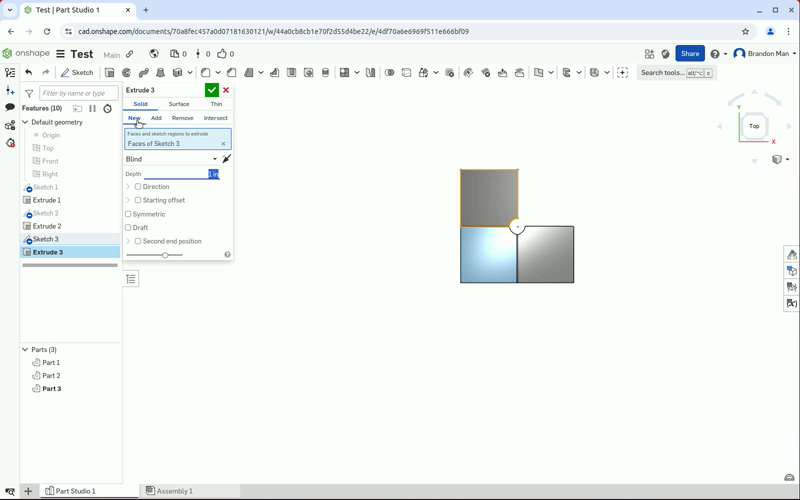
text(23.108)
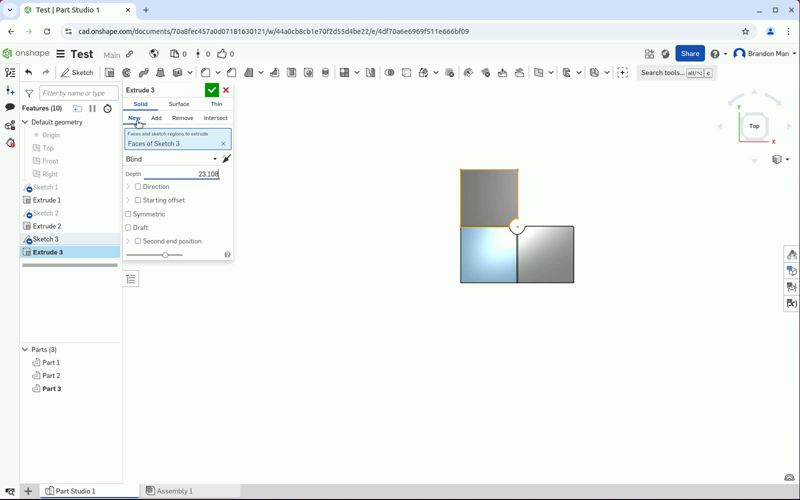
key(enter)
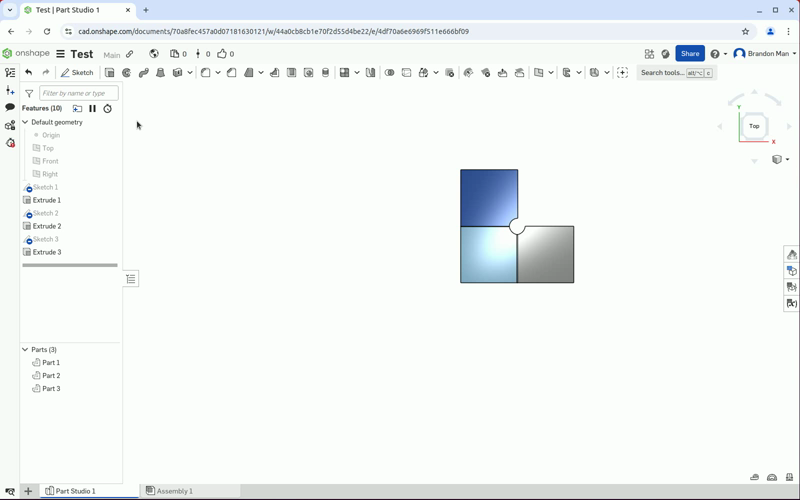
key(shift+h)
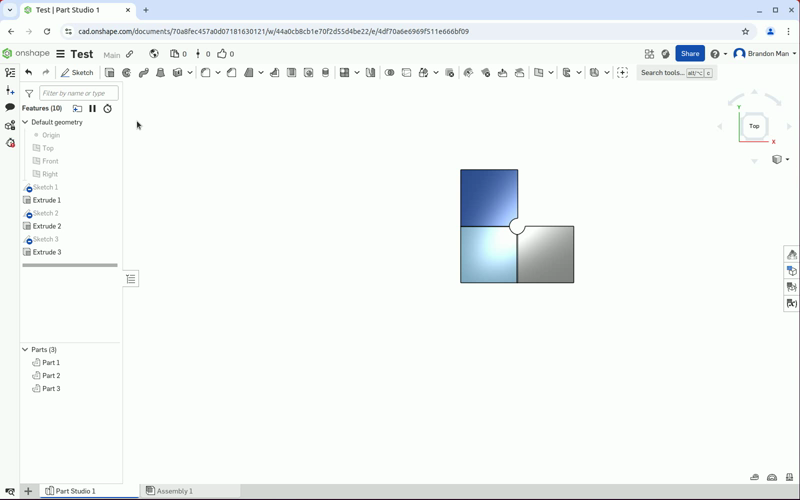
key(shift+h)
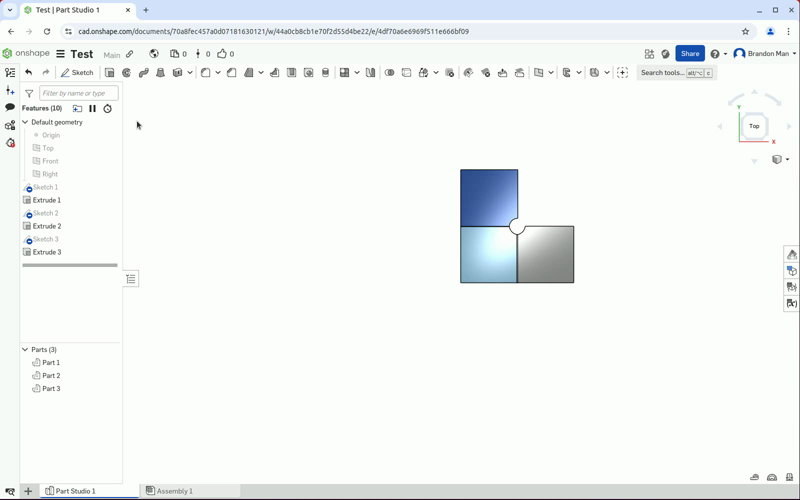
mouse_move(73, 189)
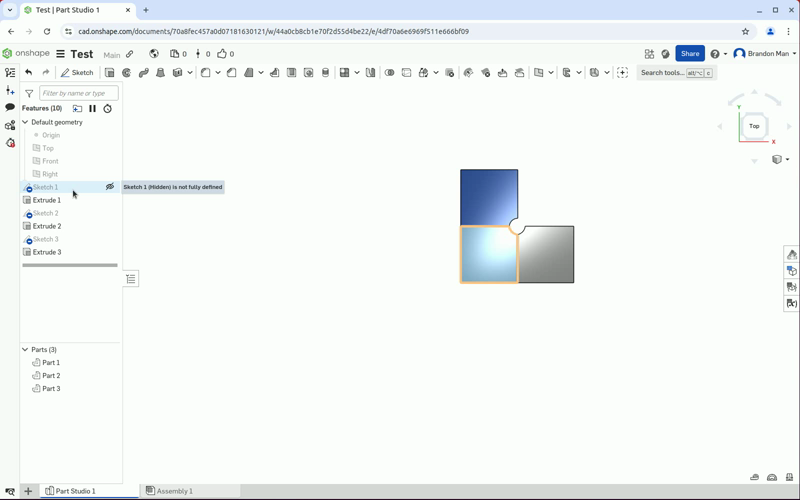
click(73, 189)
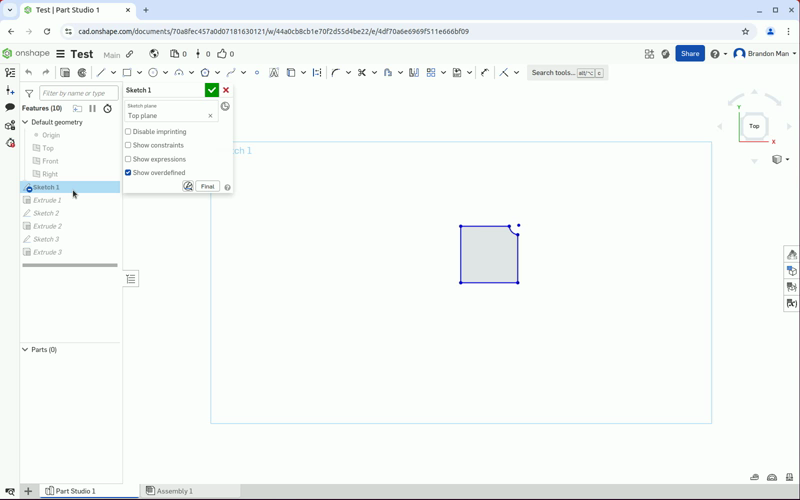
mouse_move(229, 92)
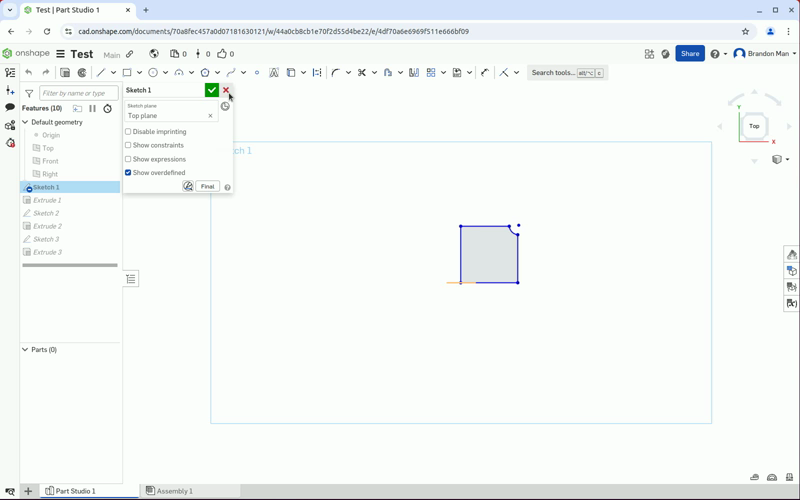
click(229, 92)
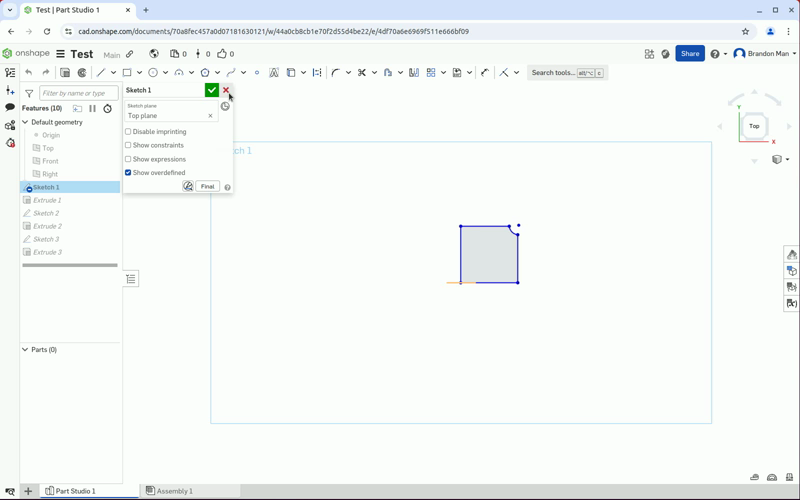
key(shift+s)
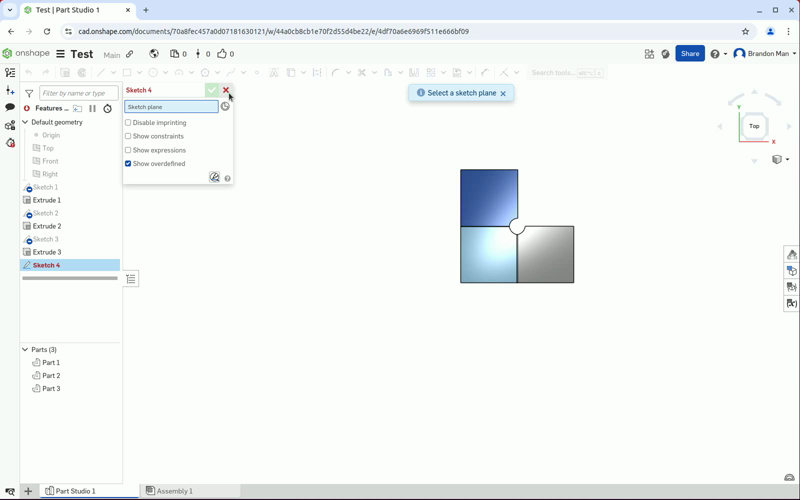
mouse_move(73, 150)
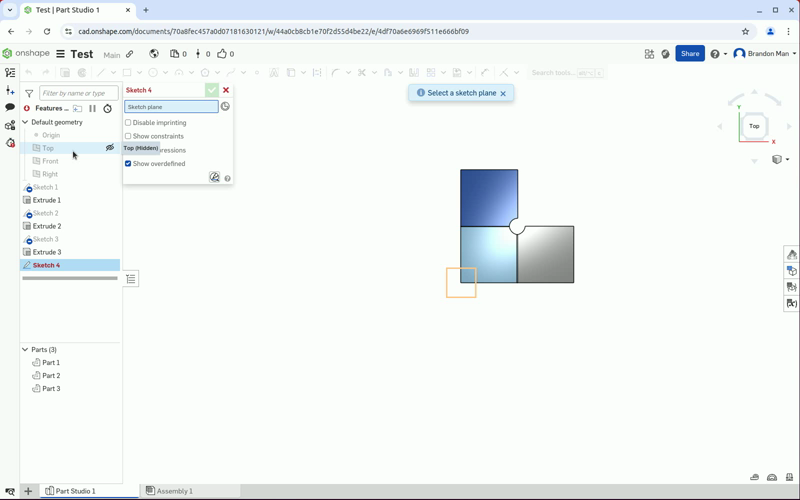
click(73, 150)
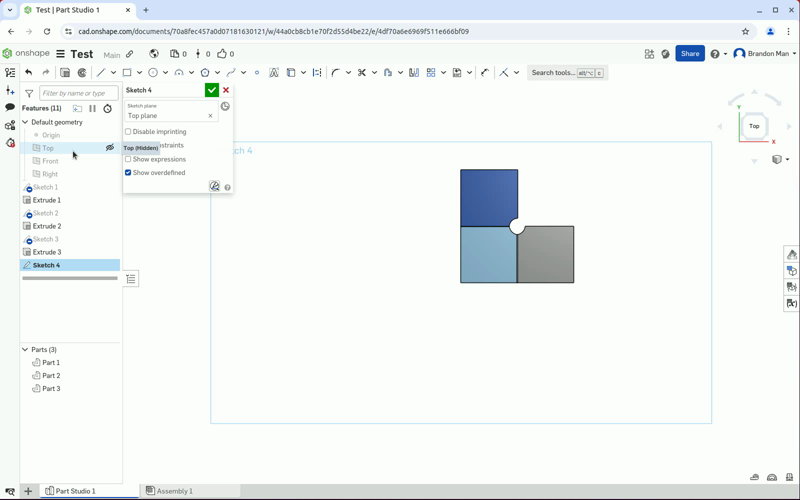
mouse_move(73, 352)
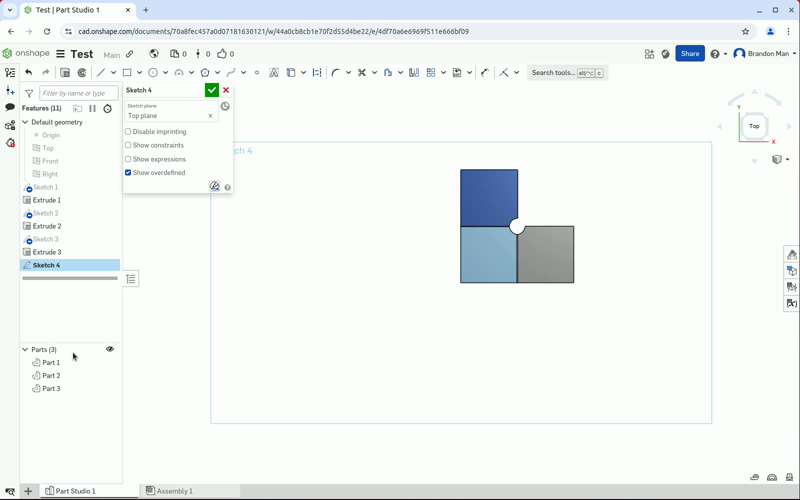
key(y)
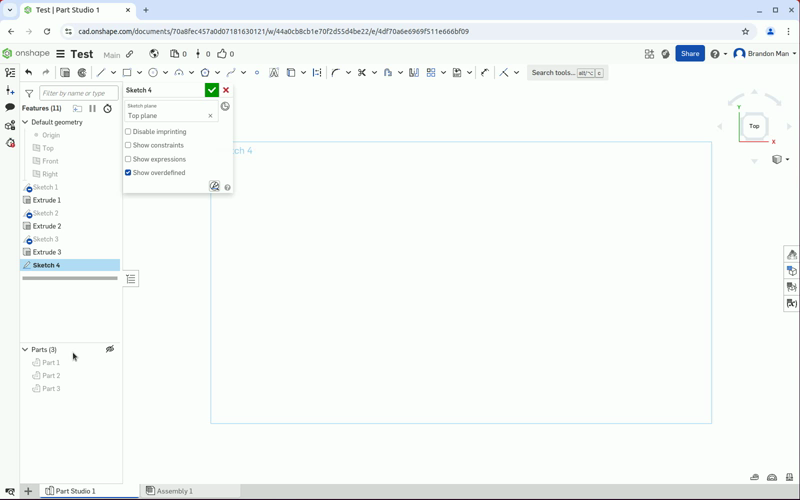
key(a)
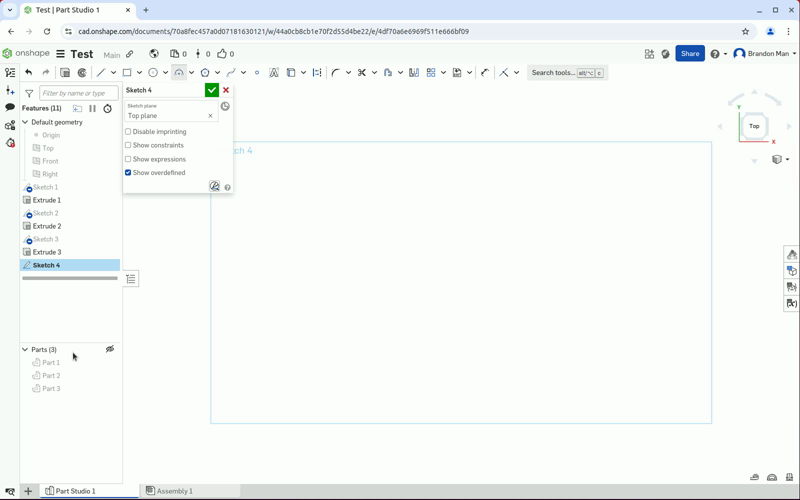
key_down(shift)
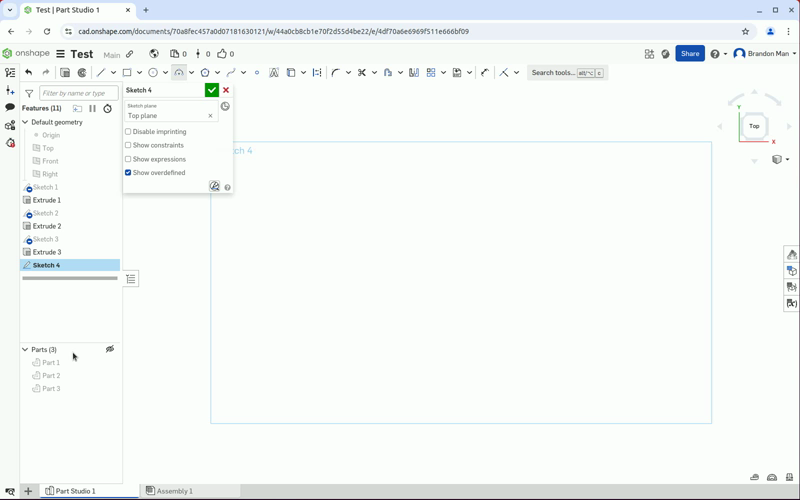
mouse_move(516, 218)
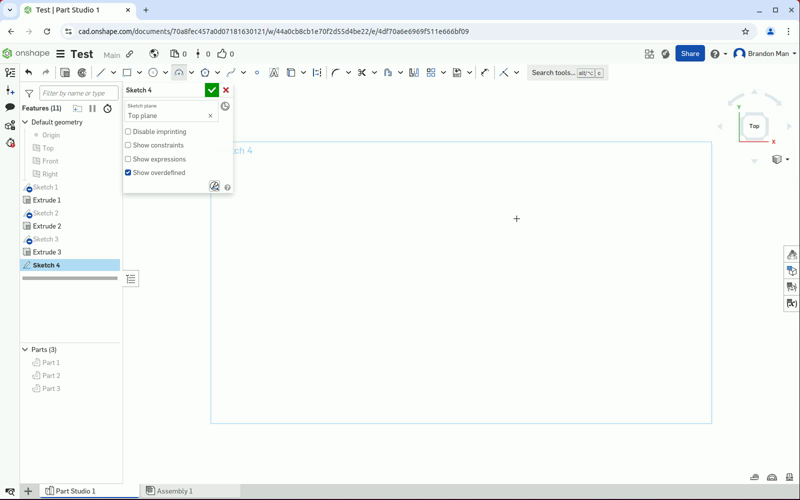
click(516, 218)
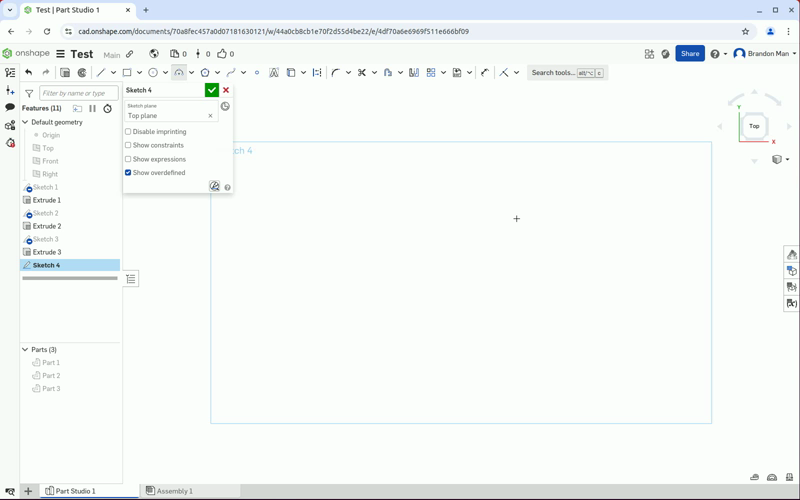
key_up(shift)
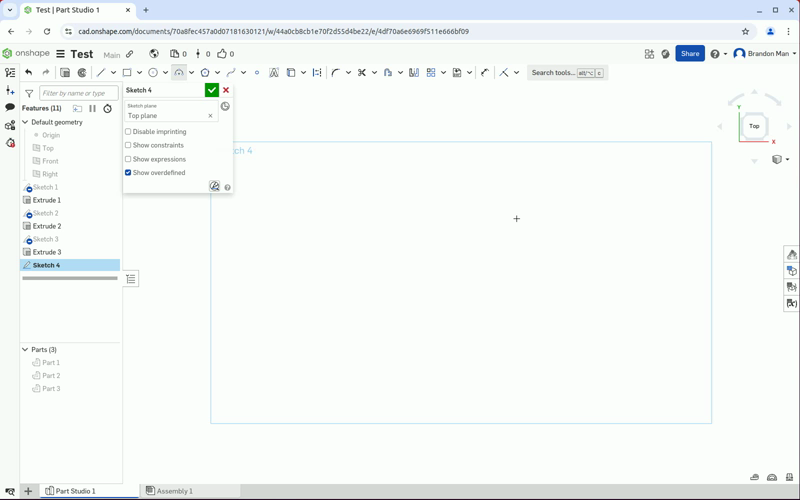
key_down(shift)
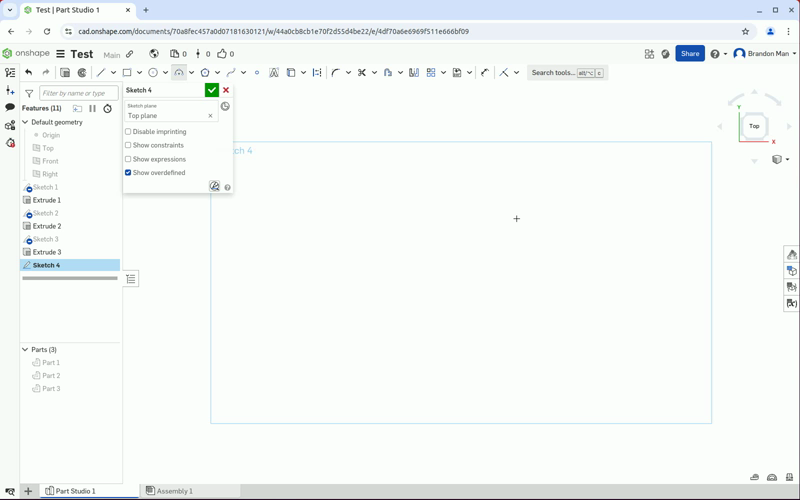
mouse_move(525, 226)
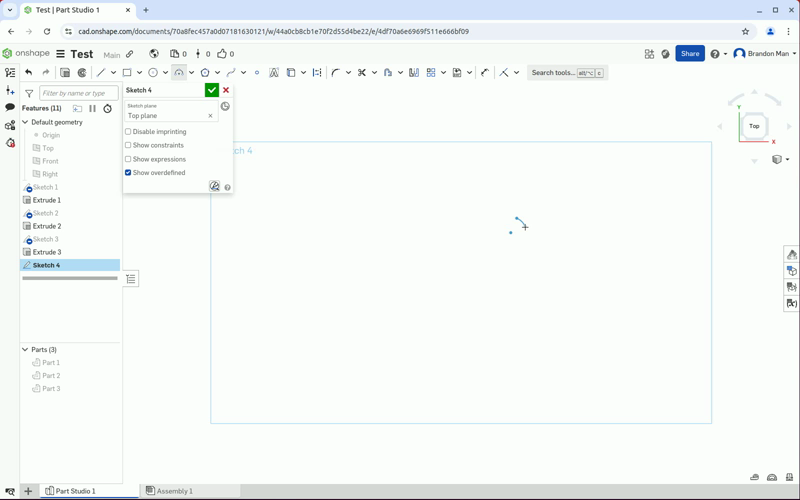
click(525, 226)
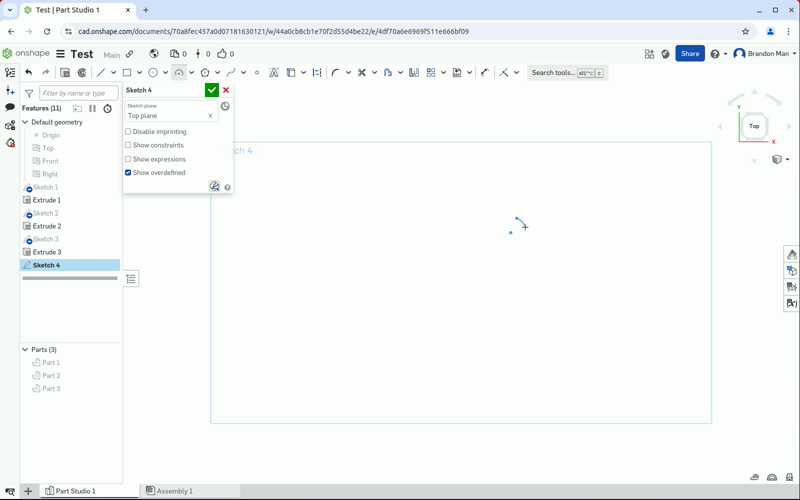
mouse_move(522, 220)
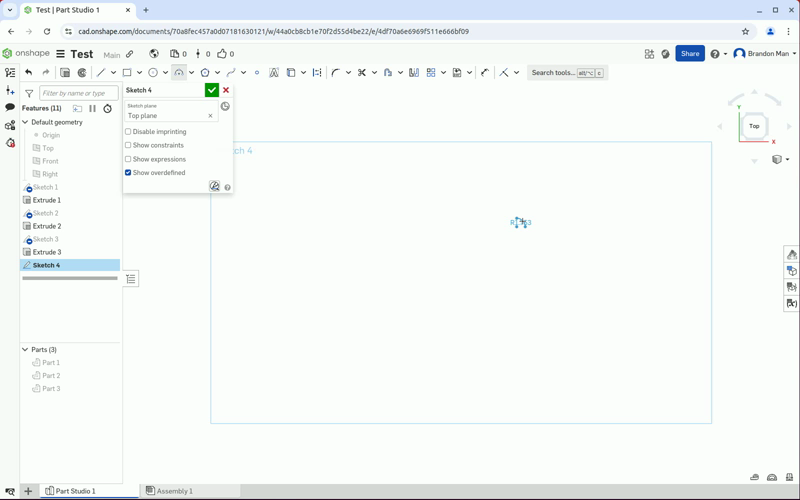
click(522, 220)
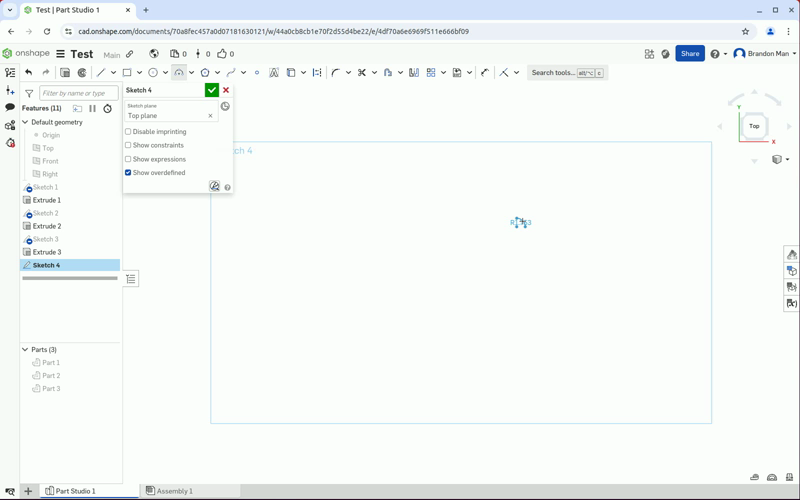
key_up(shift)
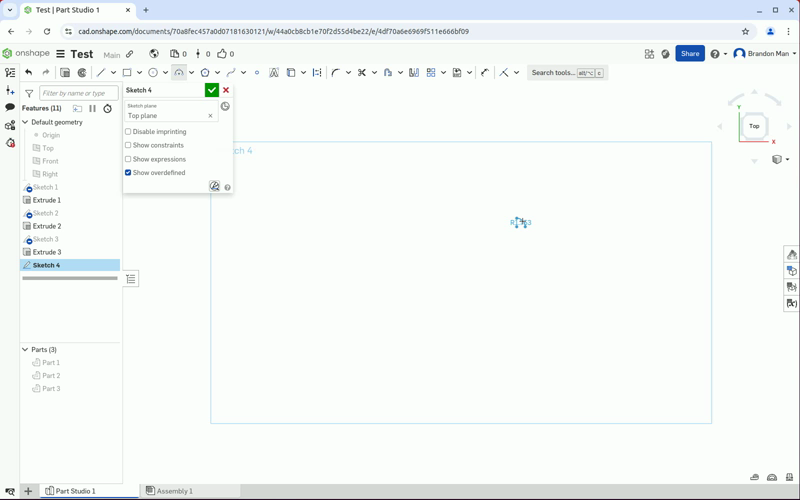
key(esc)
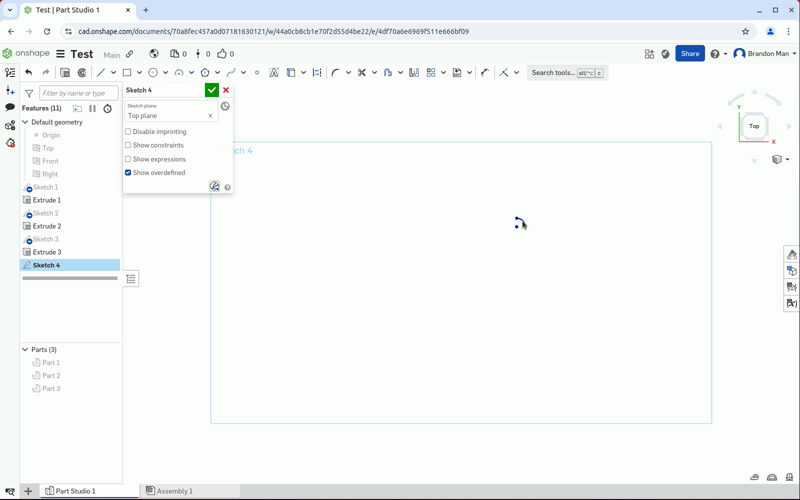
key(l)
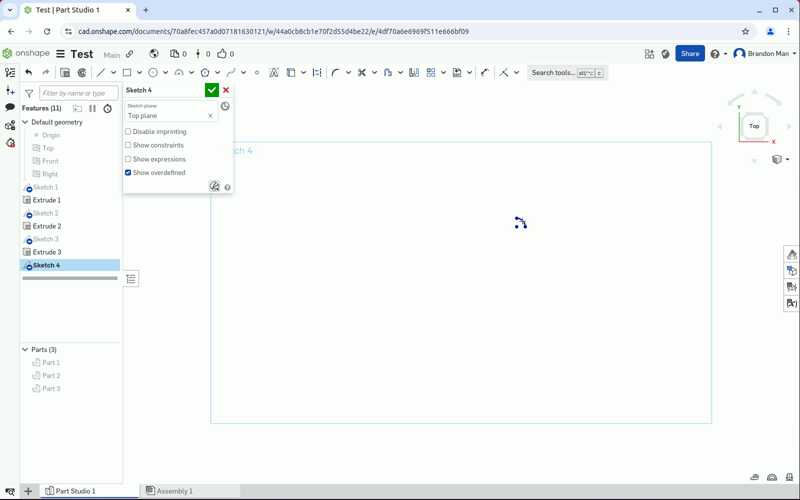
mouse_move(525, 226)
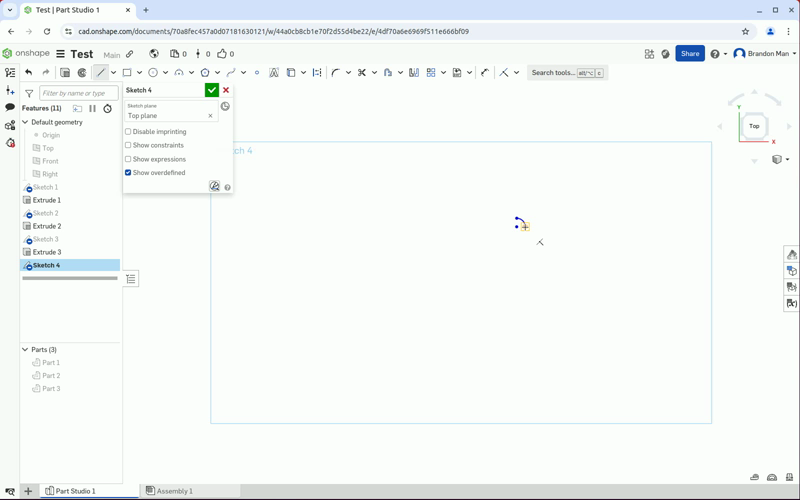
click(525, 226)
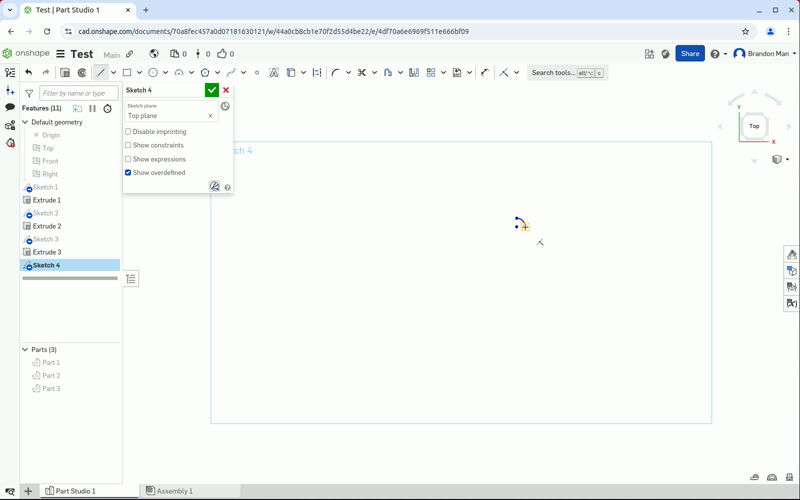
key_down(shift)
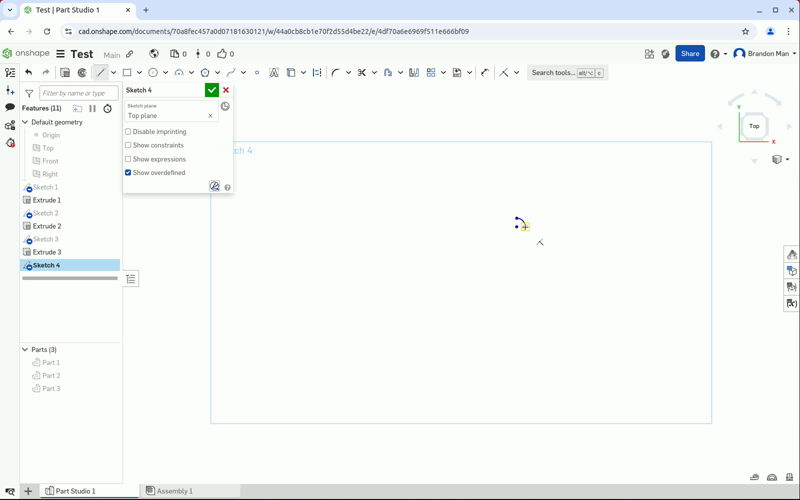
mouse_move(555, 226)
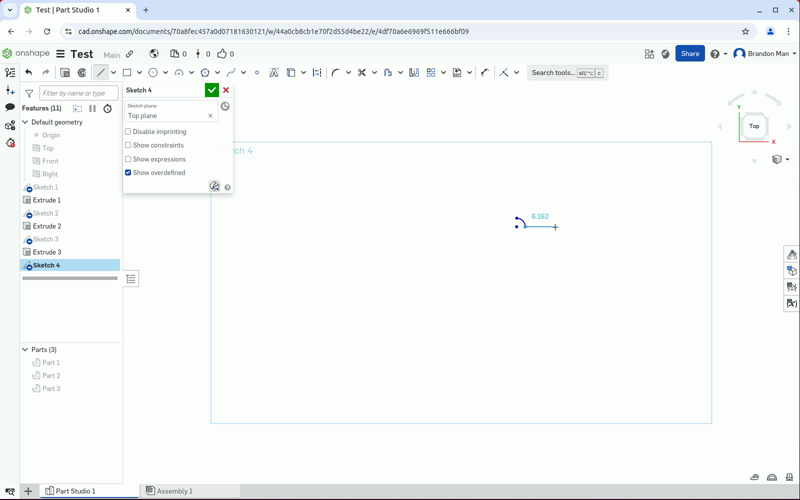
mouse_move(573, 226)
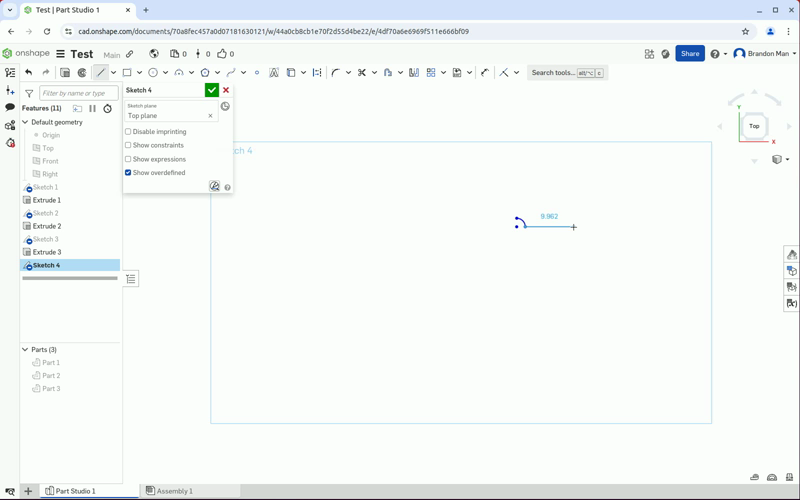
click(573, 226)
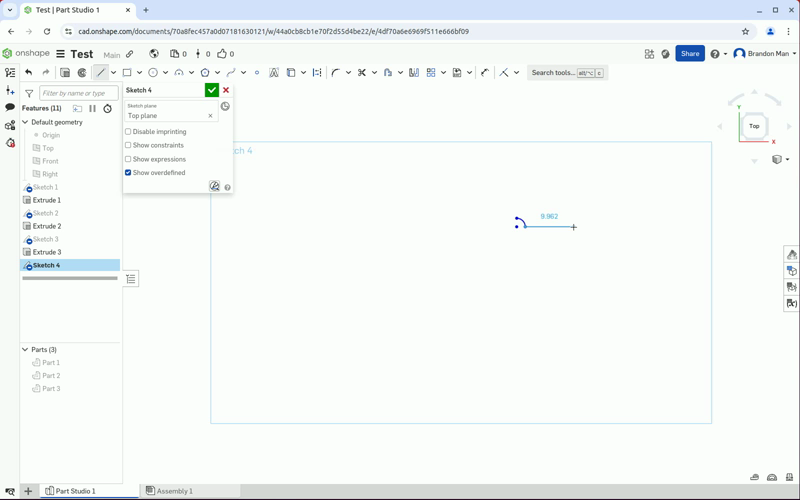
key_up(shift)
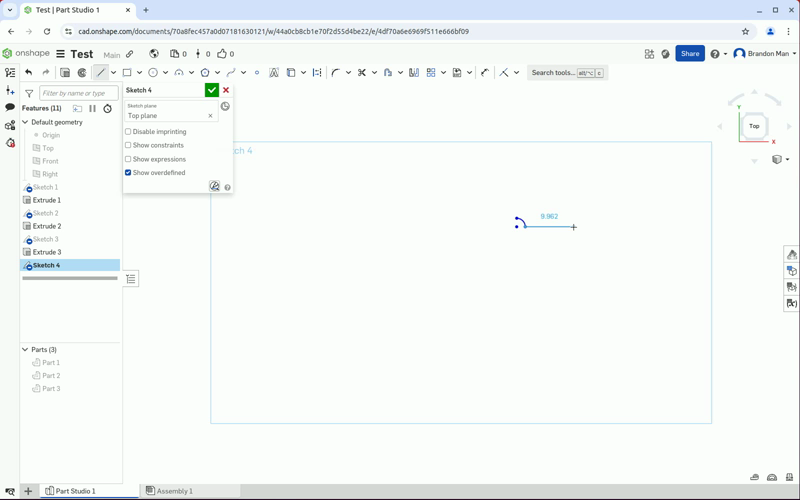
key_down(shift)
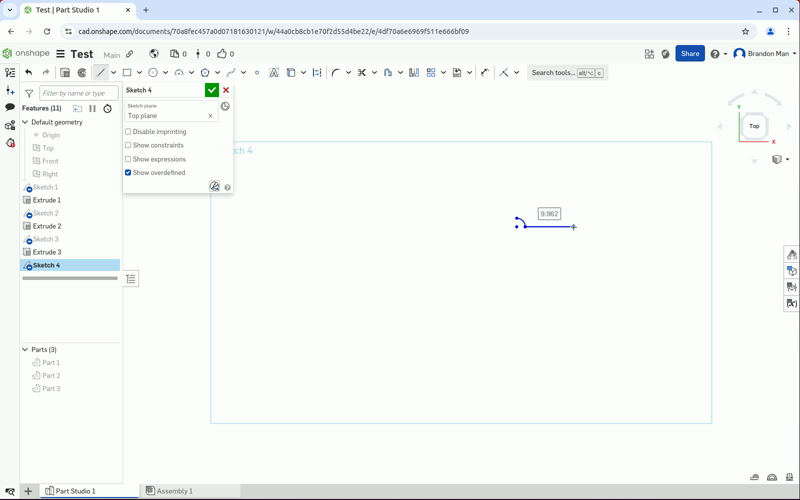
mouse_move(589, 226)
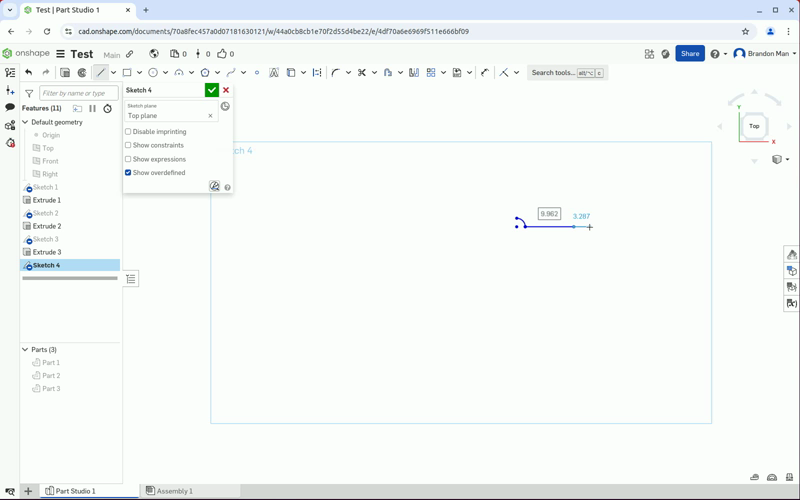
mouse_move(573, 170)
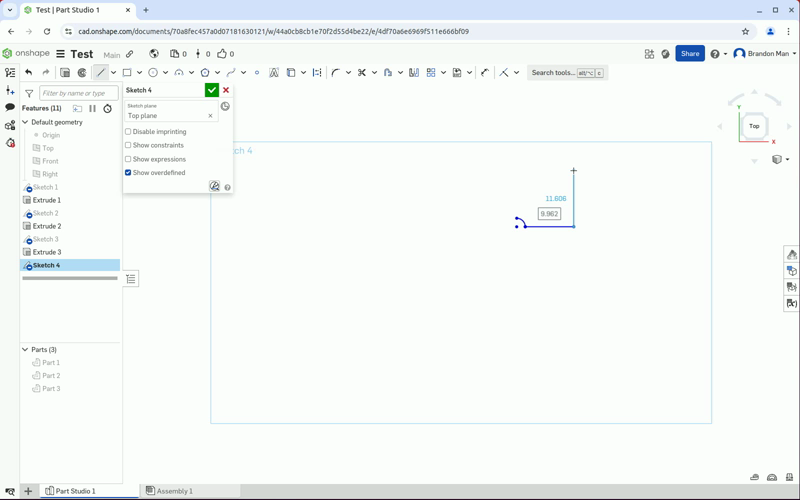
click(573, 170)
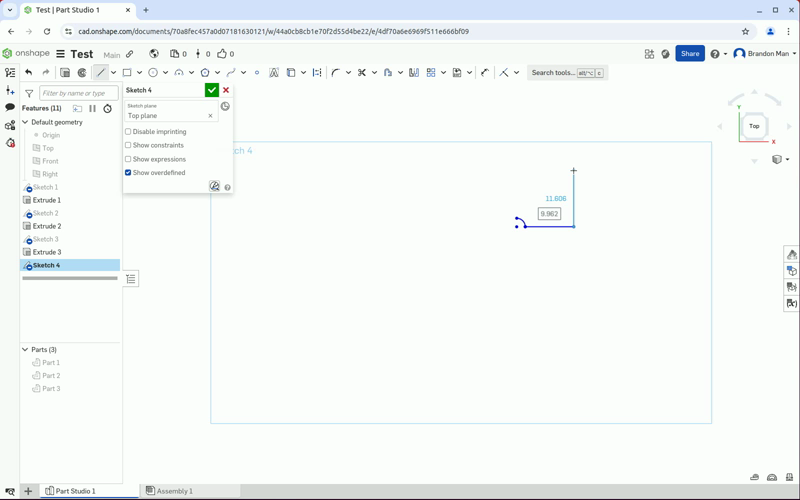
key_up(shift)
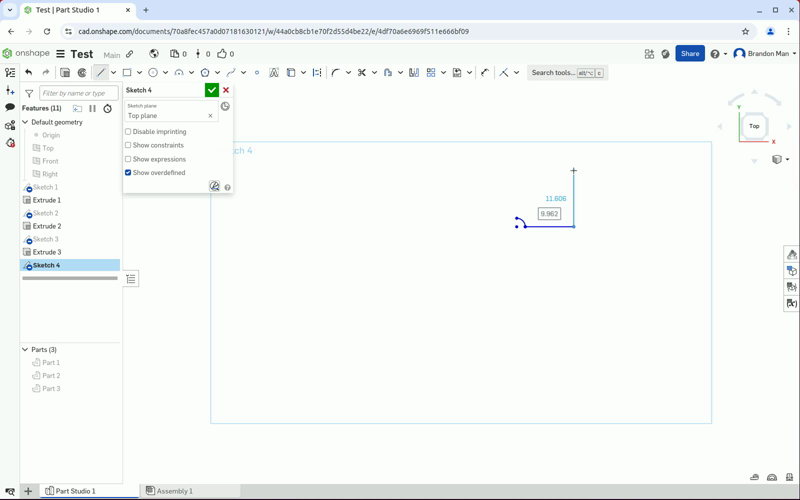
key_down(shift)
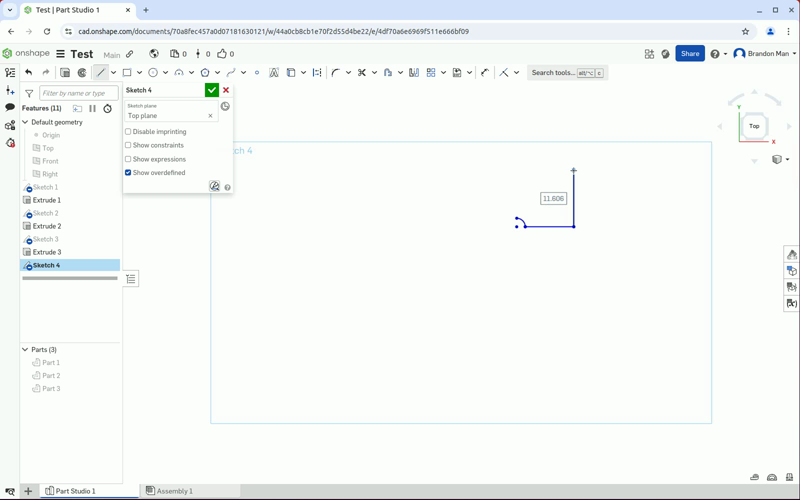
mouse_move(589, 170)
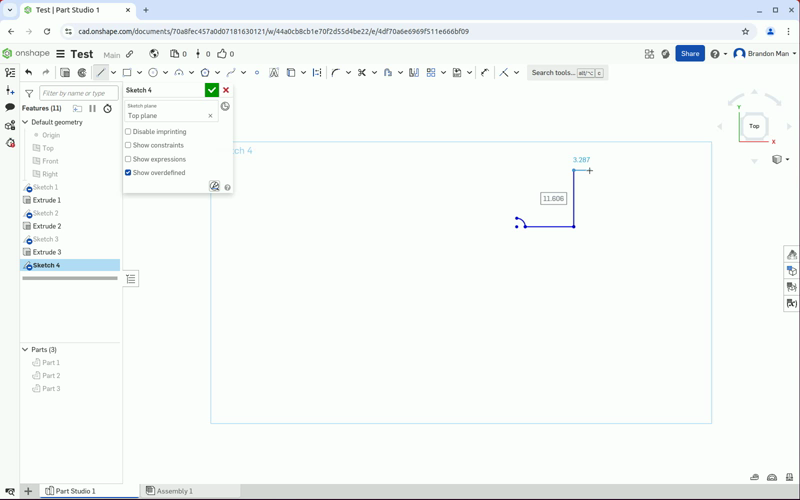
mouse_move(516, 170)
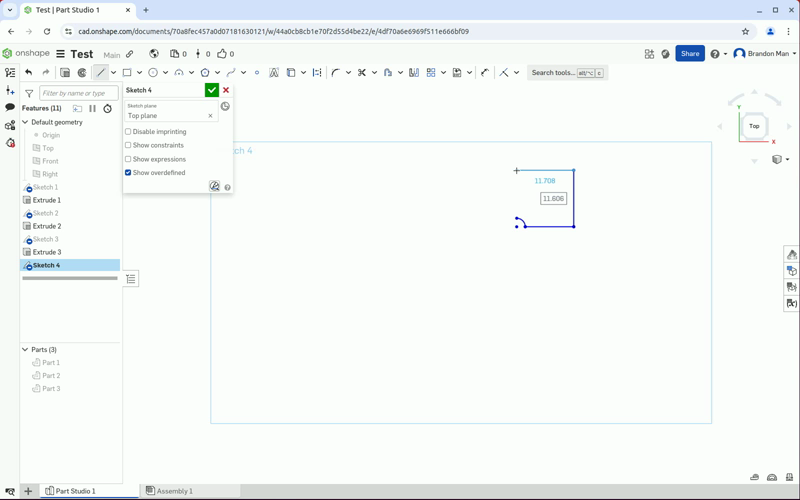
click(516, 170)
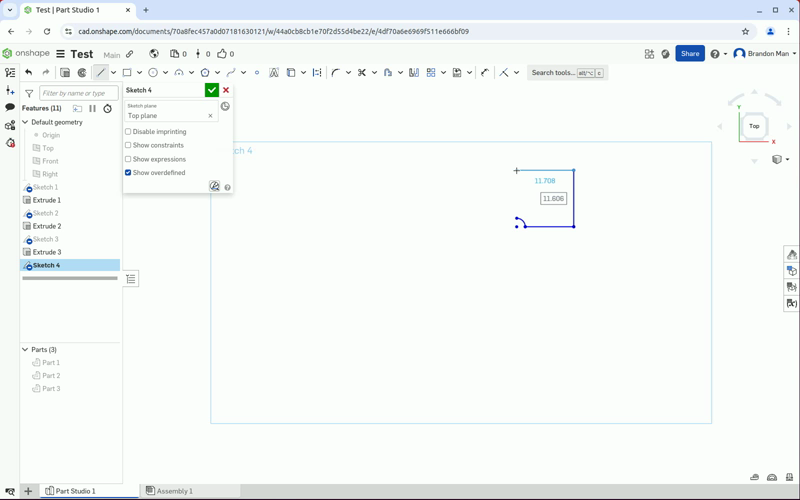
key_up(shift)
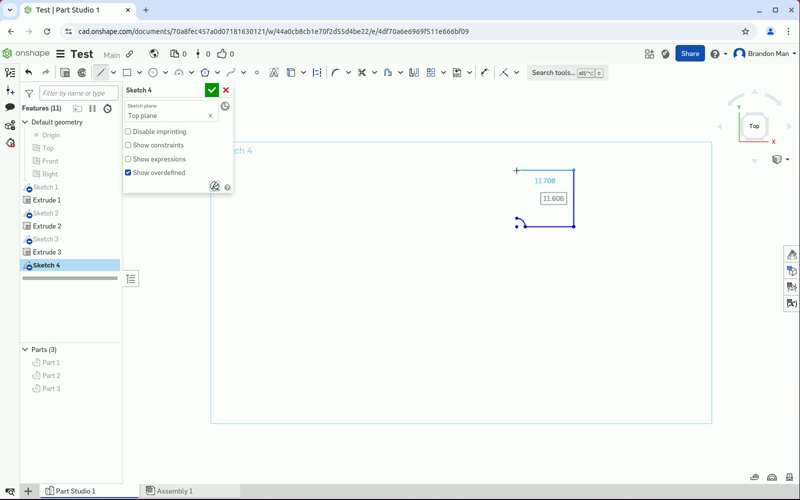
mouse_move(546, 170)
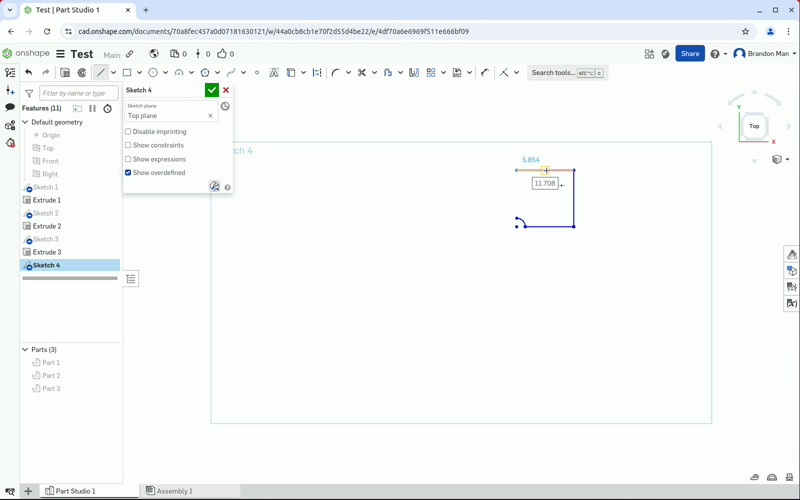
key_down(shift)
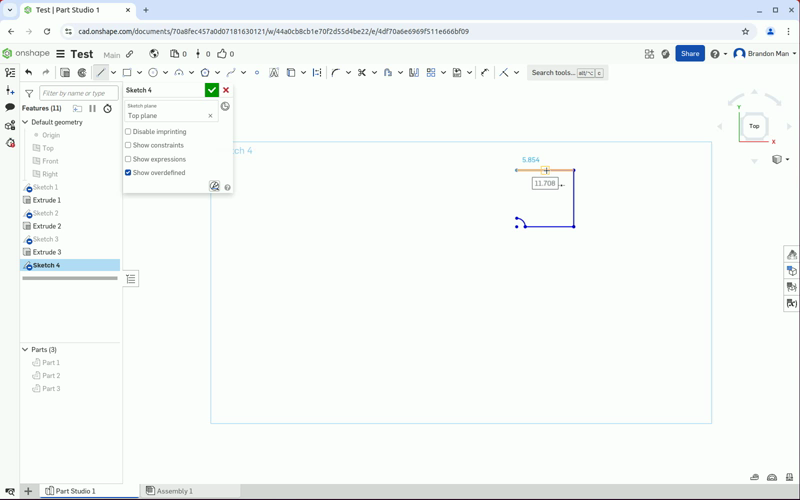
mouse_move(516, 218)
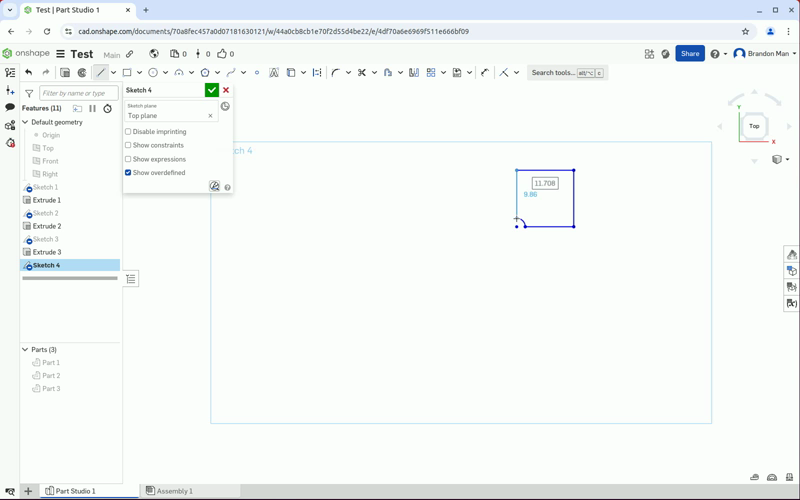
key_up(shift)
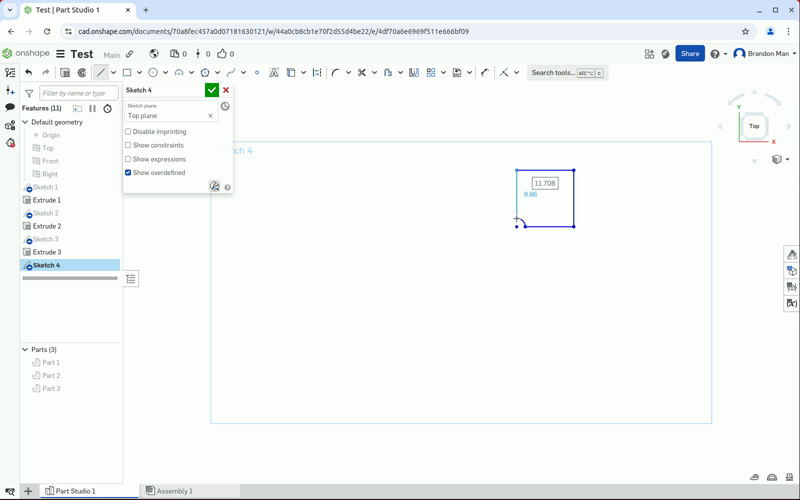
click(516, 218)
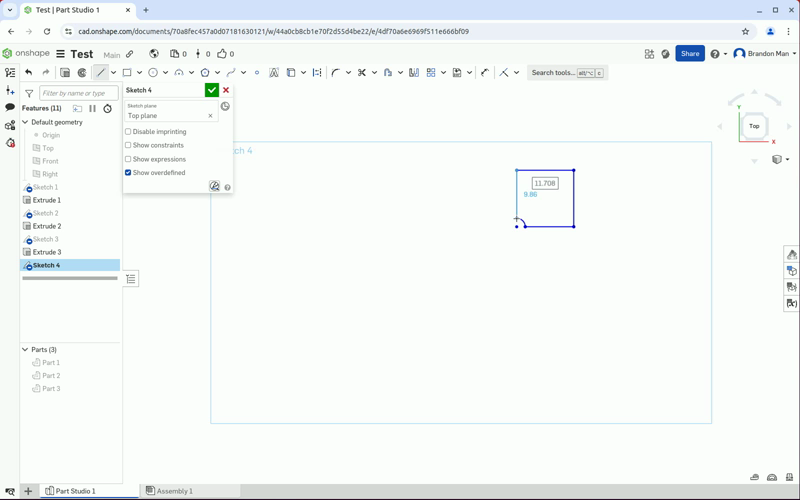
key(esc)
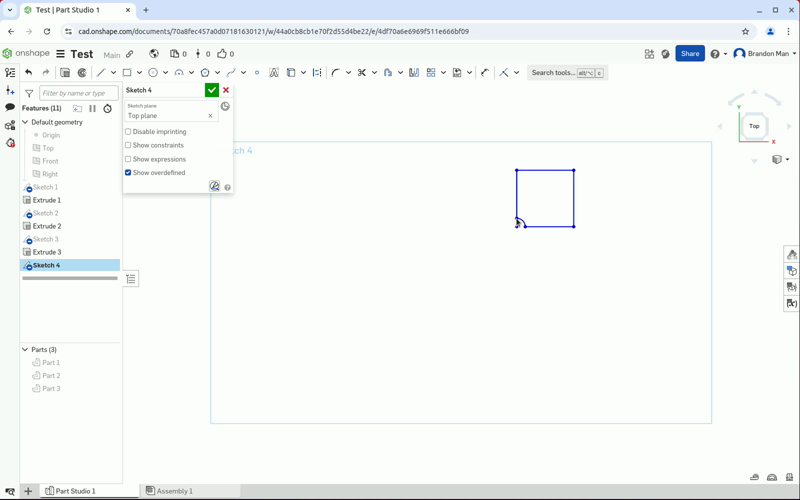
mouse_move(553, 195)
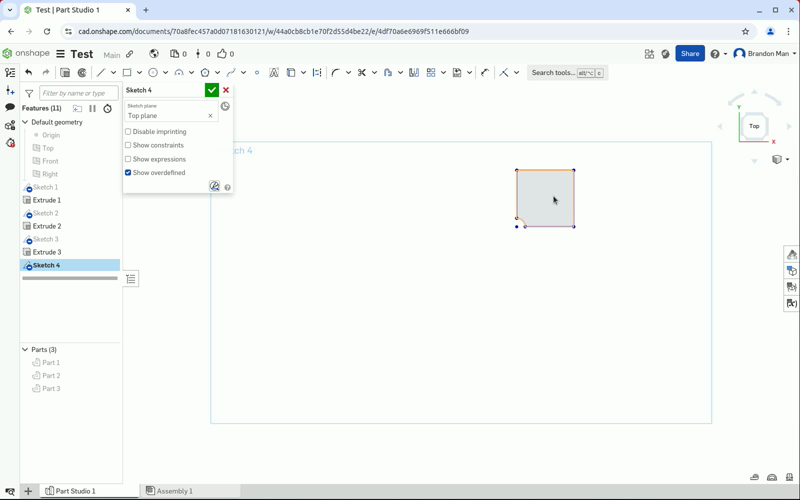
click(553, 195)
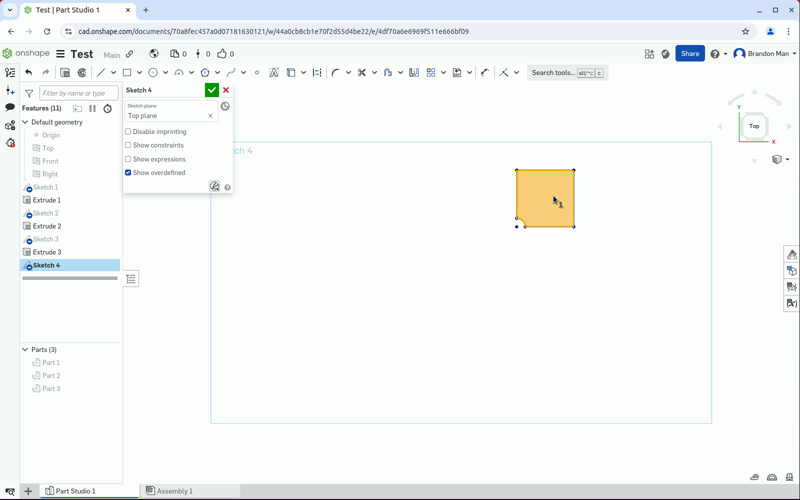
mouse_move(73, 352)
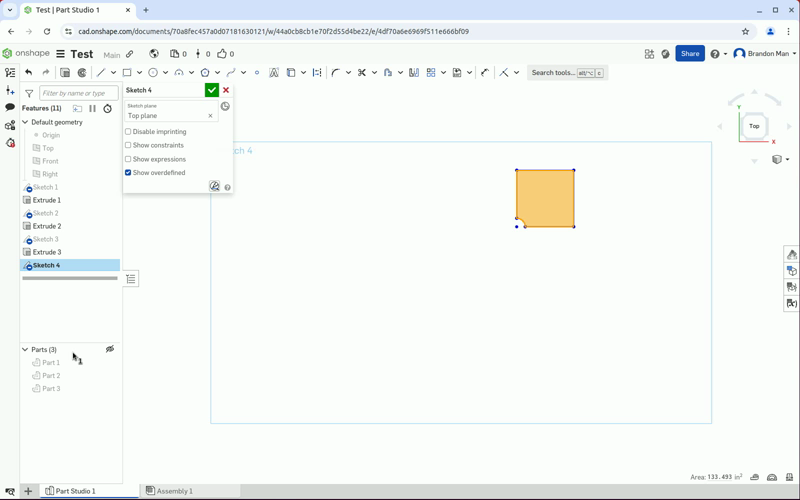
key(shift+y)
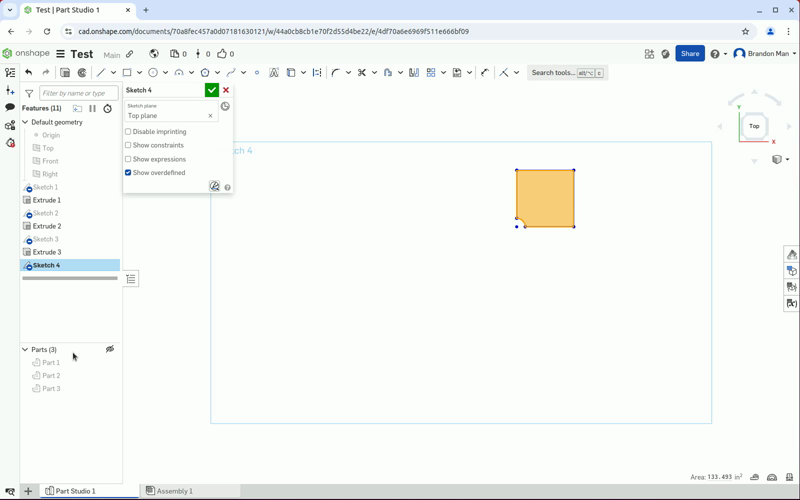
key(shift+e)
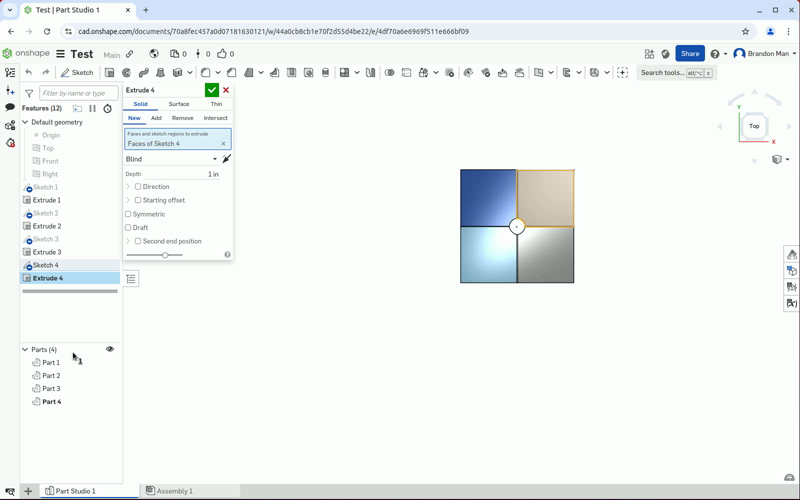
mouse_move(143, 106)
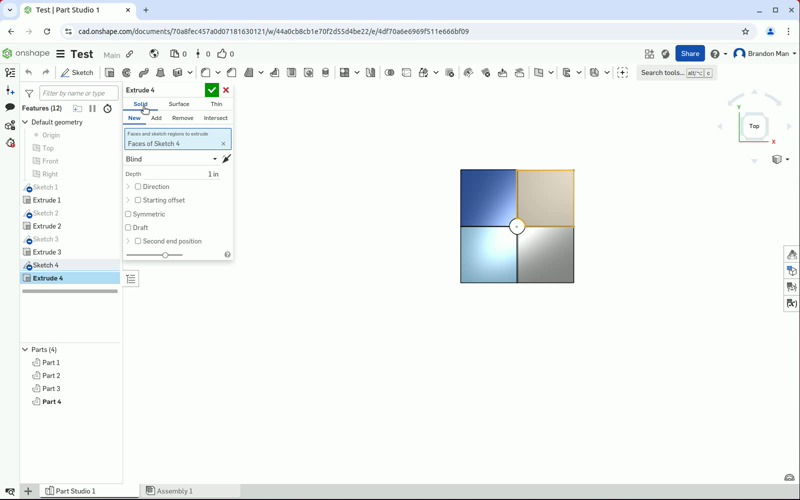
click(143, 106)
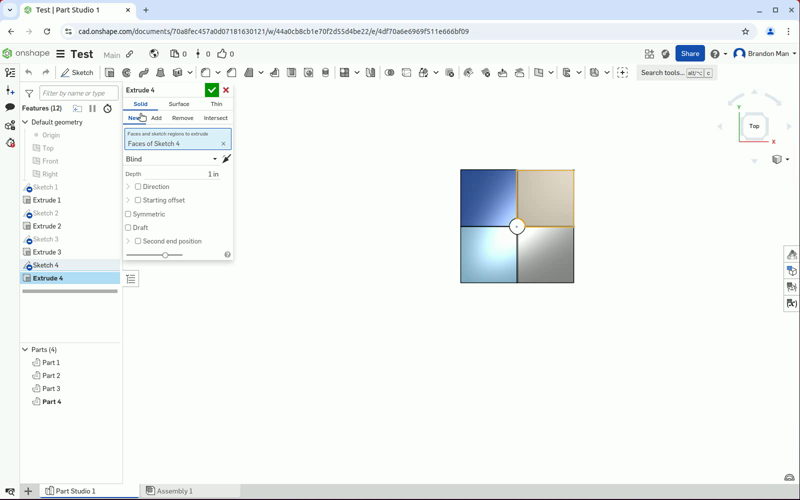
mouse_move(137, 120)
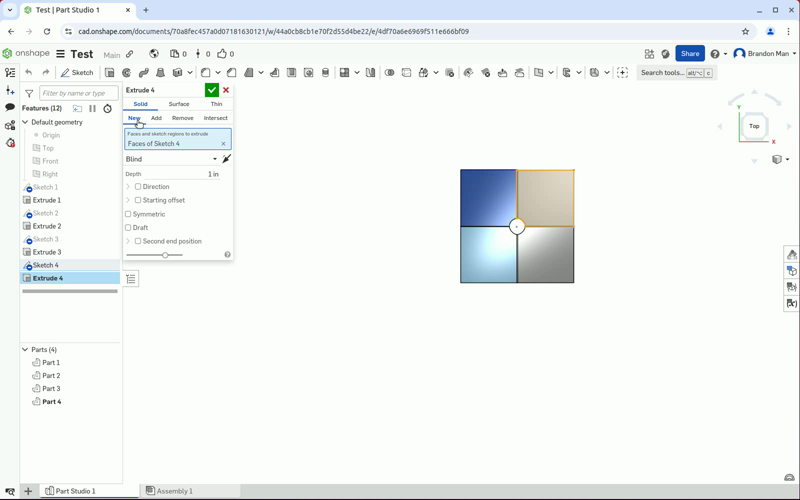
click(137, 120)
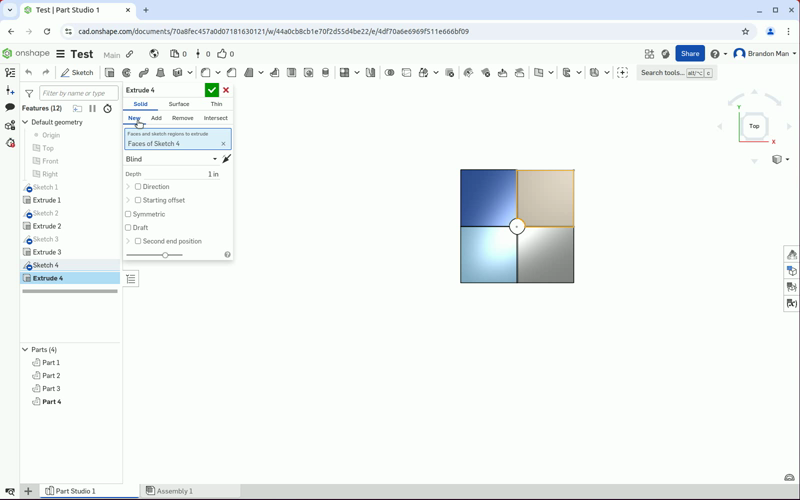
key(tab, 4)
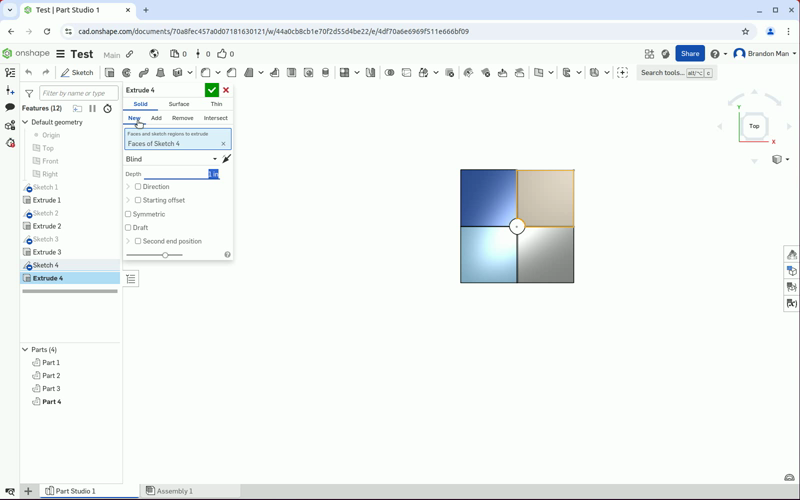
text(23.108)
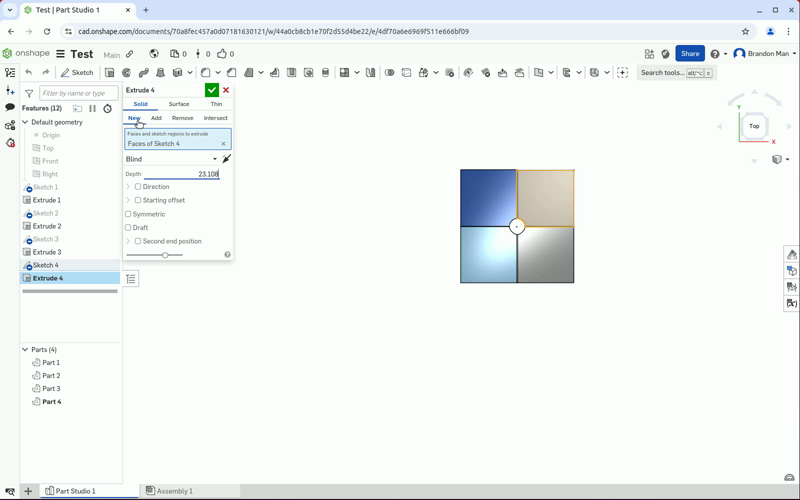
key(enter)
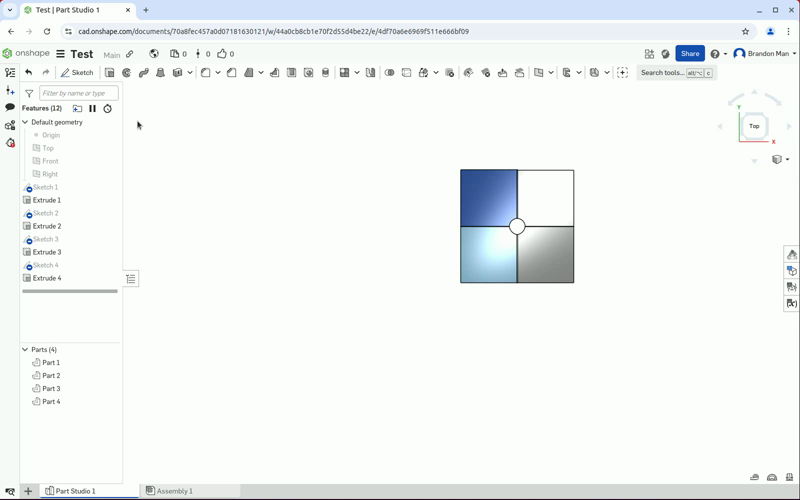
key(shift+h)
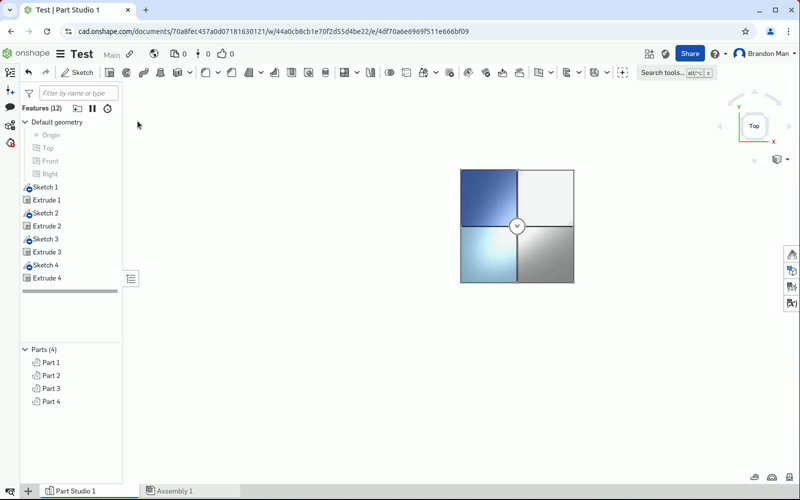
key(shift+h)
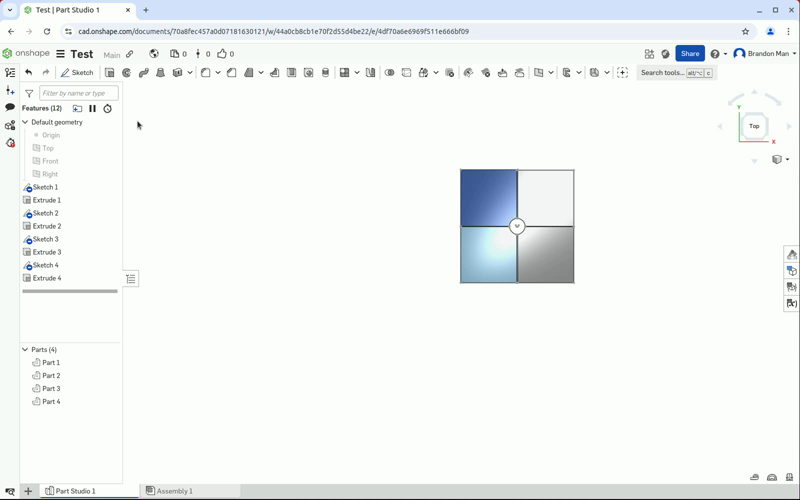
key(shift+7)
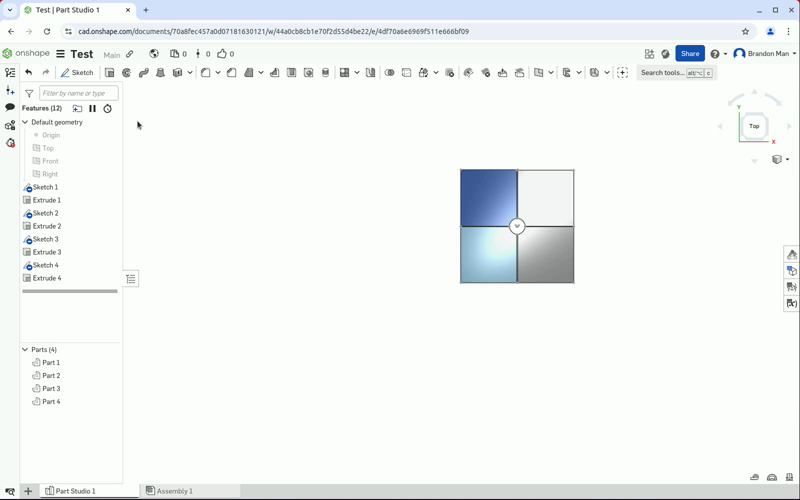
key(up, 3)
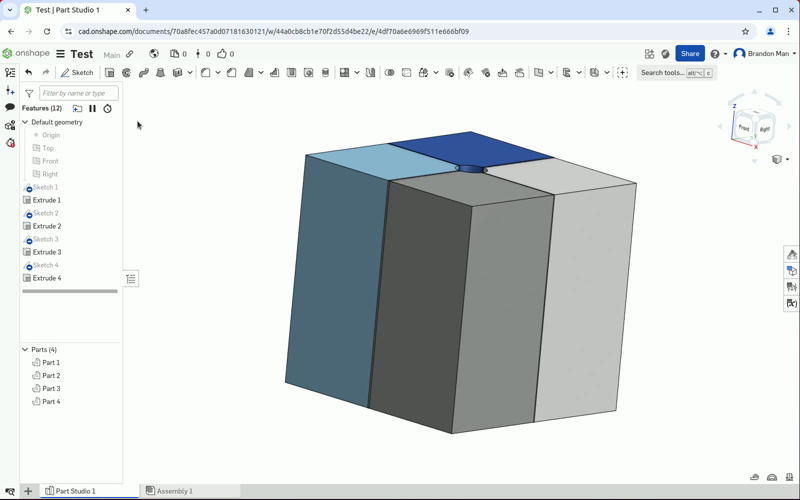
key(left, 3)
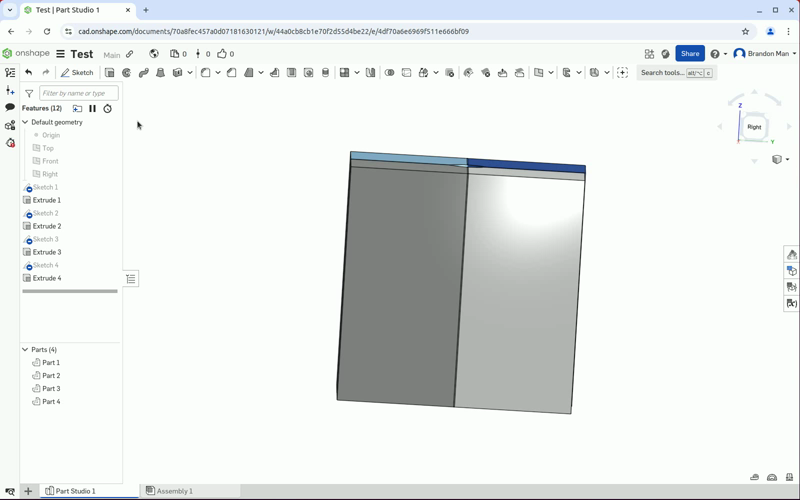
key(right, 3)
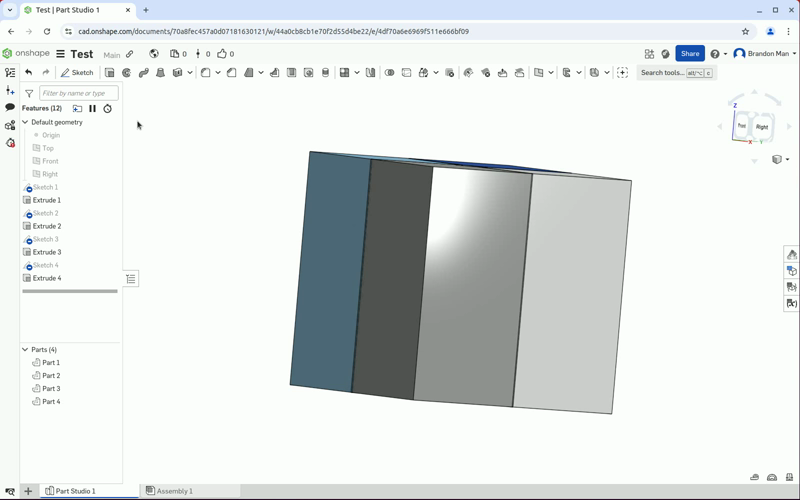
key(down, 3)
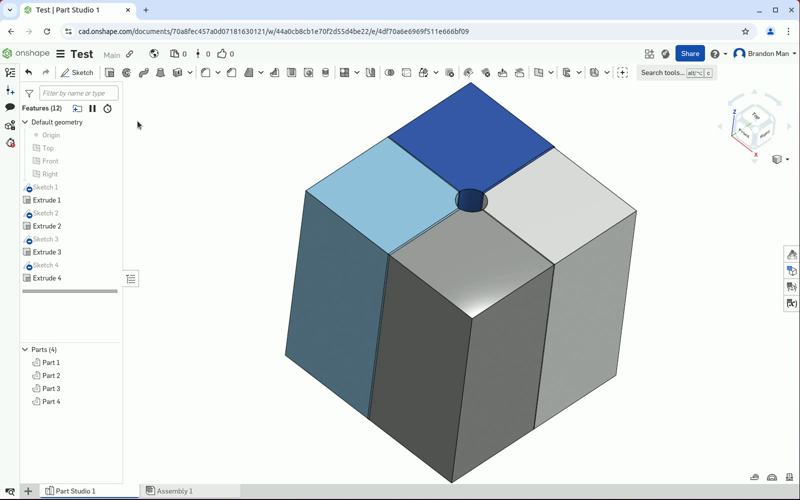
mouse_move(73, 189)
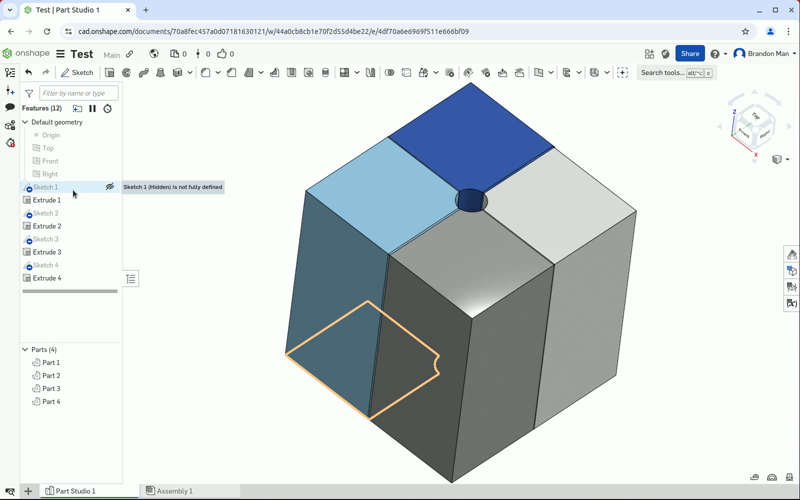
click(73, 189)